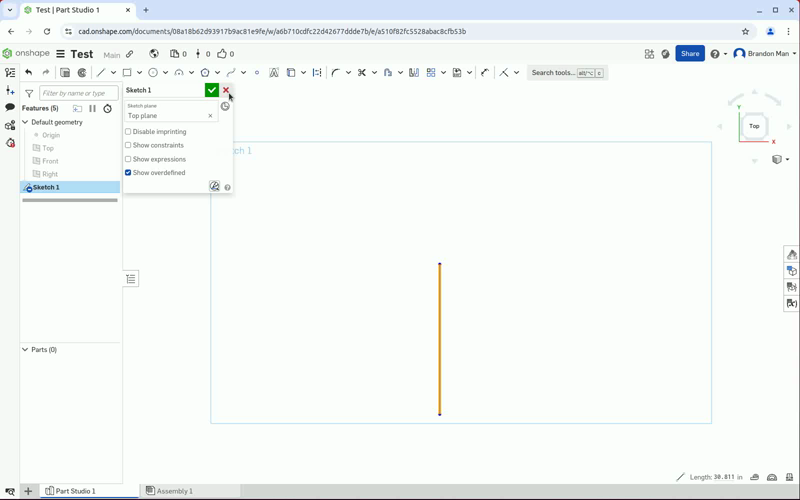
key(shift+h)
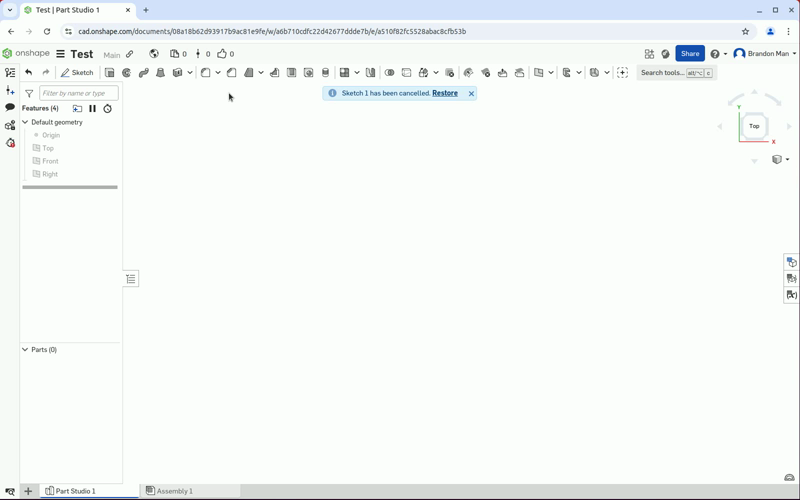
mouse_move(73, 352)
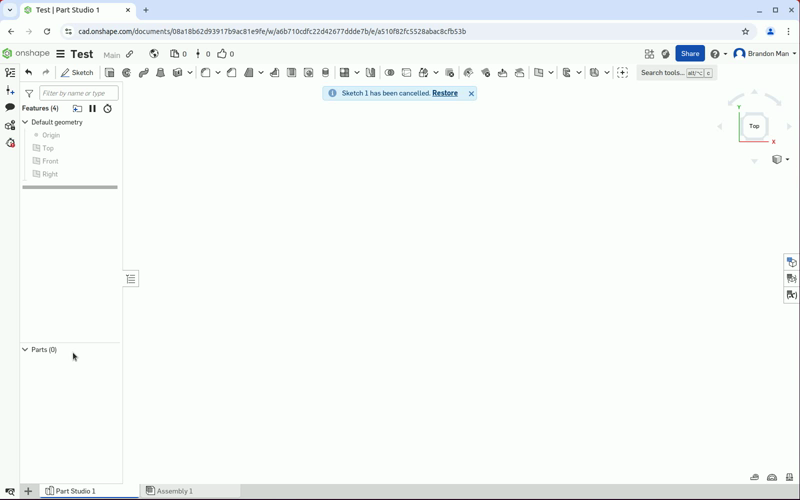
key(y)
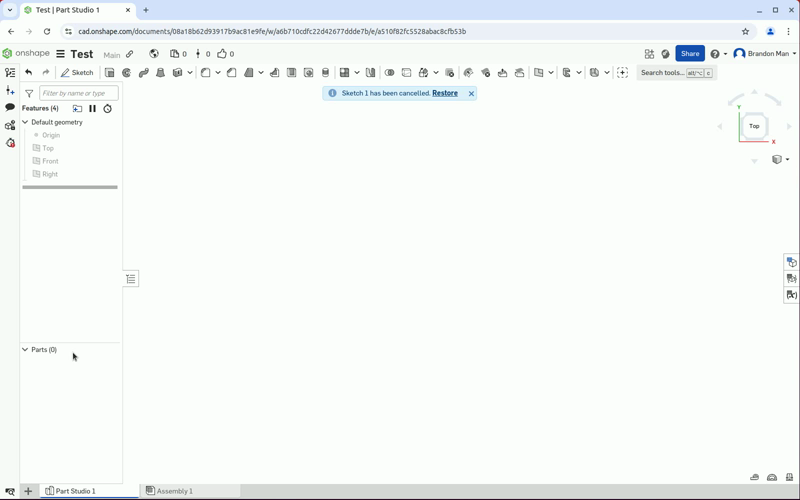
key(shift+p)
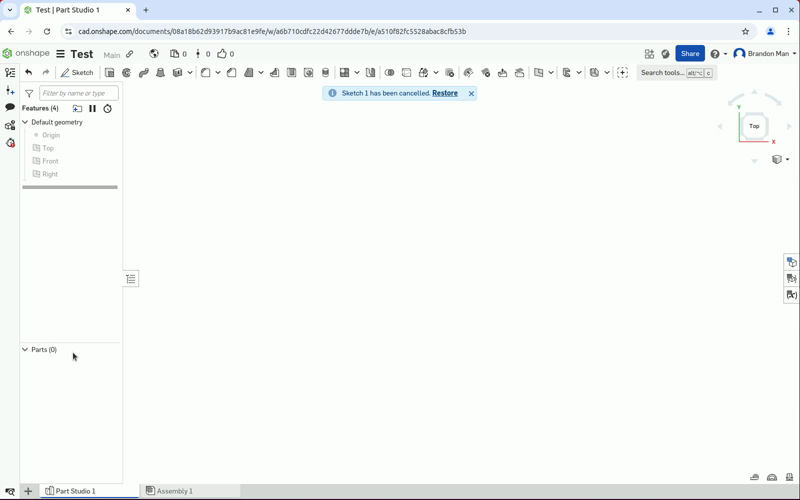
key(space)
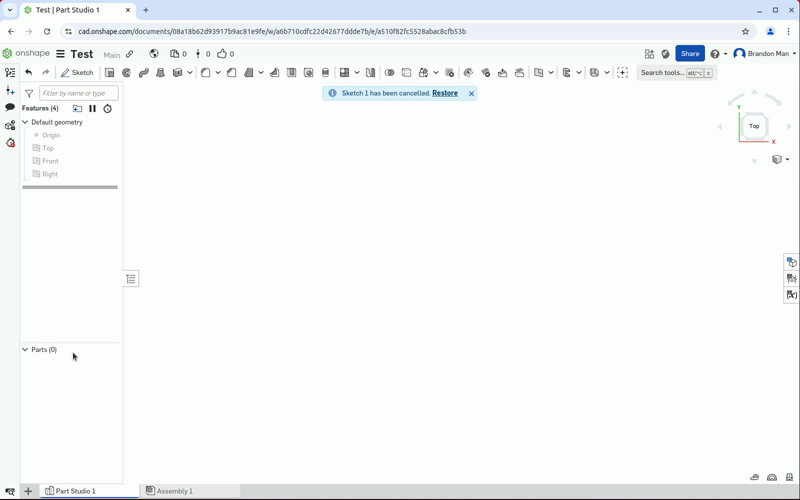
key_down(shift)
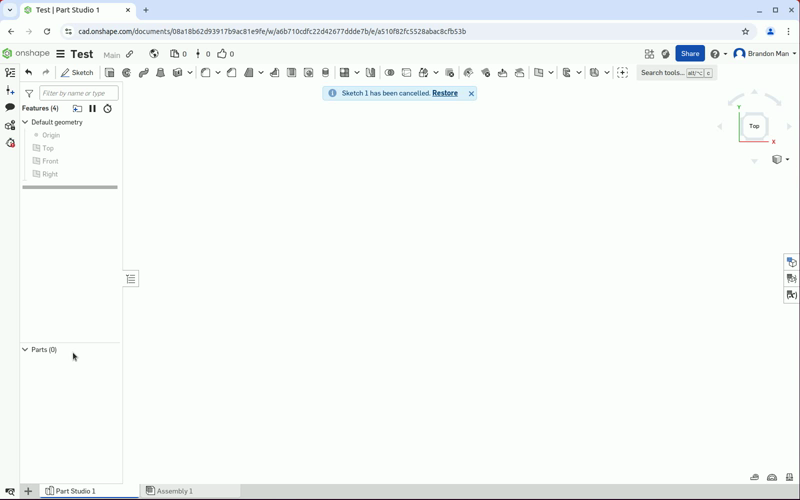
key(up)
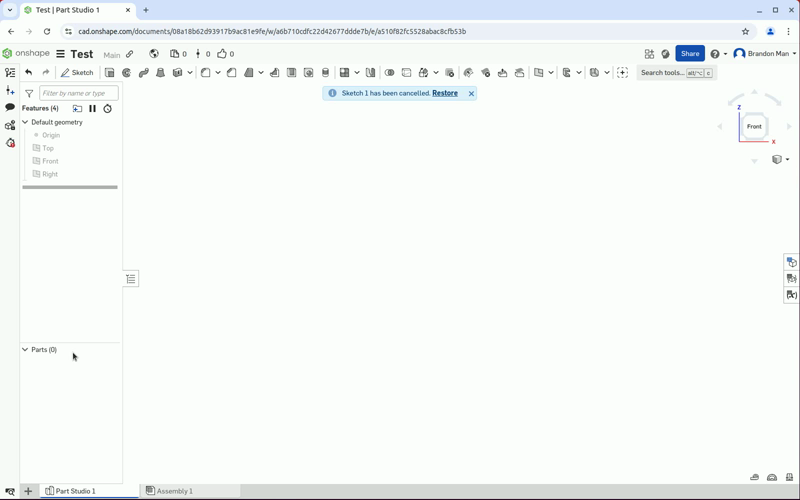
key_up(shift)
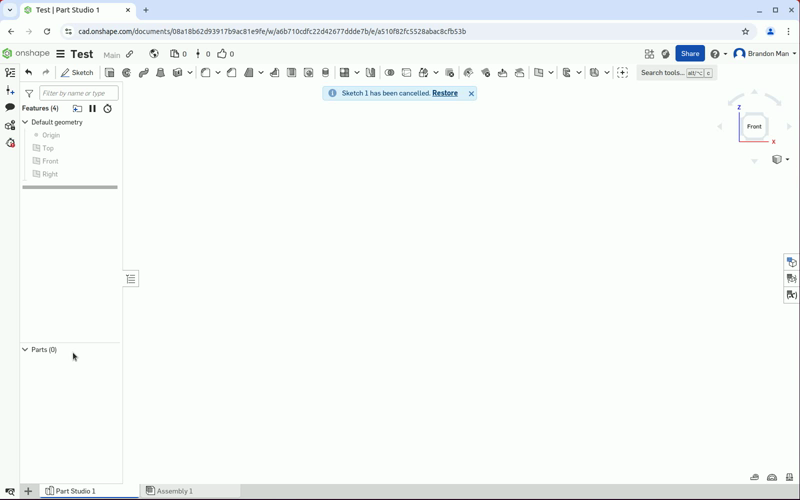
mouse_move(73, 352)
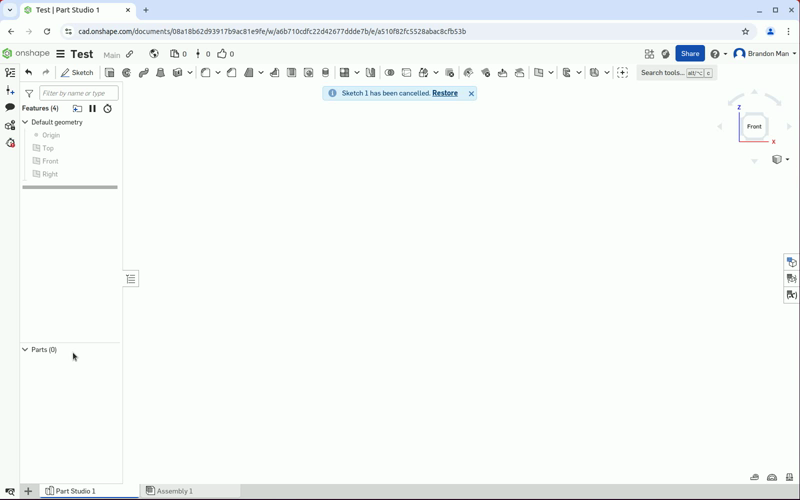
key(shift+y)
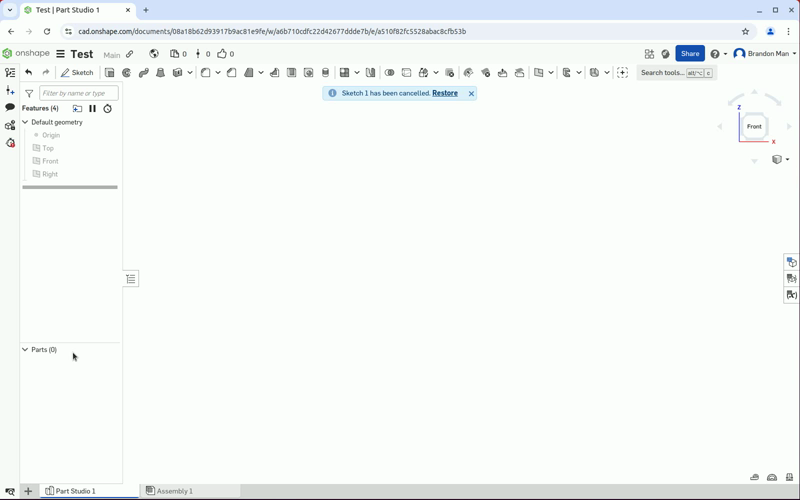
key(shift+s)
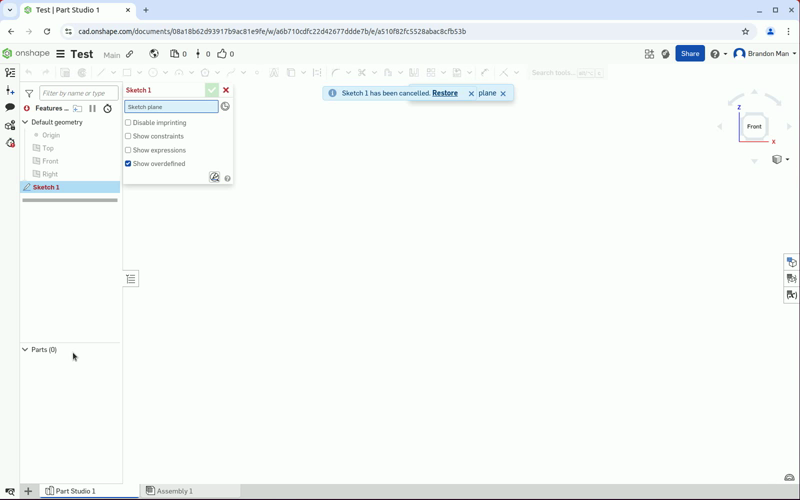
mouse_move(73, 163)
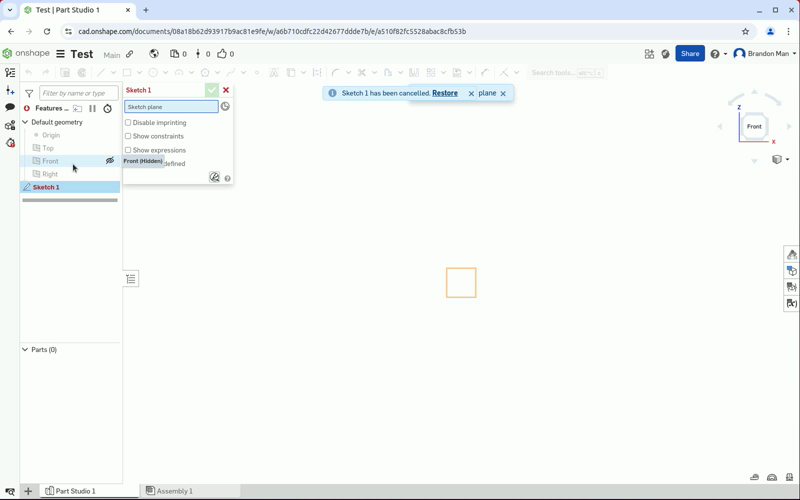
click(73, 163)
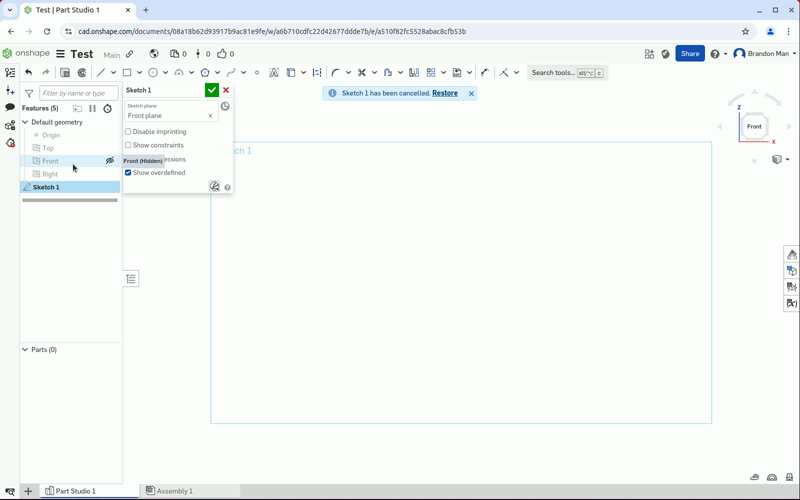
mouse_move(73, 352)
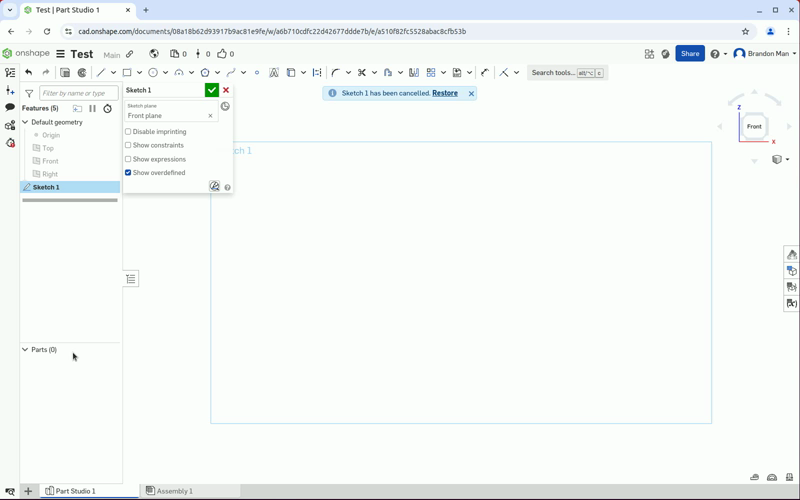
key(y)
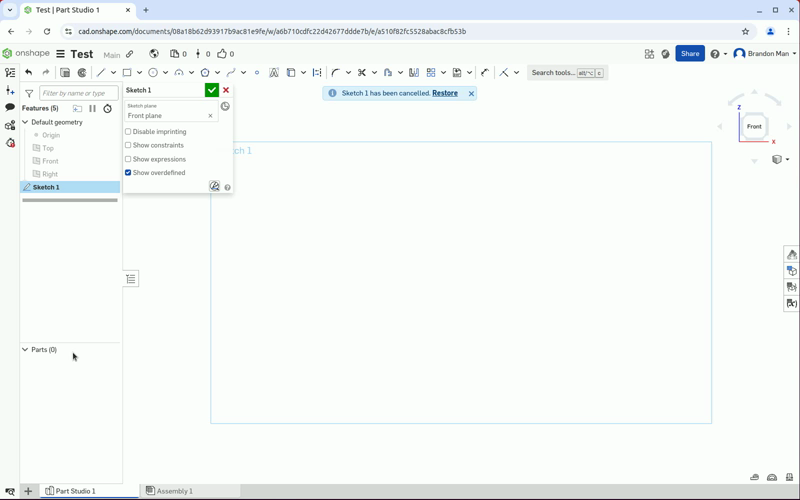
key(l)
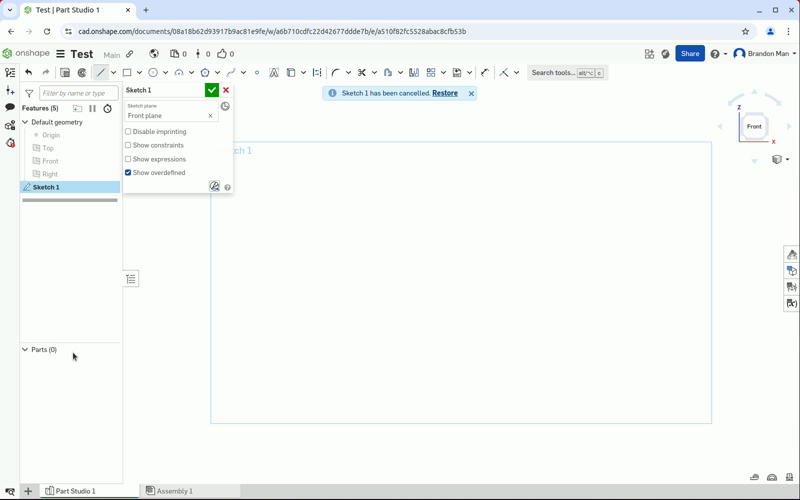
key_down(shift)
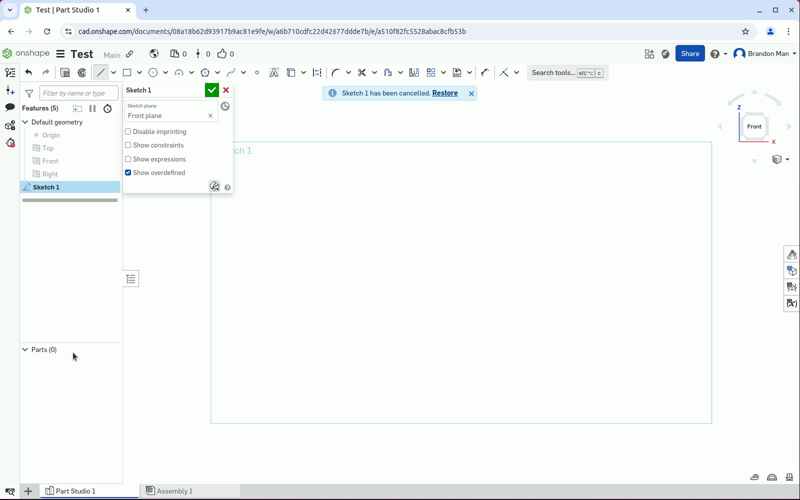
mouse_move(433, 275)
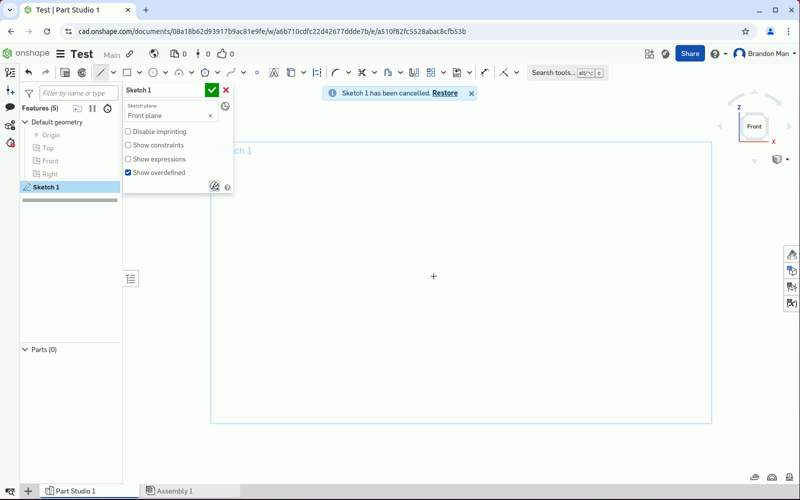
click(433, 275)
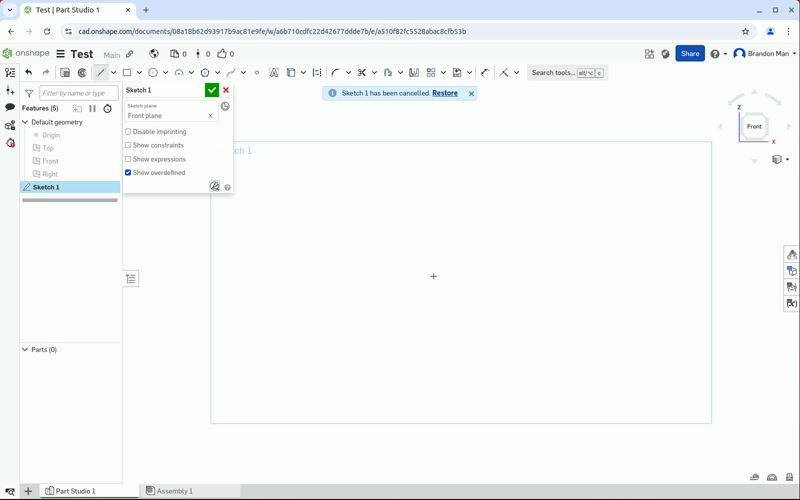
key_up(shift)
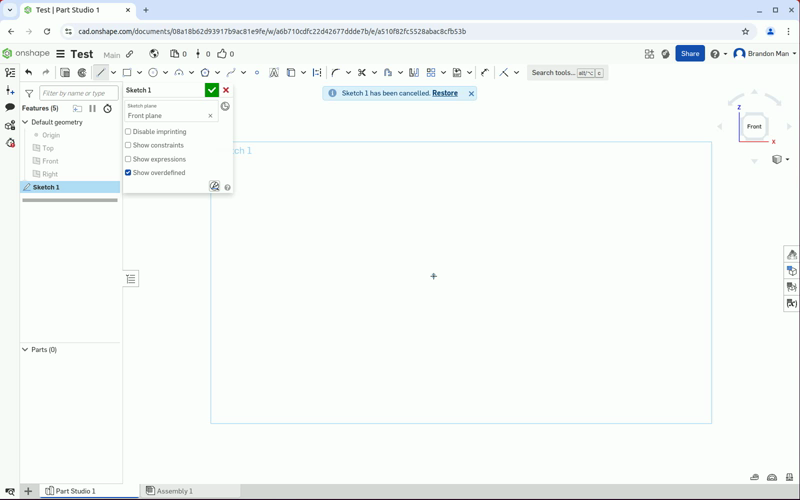
key_down(shift)
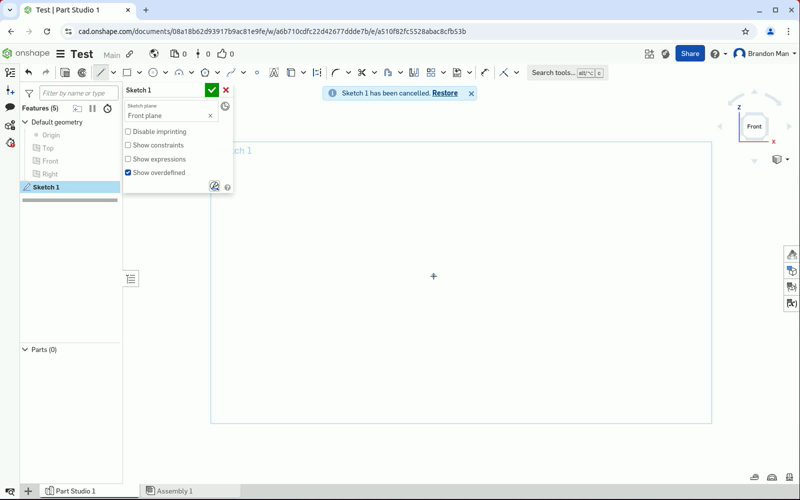
mouse_move(441, 385)
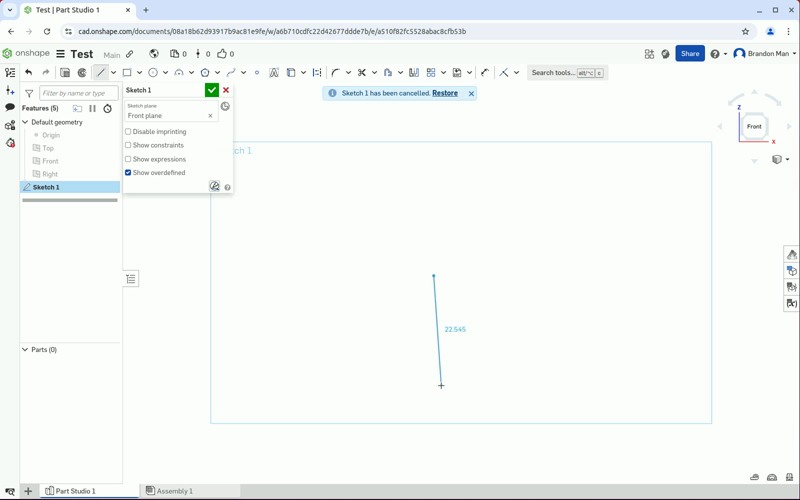
click(441, 385)
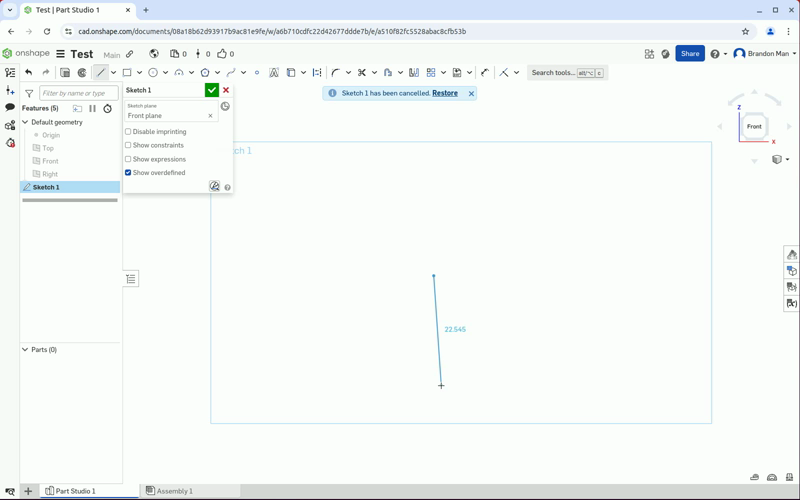
key_up(shift)
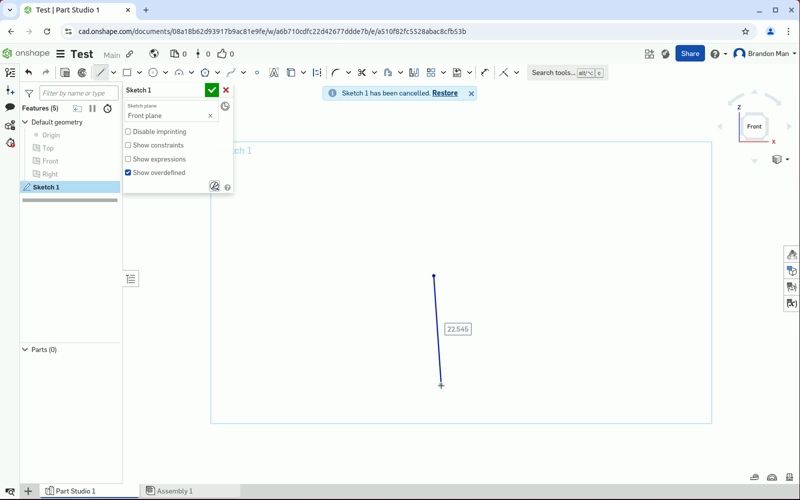
key(esc)
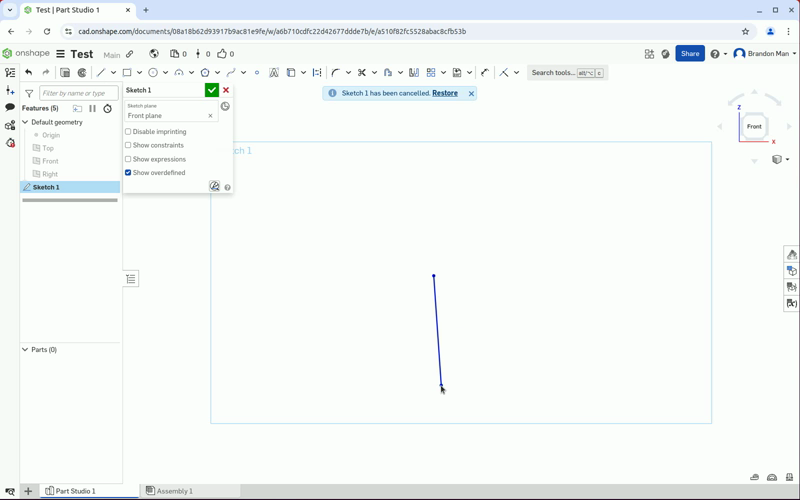
key(a)
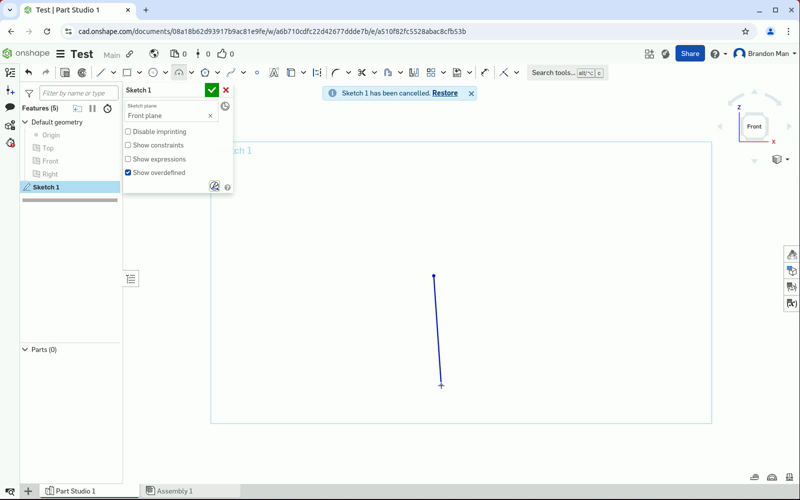
mouse_move(441, 385)
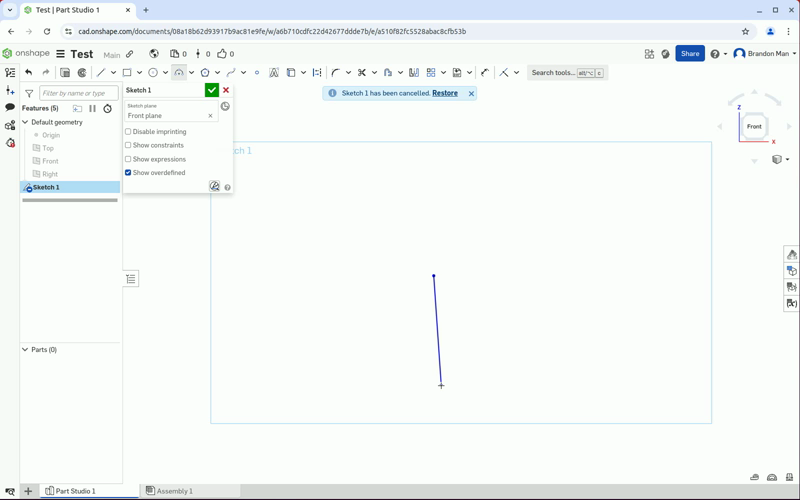
click(441, 385)
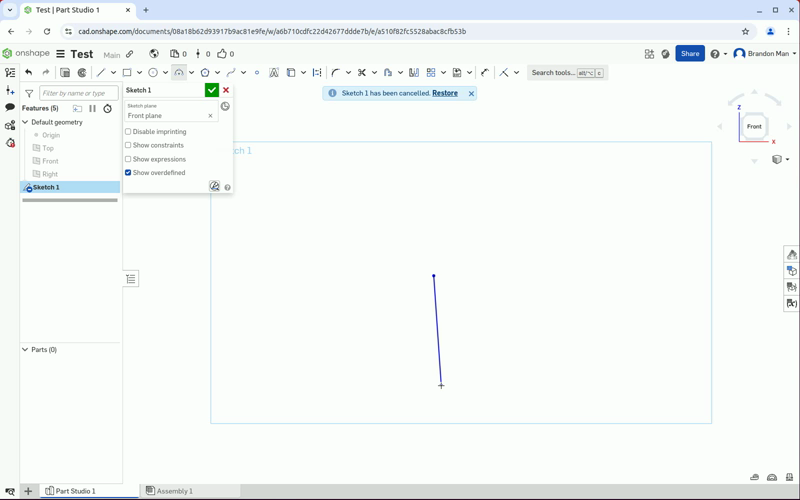
key_down(shift)
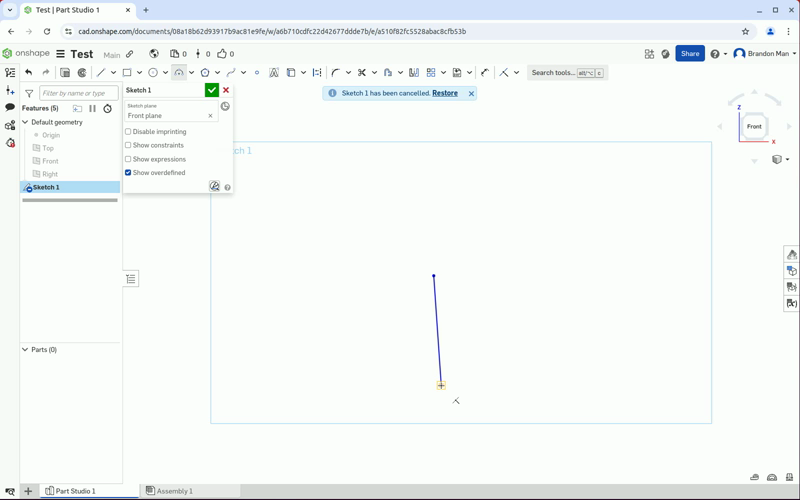
mouse_move(460, 390)
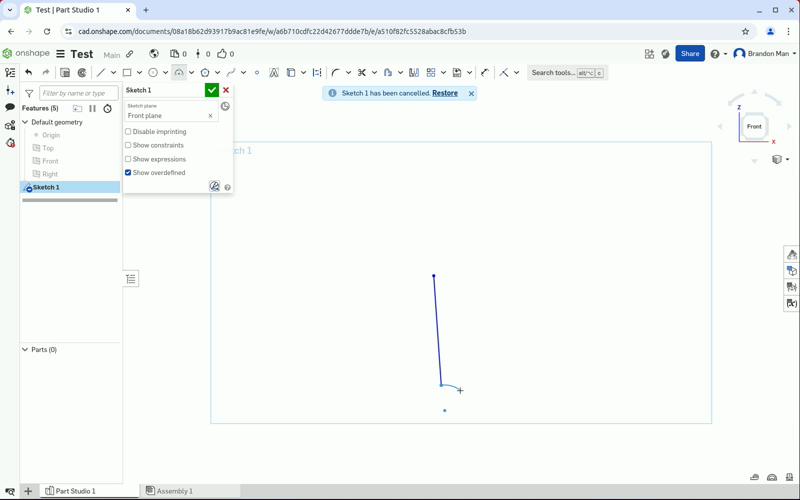
click(460, 390)
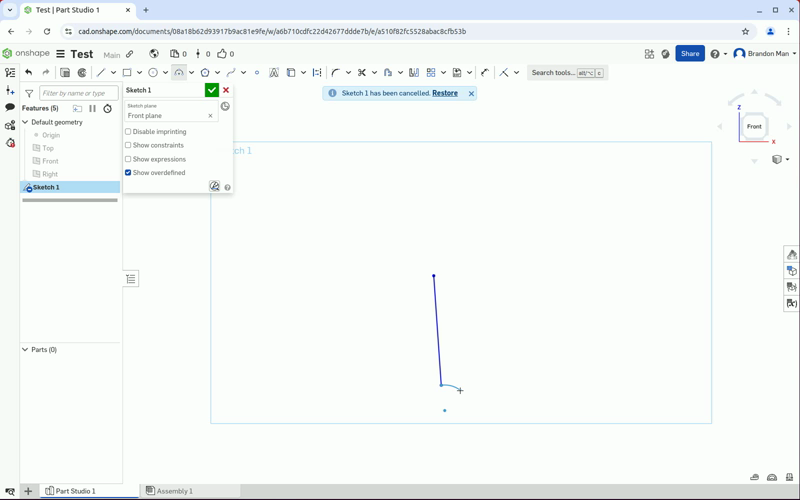
mouse_move(449, 394)
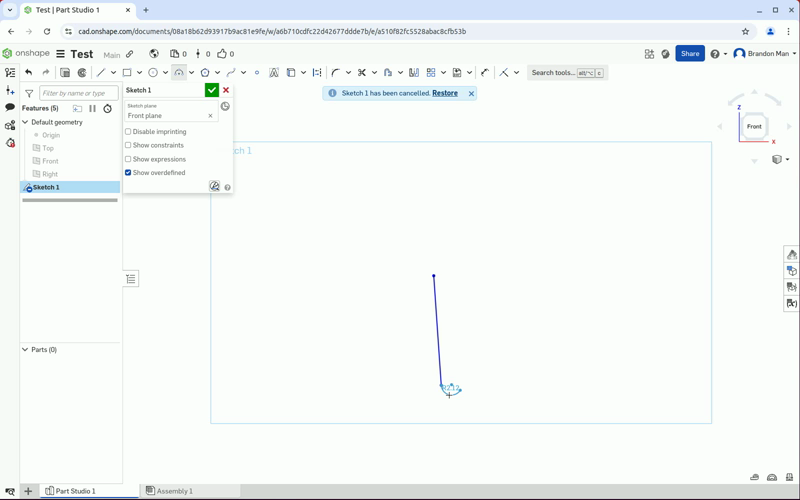
click(449, 394)
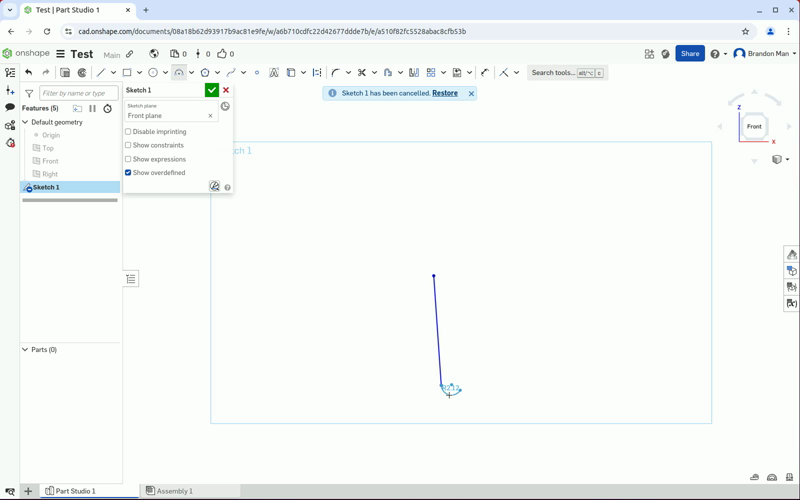
key_up(shift)
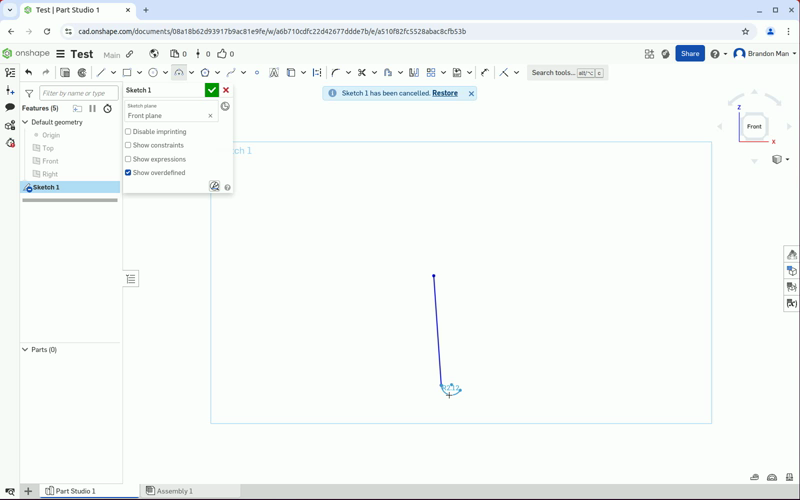
key(esc)
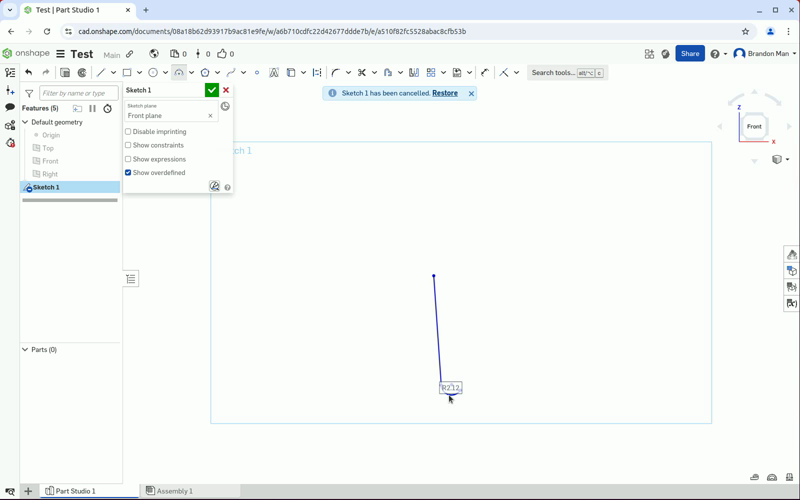
key(l)
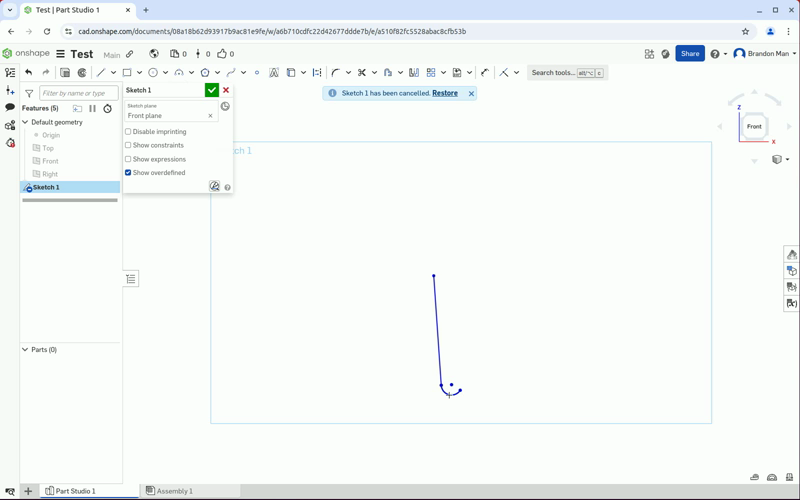
mouse_move(460, 390)
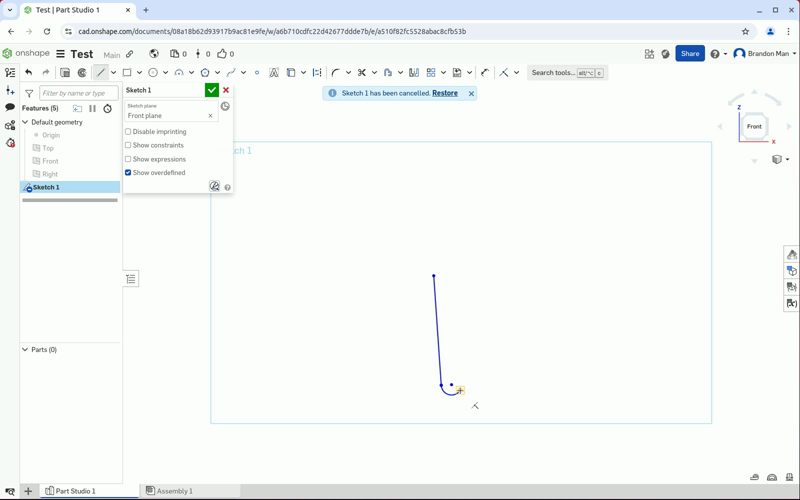
click(460, 390)
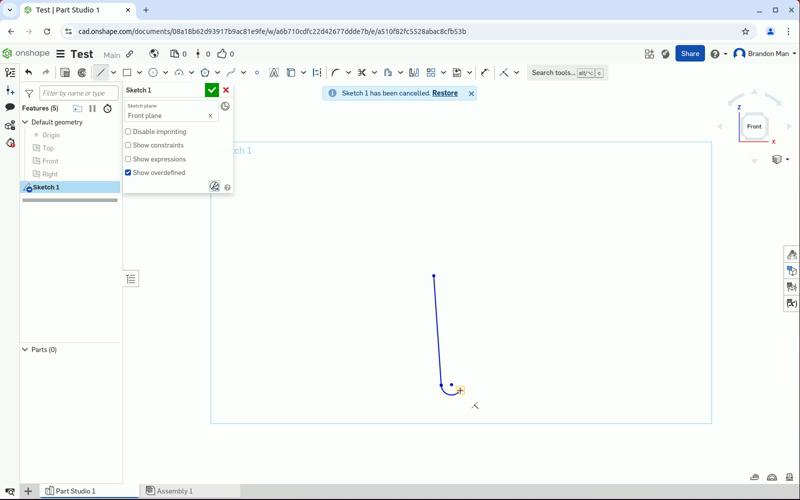
key_down(shift)
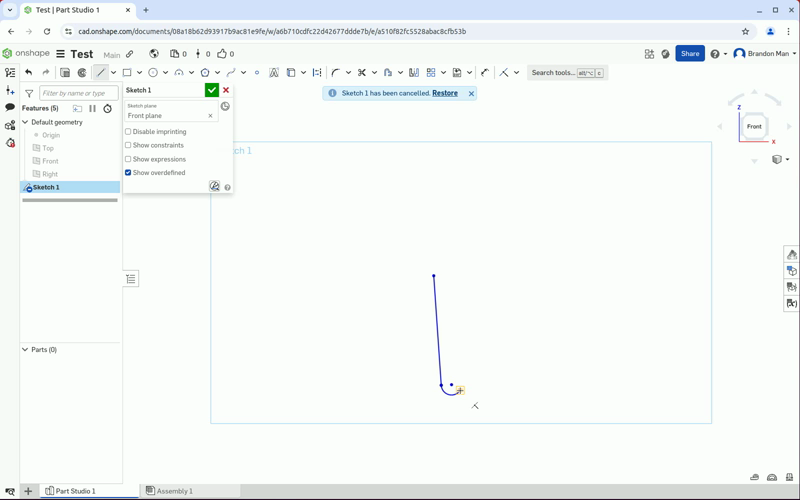
mouse_move(539, 282)
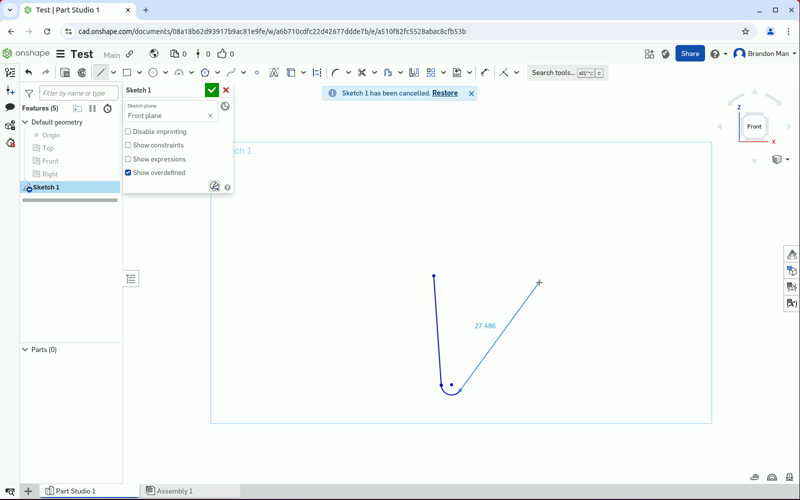
click(539, 282)
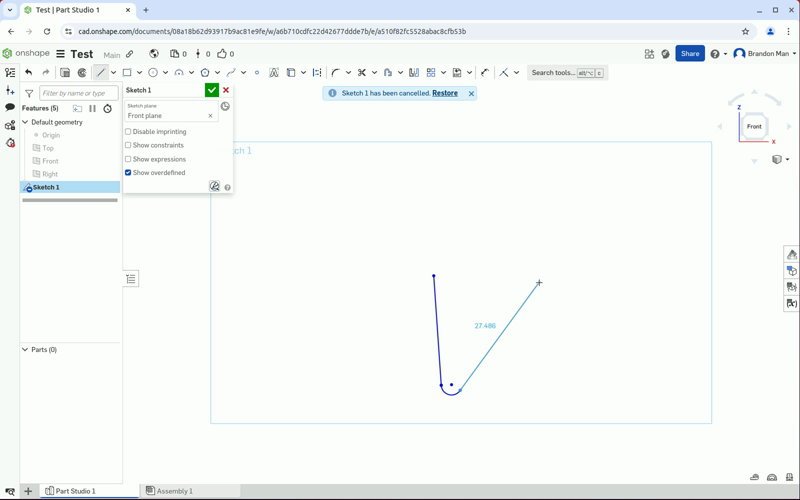
key_up(shift)
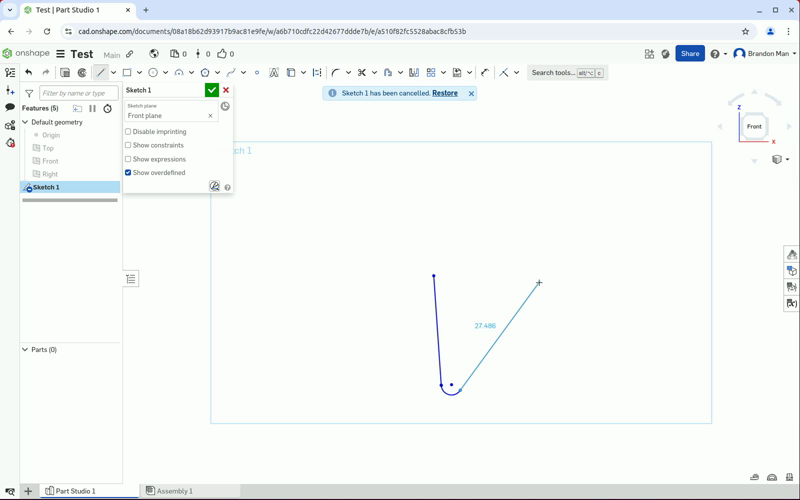
key(esc)
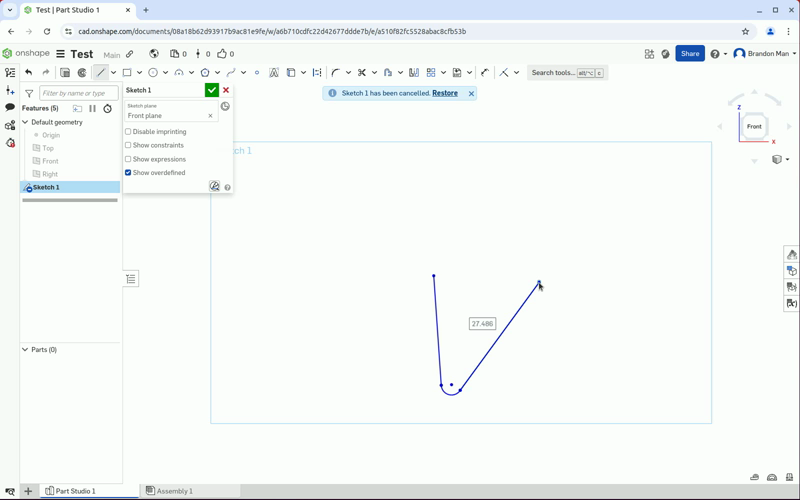
key(a)
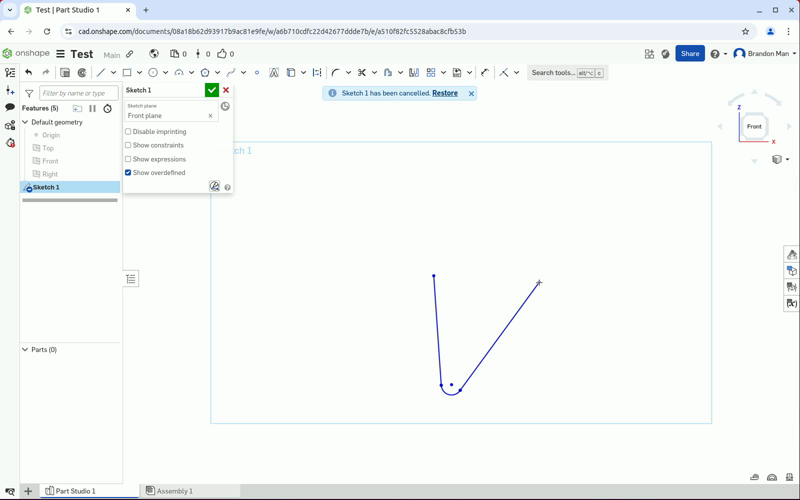
mouse_move(539, 282)
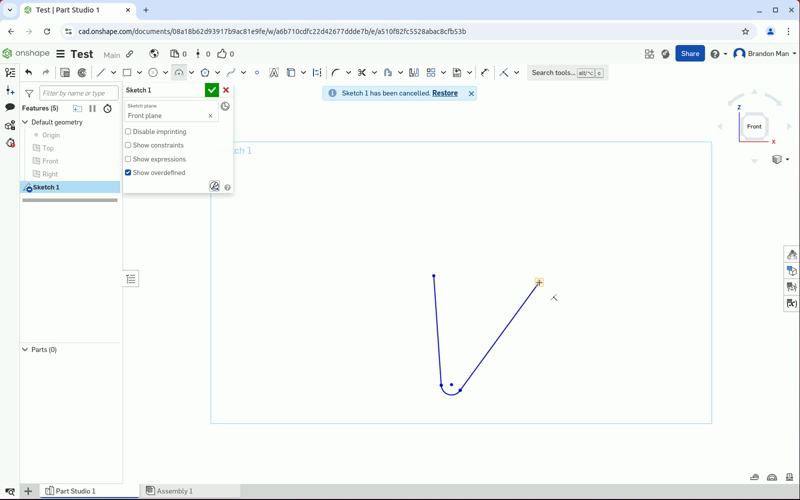
click(539, 282)
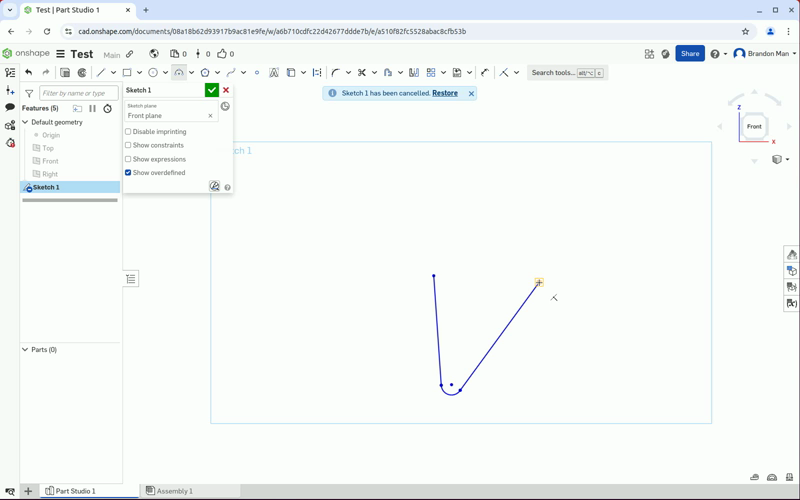
key_down(shift)
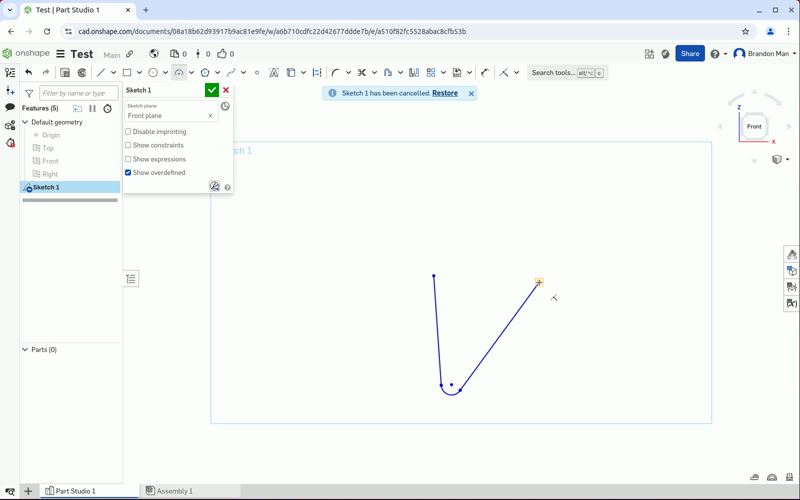
mouse_move(530, 264)
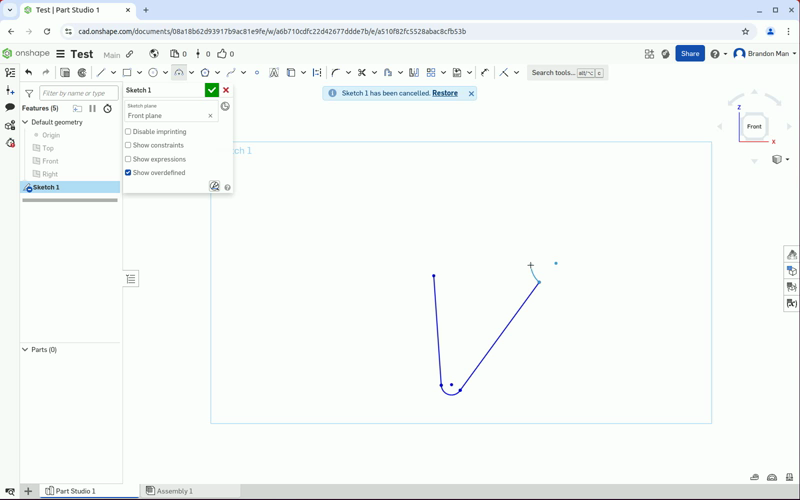
click(530, 264)
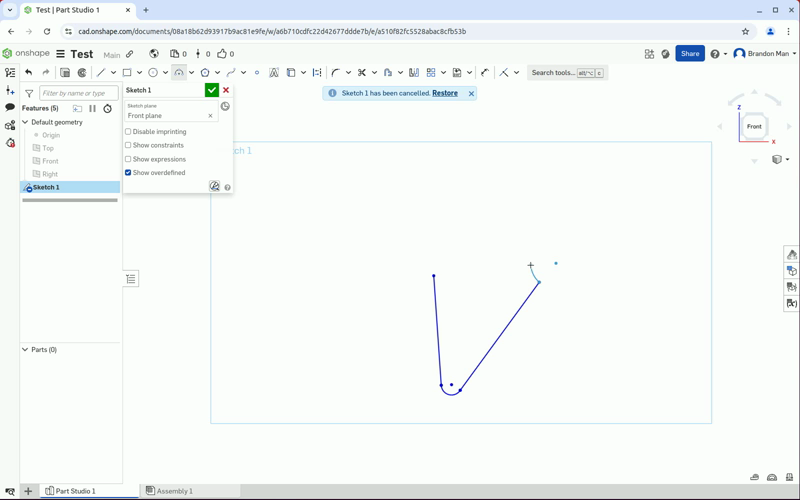
mouse_move(540, 270)
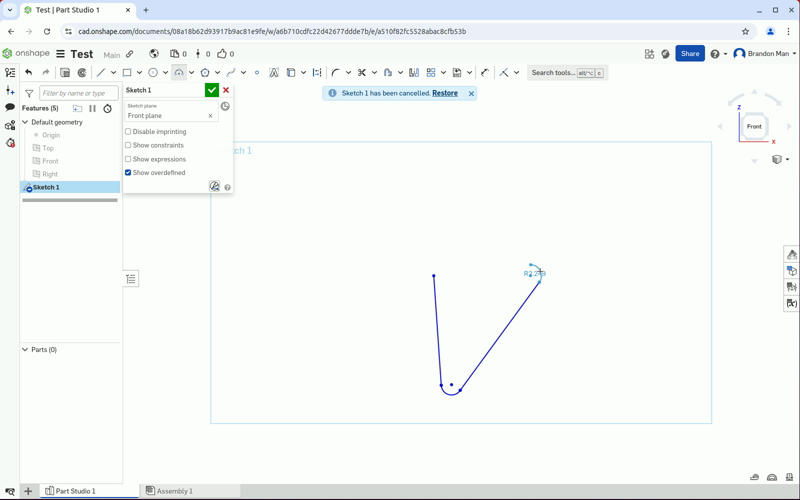
click(540, 270)
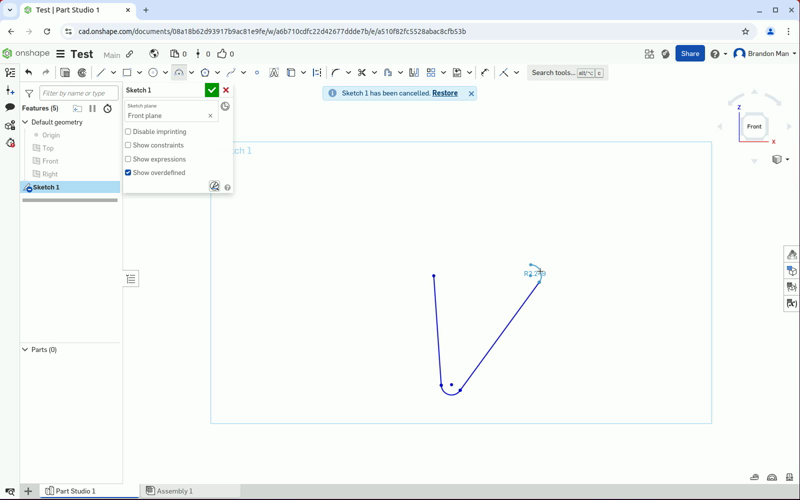
key_up(shift)
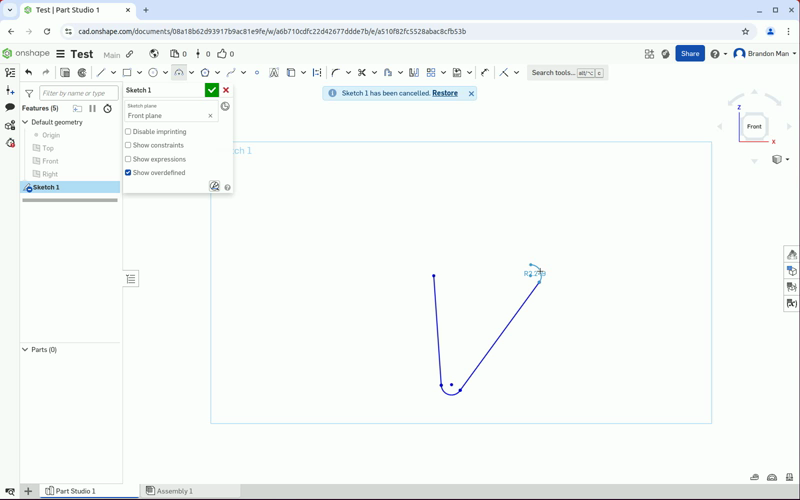
key(esc)
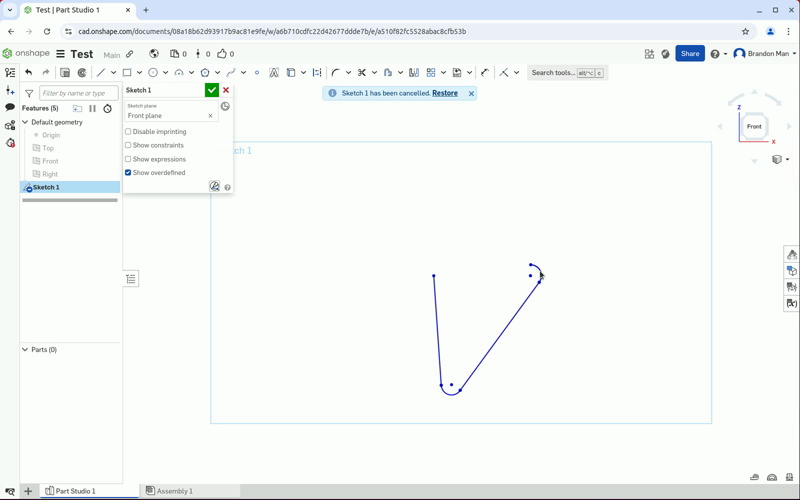
key(l)
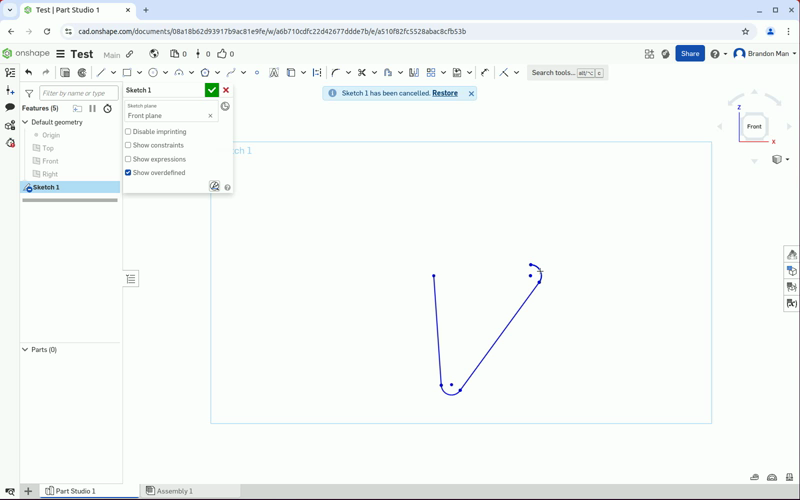
mouse_move(530, 264)
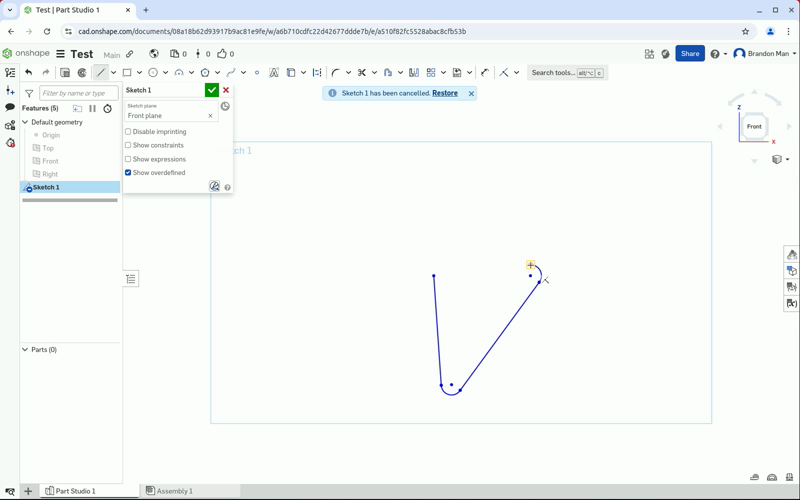
click(530, 264)
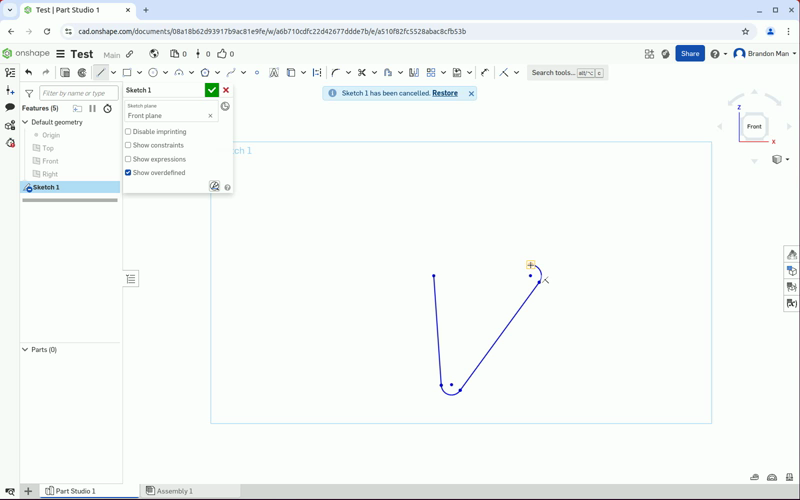
key_down(shift)
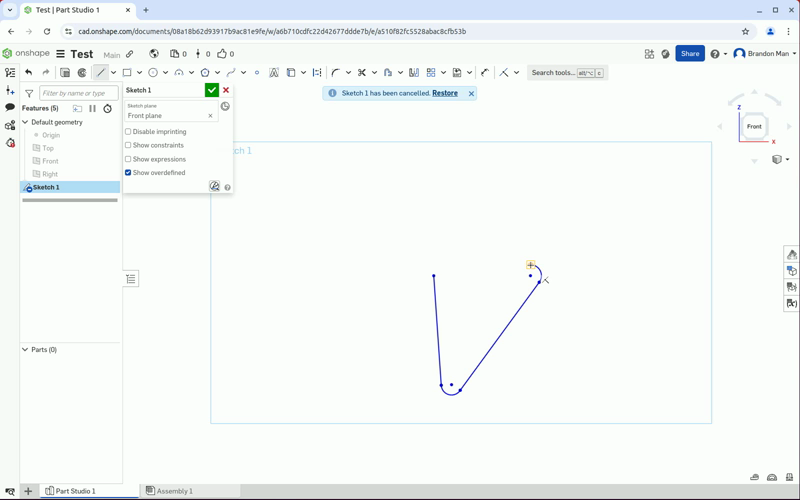
mouse_move(445, 264)
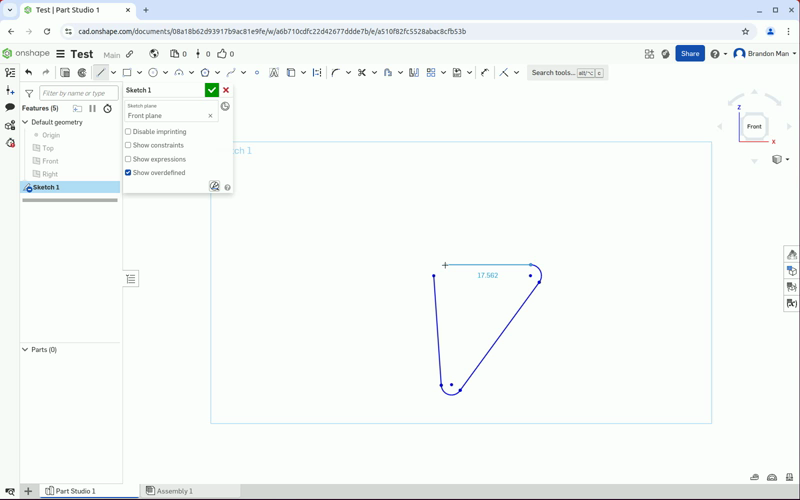
click(445, 264)
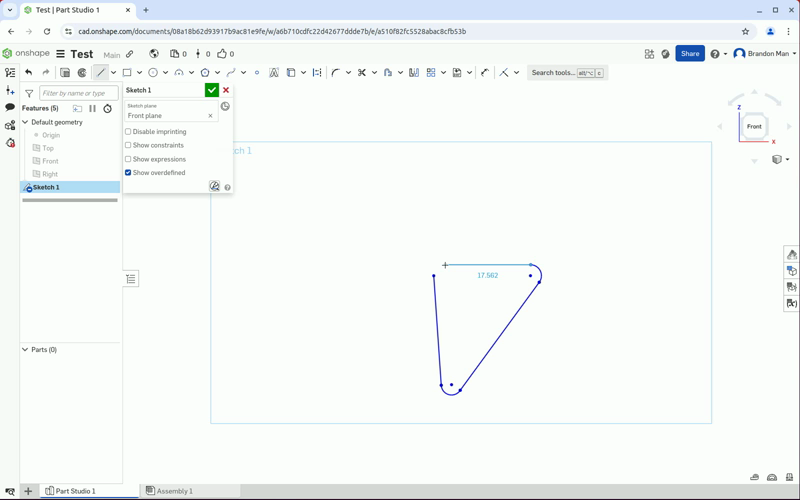
key_up(shift)
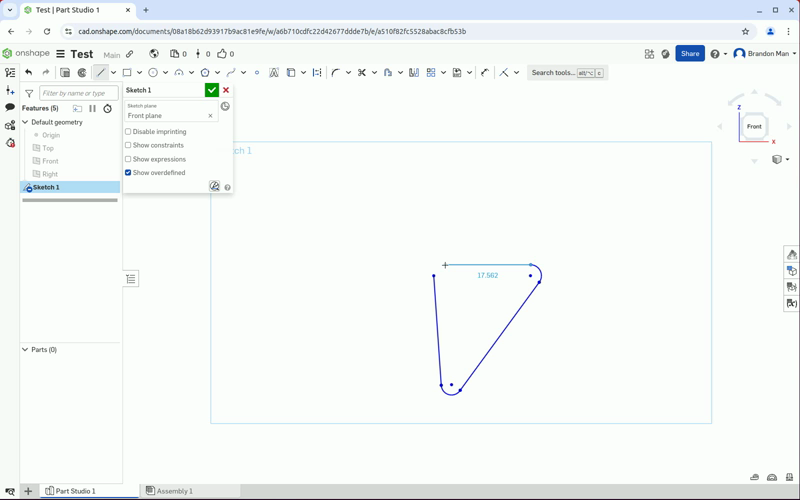
key(esc)
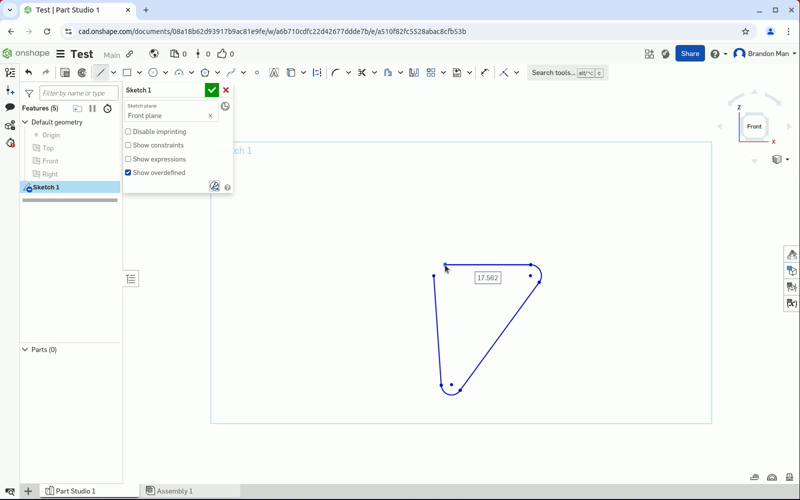
key(a)
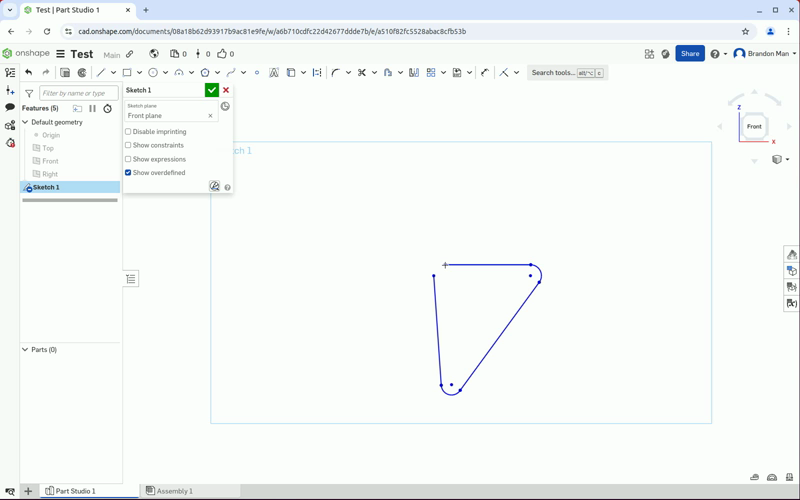
mouse_move(445, 264)
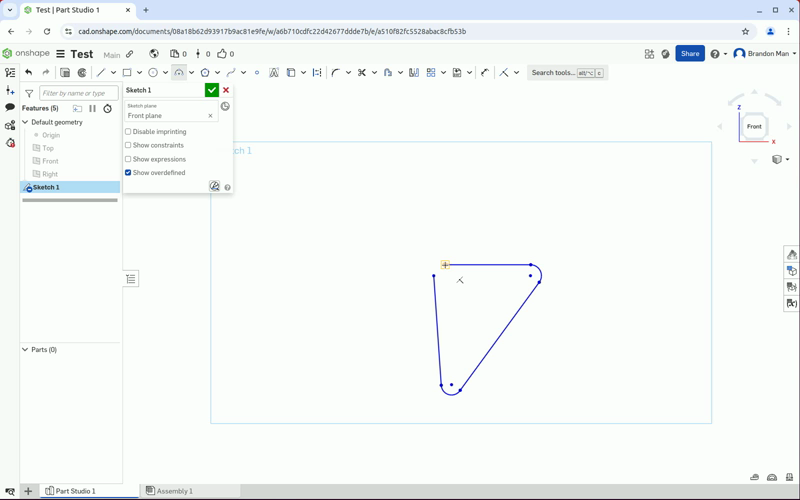
click(445, 264)
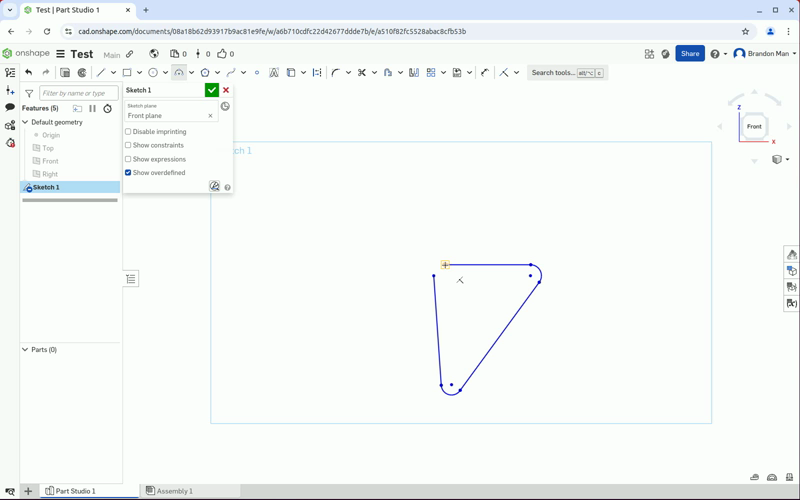
mouse_move(433, 275)
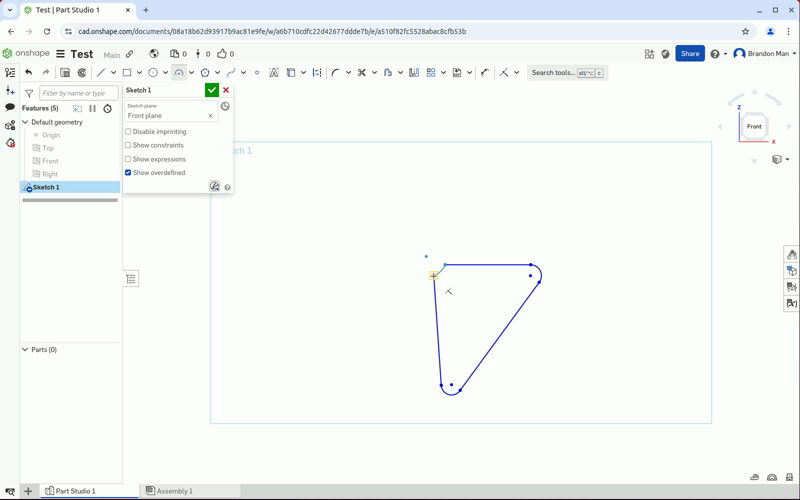
click(433, 275)
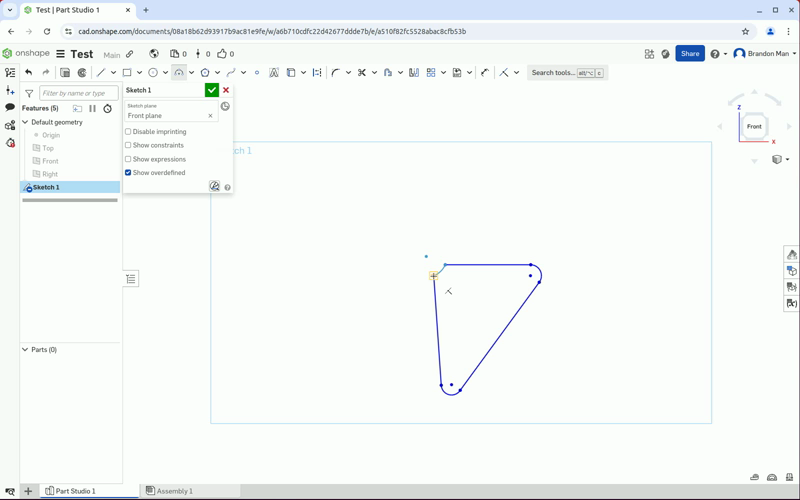
key_down(shift)
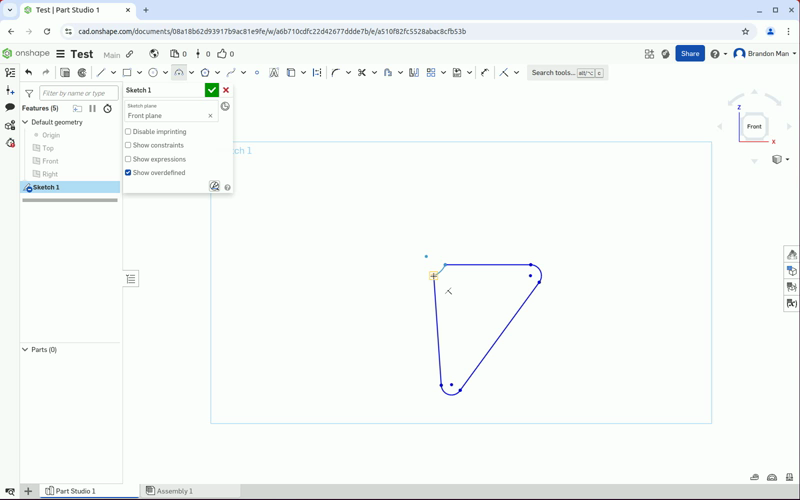
mouse_move(437, 267)
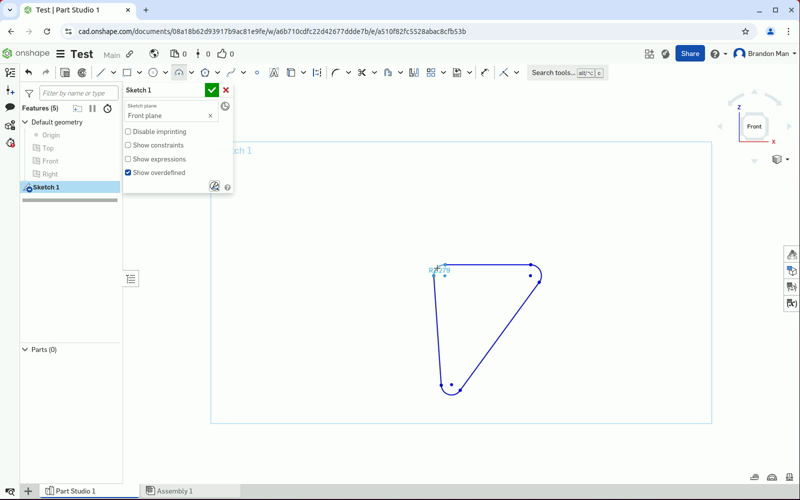
click(437, 267)
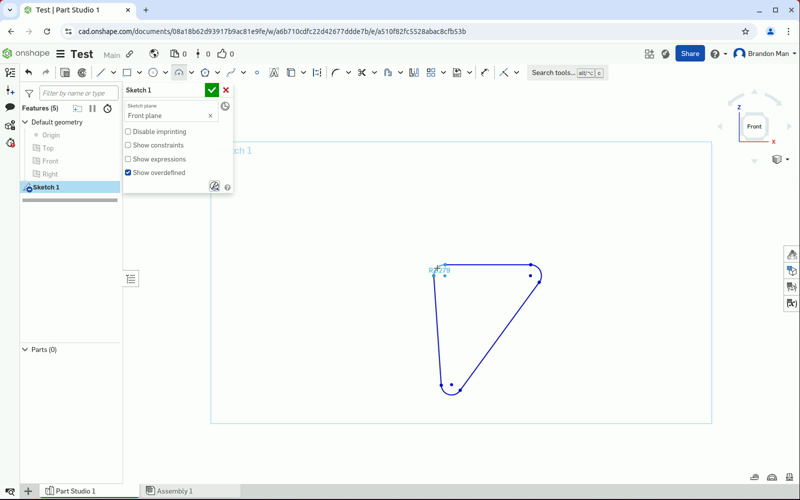
key_up(shift)
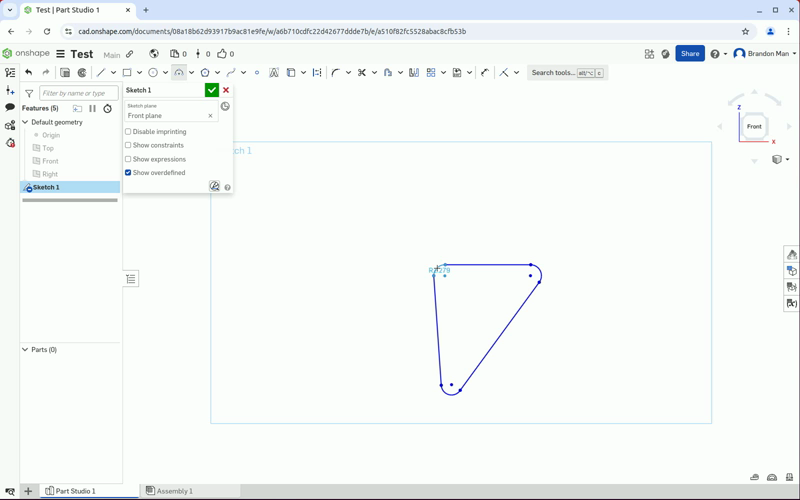
key(esc)
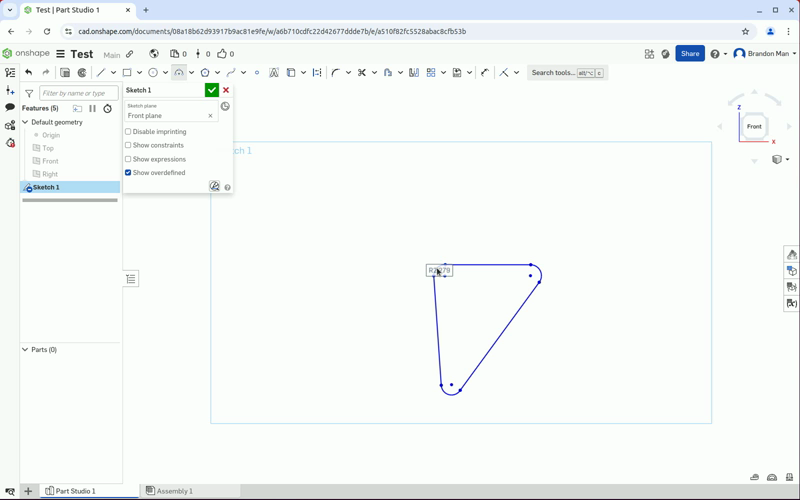
key(c)
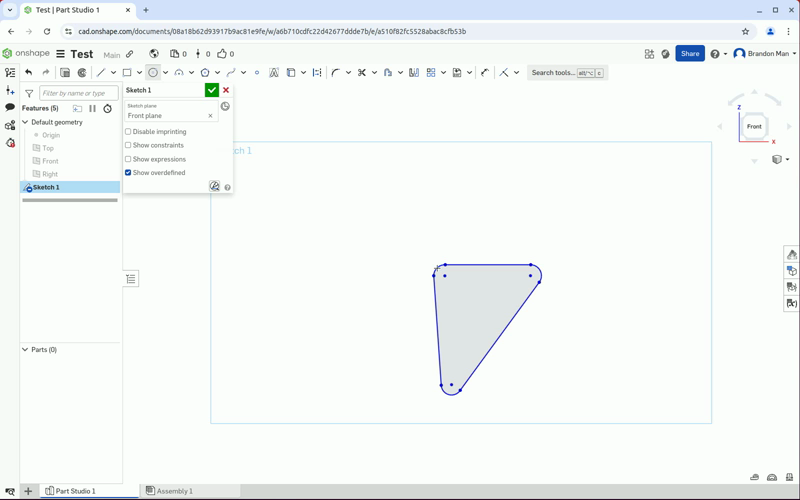
key_down(shift)
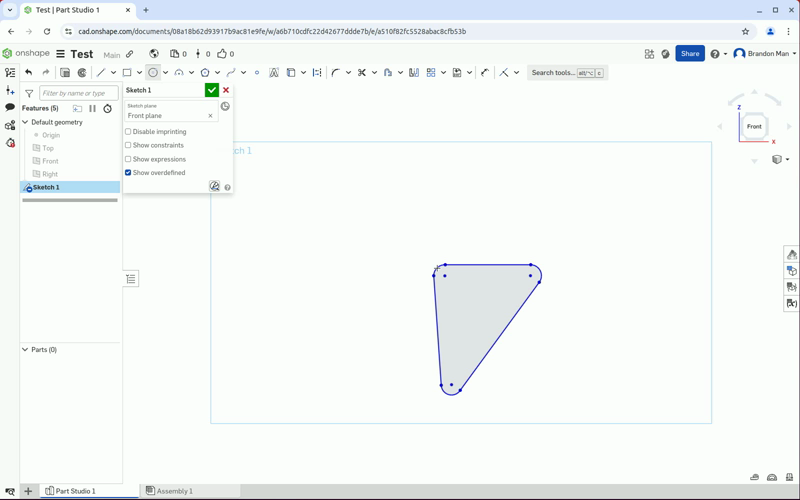
mouse_move(445, 274)
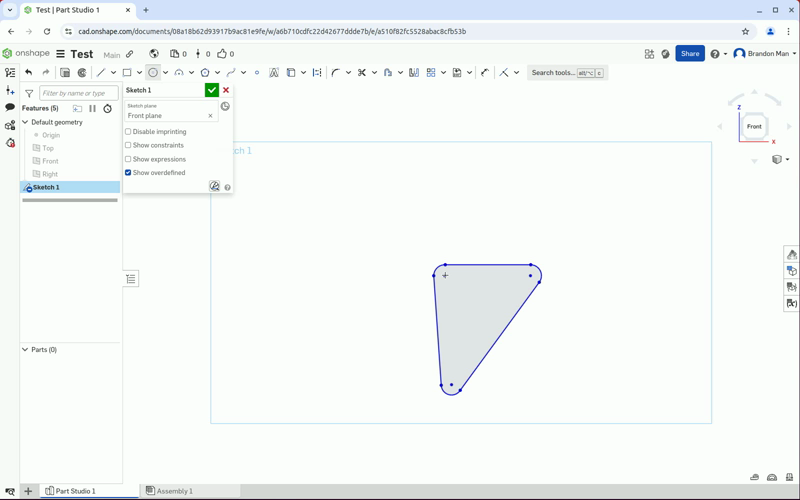
scroll(6)
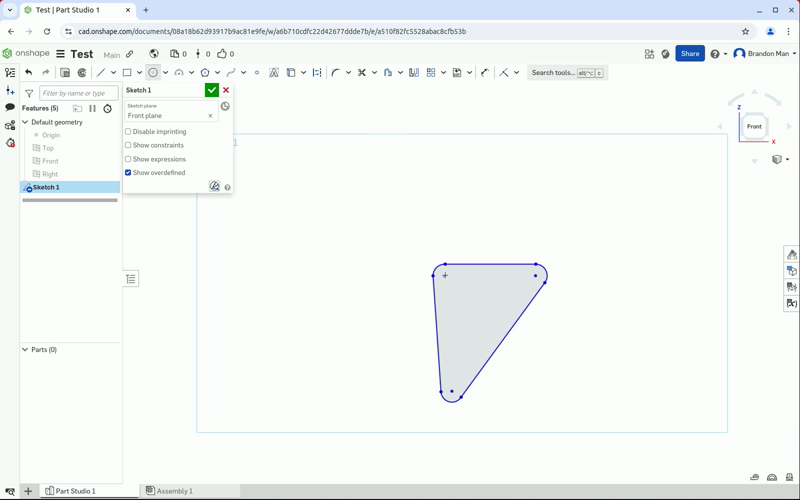
scroll(6)
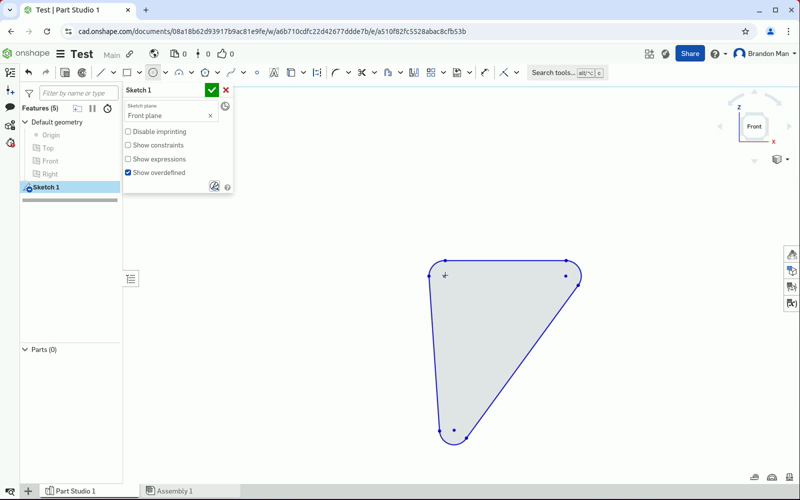
scroll(6)
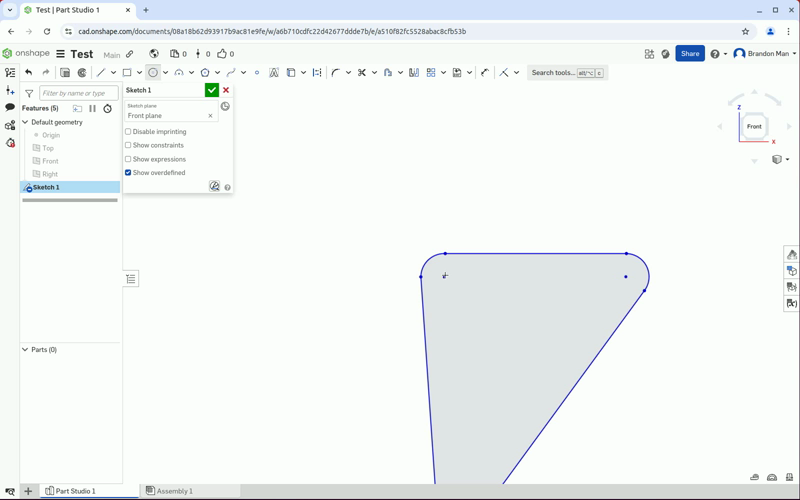
scroll(6)
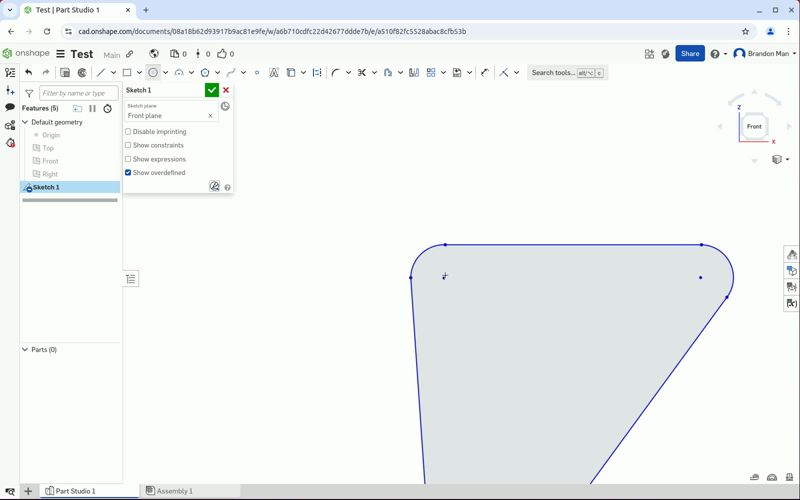
scroll(6)
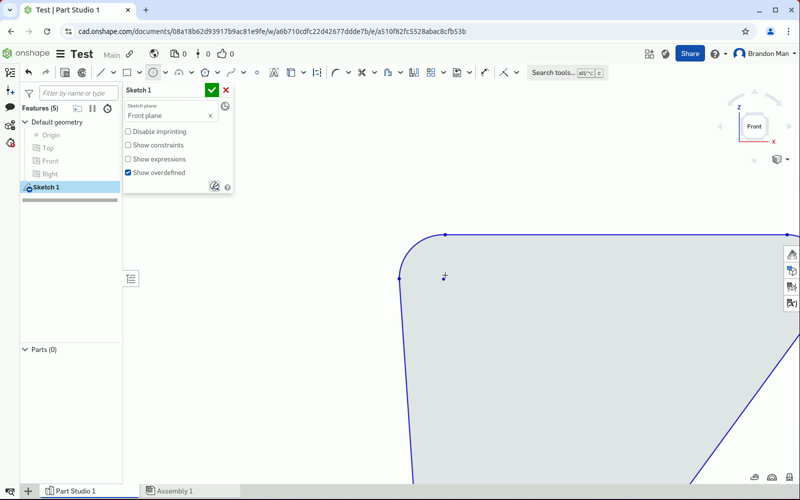
scroll(6)
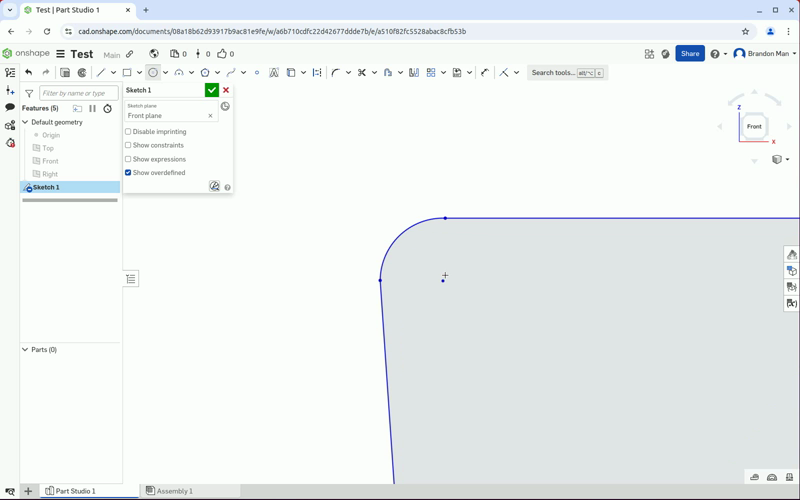
scroll(6)
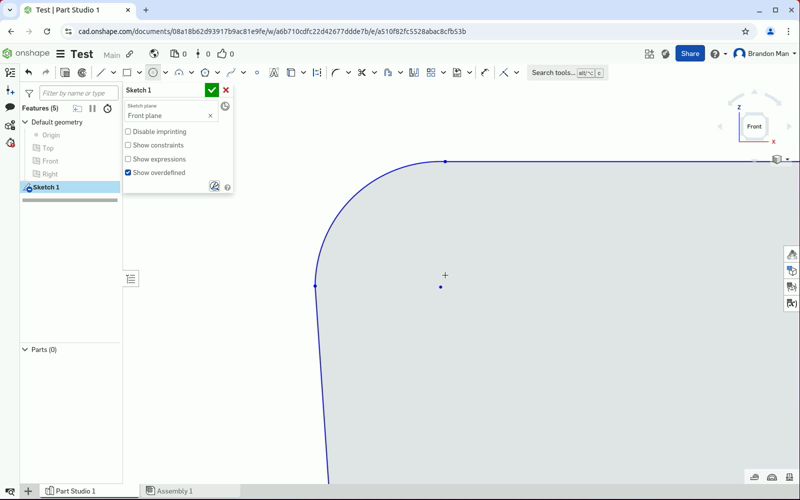
click(445, 274)
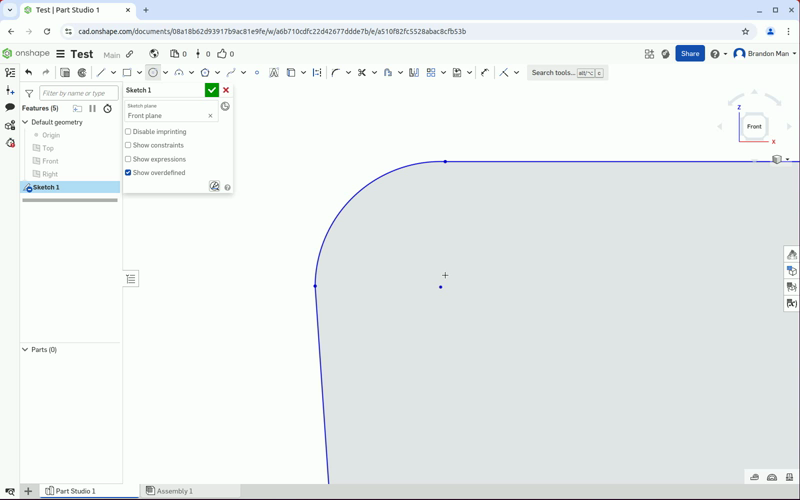
scroll(-6)
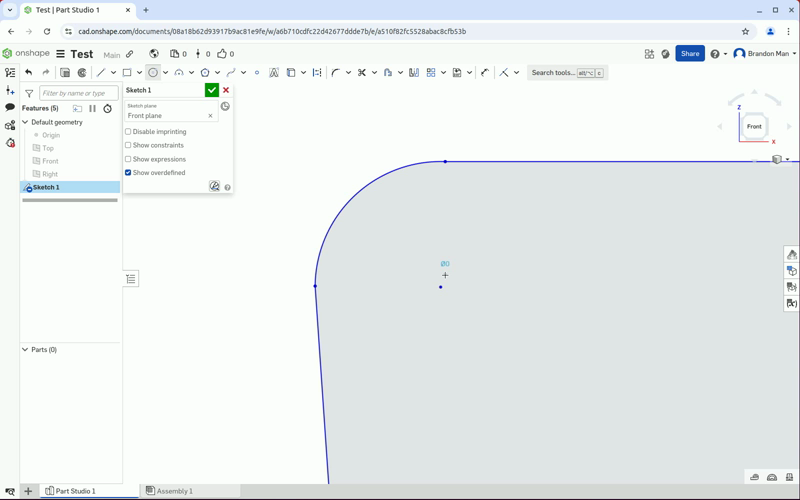
scroll(-6)
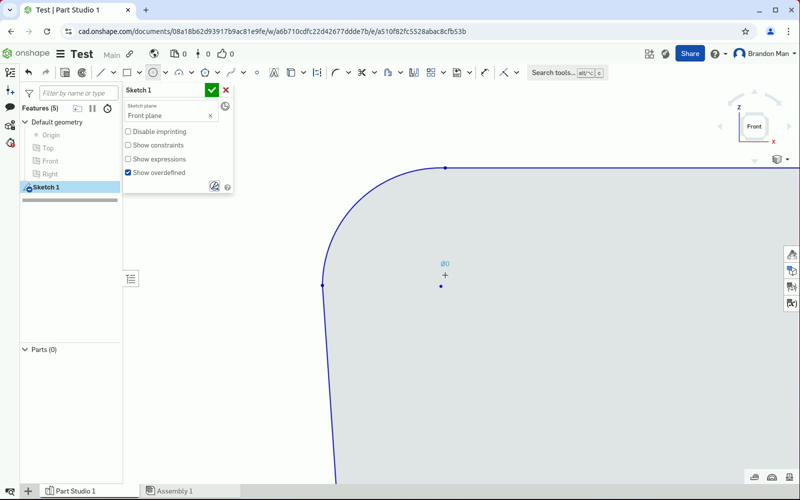
scroll(-6)
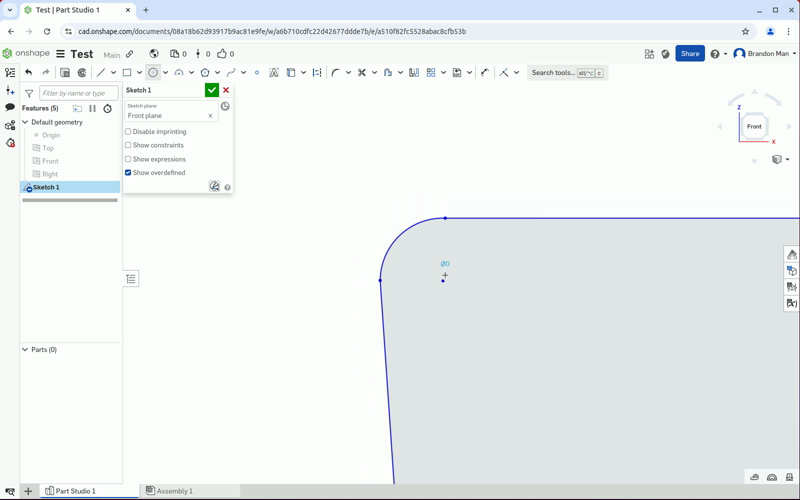
scroll(-6)
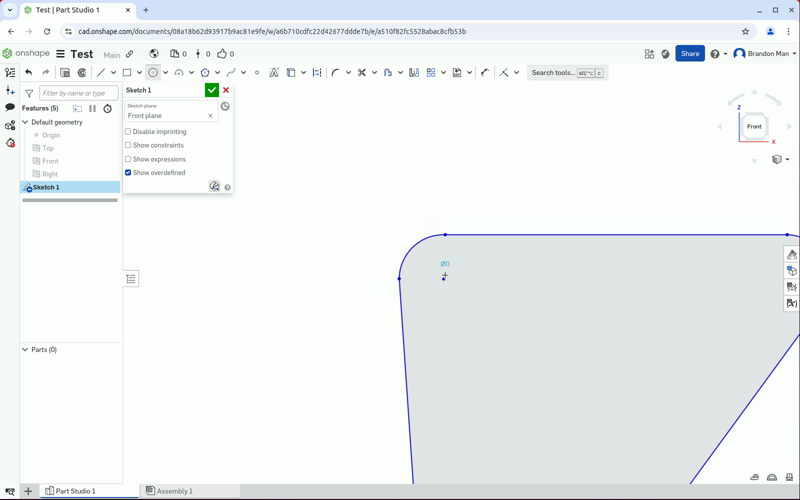
scroll(-6)
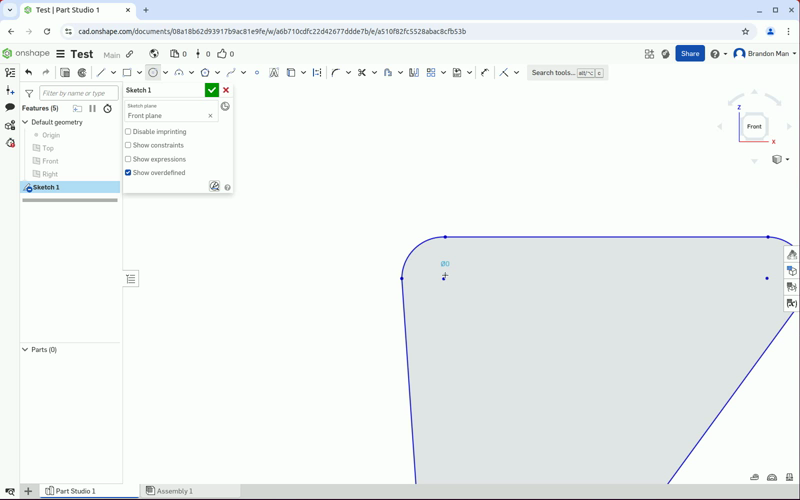
scroll(-6)
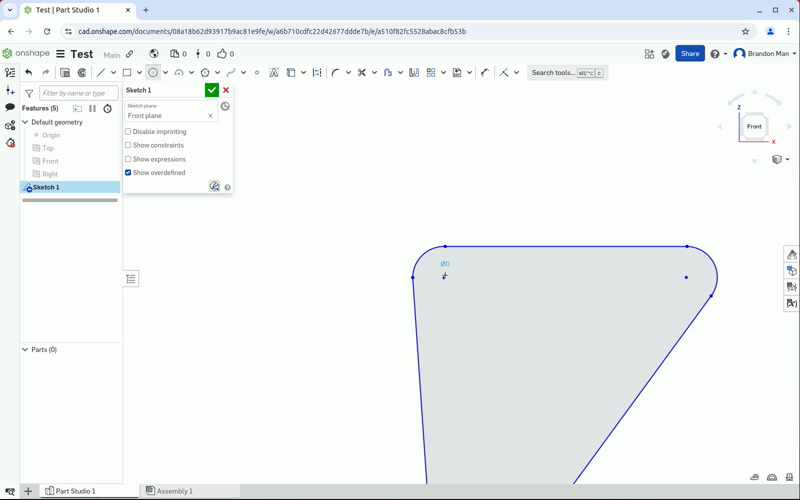
scroll(-6)
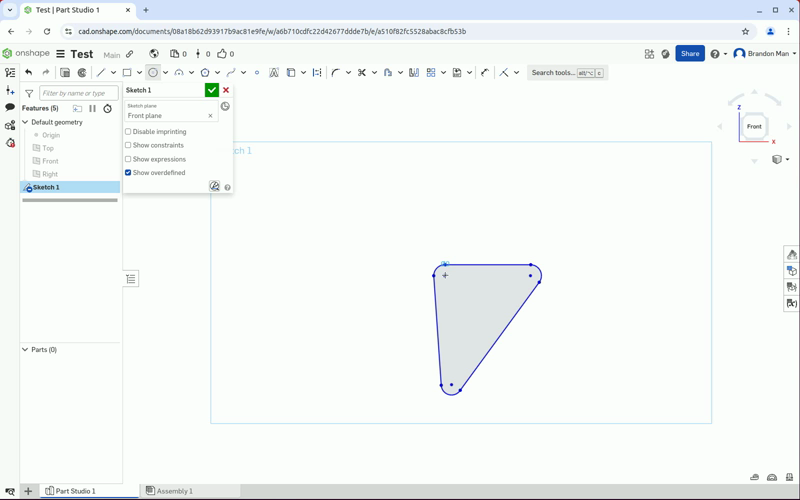
key_up(shift)
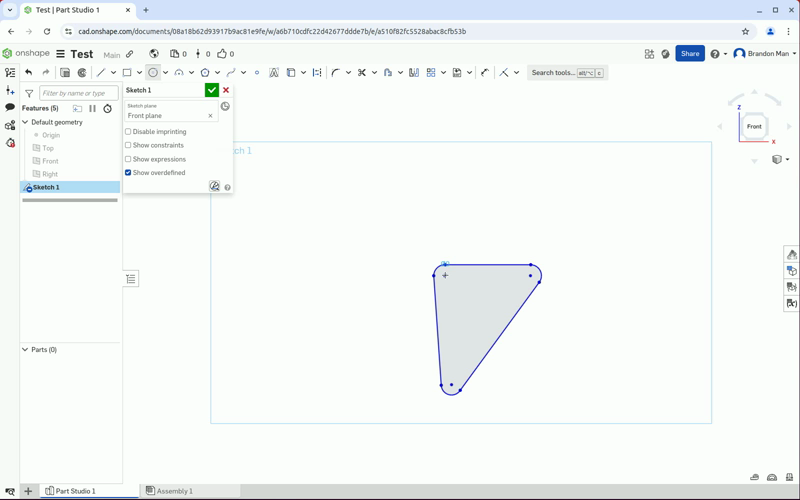
mouse_move(451, 274)
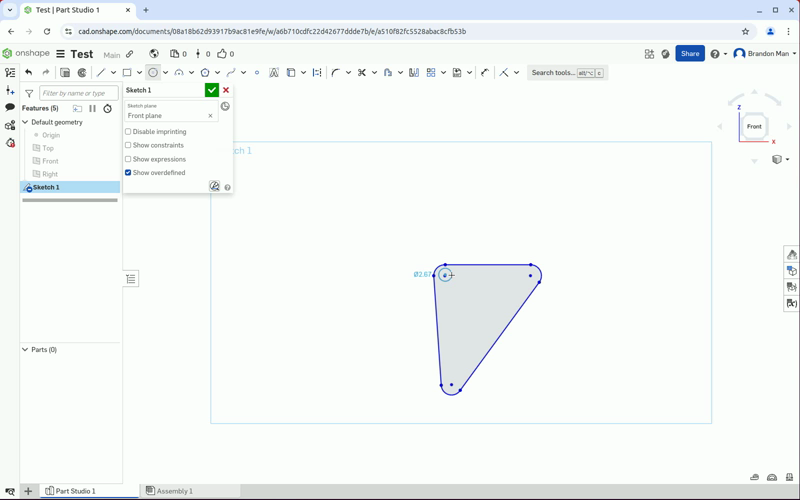
click(451, 274)
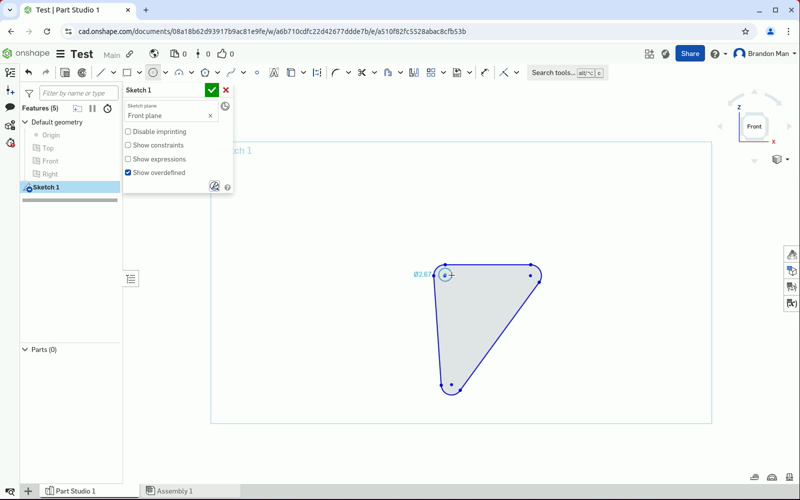
key(esc)
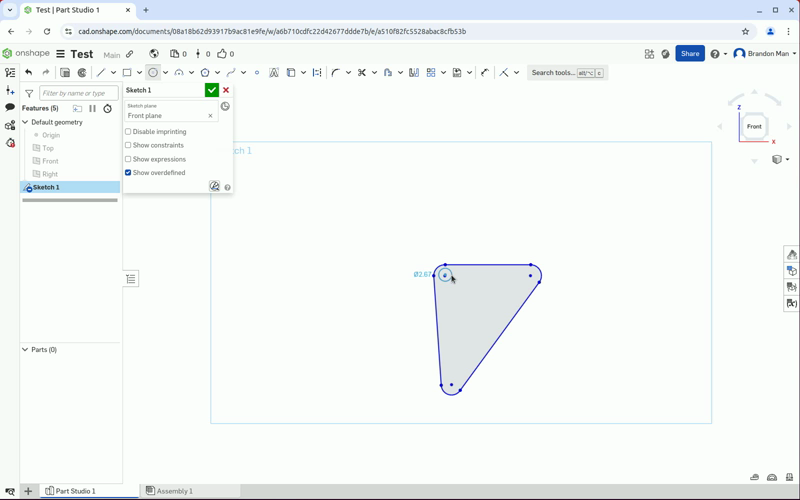
key(c)
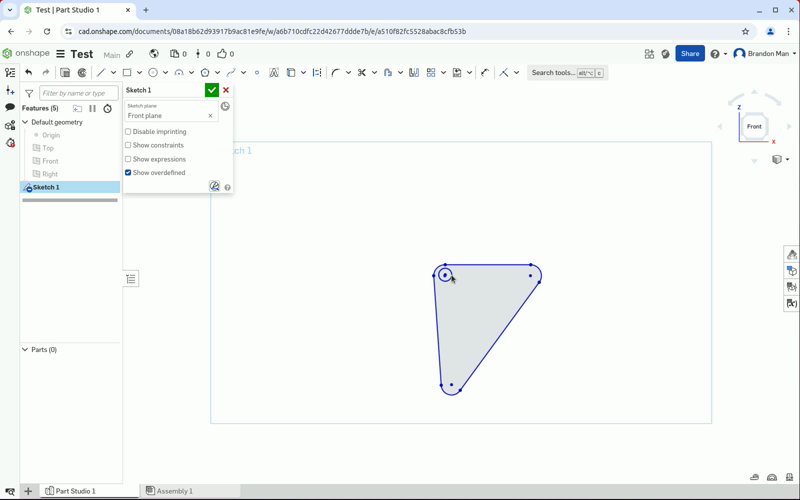
key_down(shift)
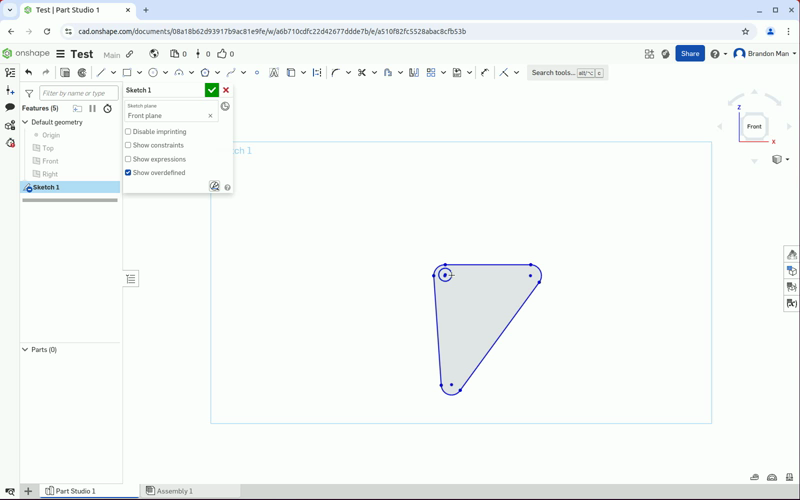
mouse_move(451, 384)
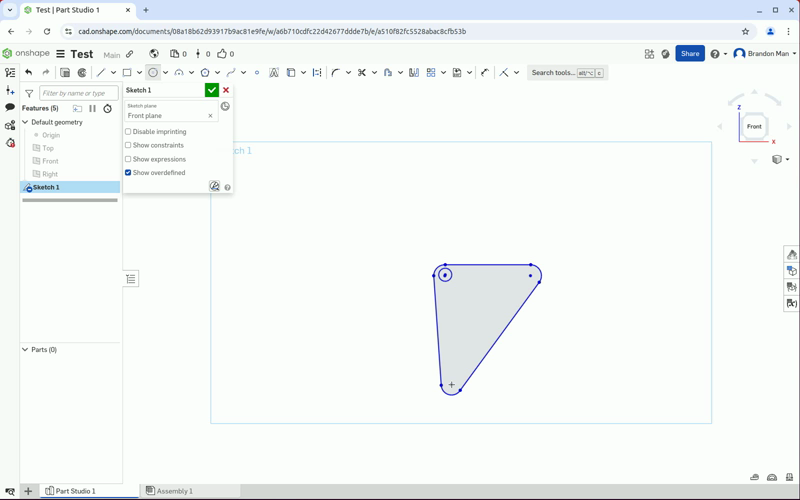
click(451, 384)
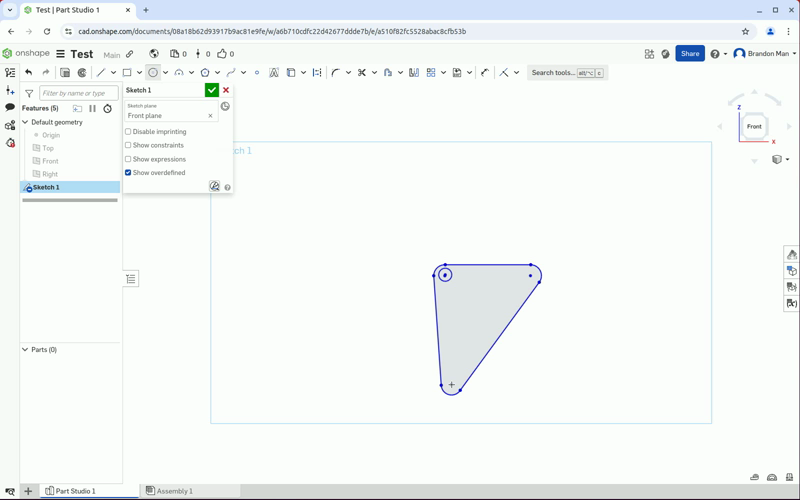
key_up(shift)
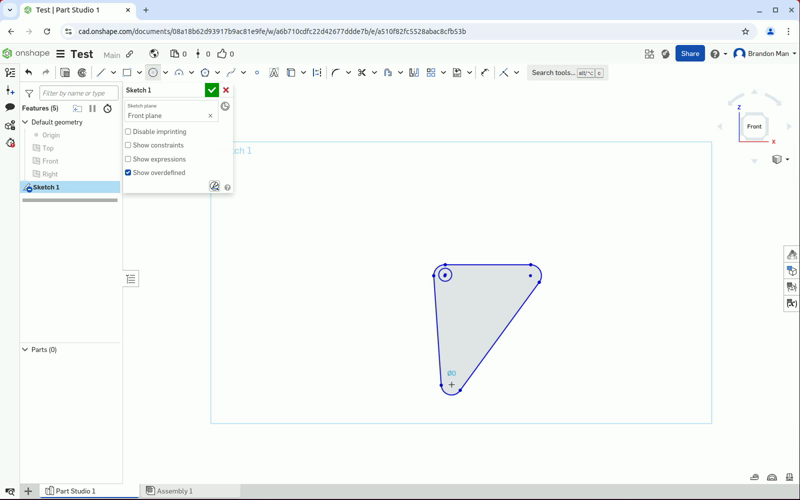
mouse_move(457, 384)
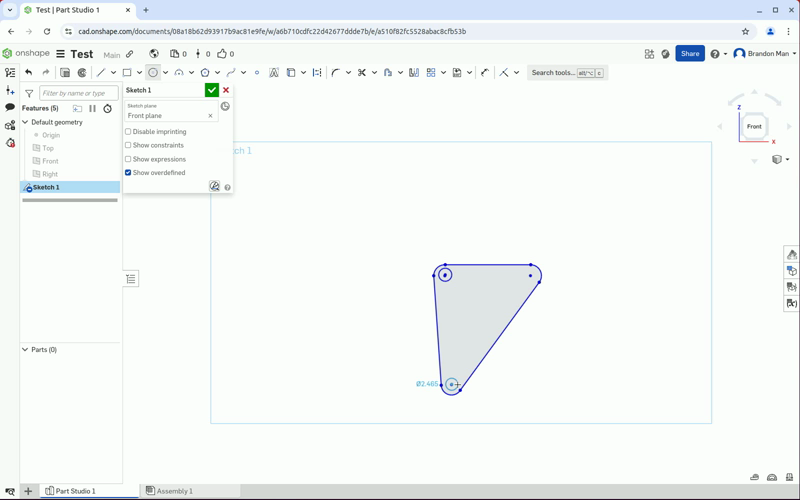
click(457, 384)
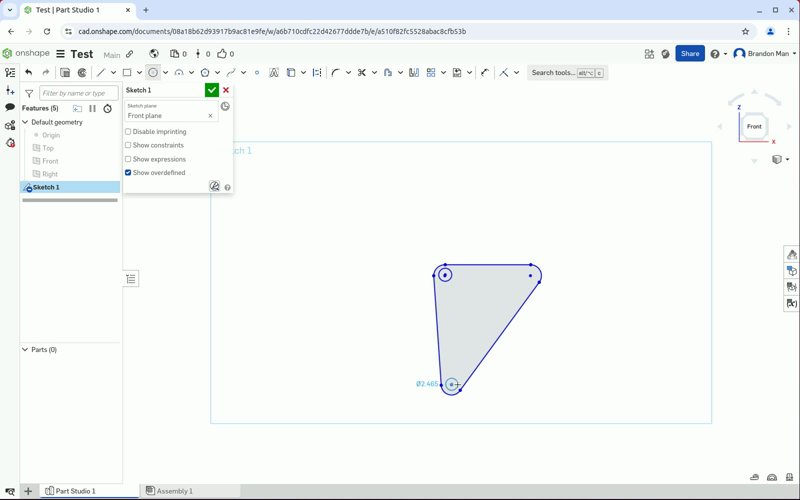
key(esc)
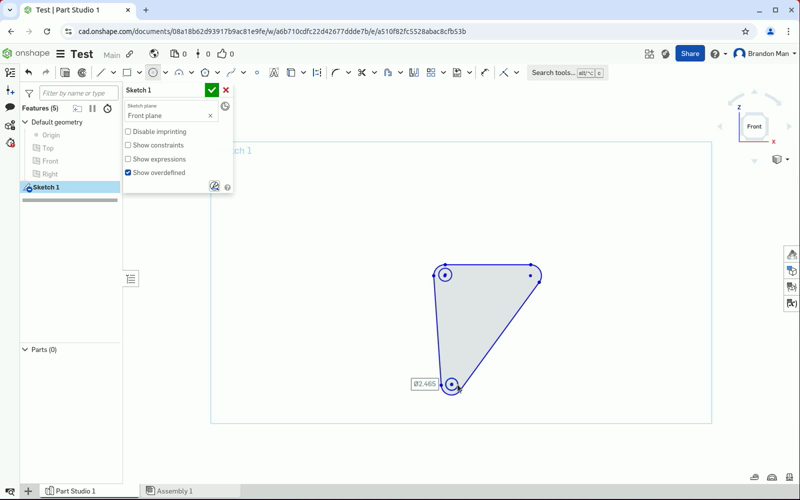
key(c)
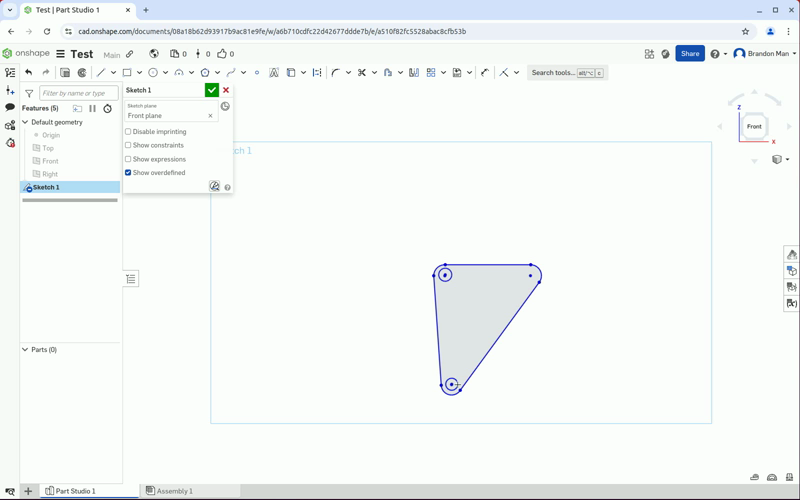
key_down(shift)
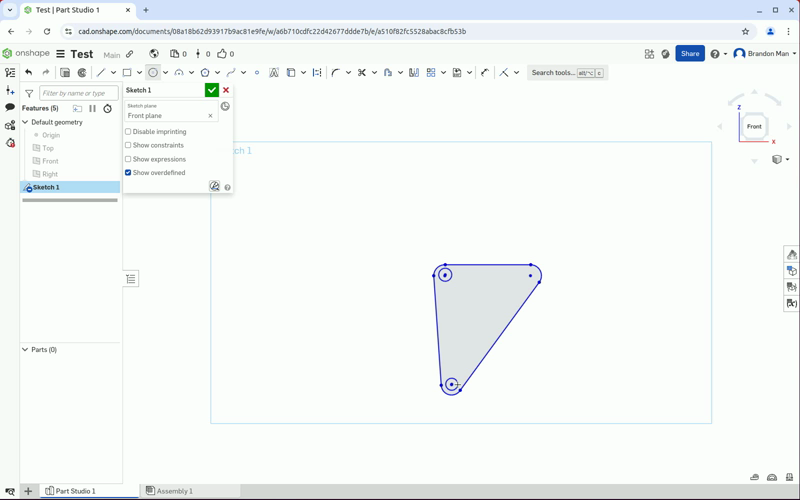
mouse_move(530, 274)
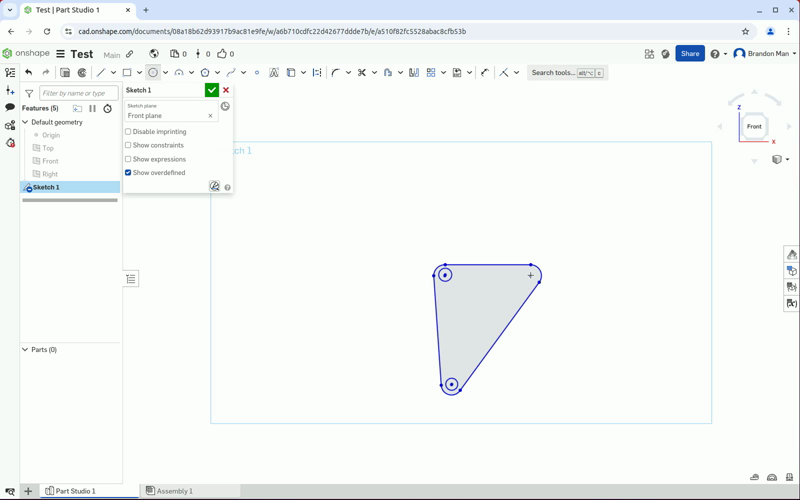
scroll(6)
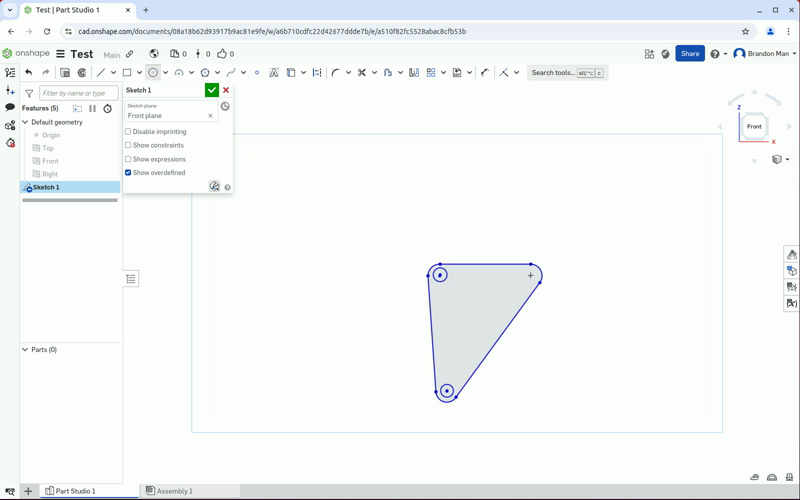
scroll(6)
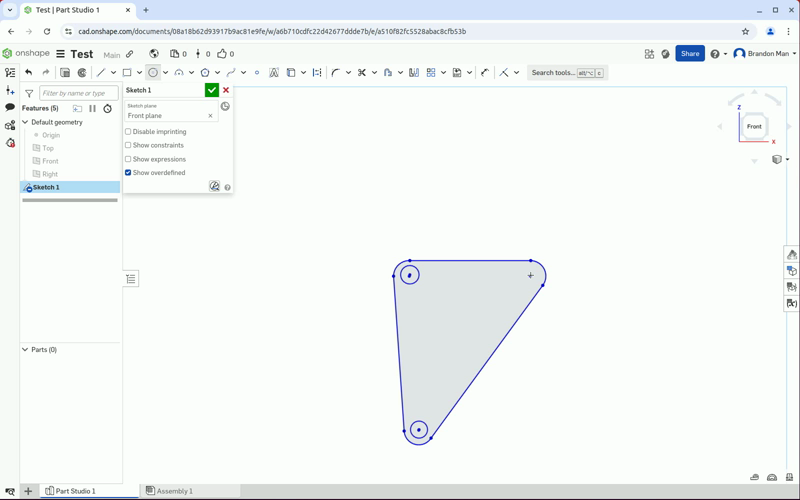
scroll(6)
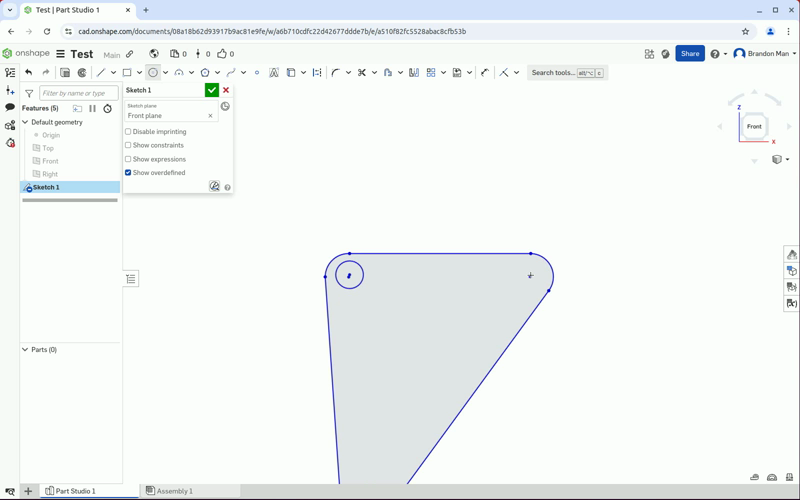
scroll(6)
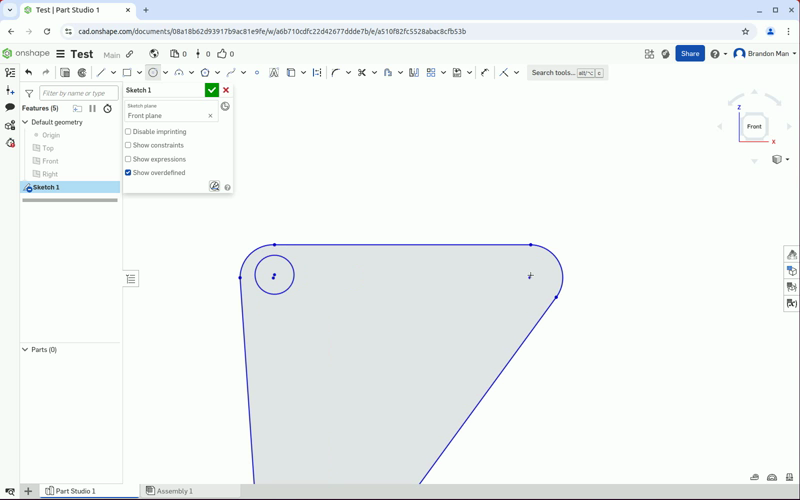
scroll(6)
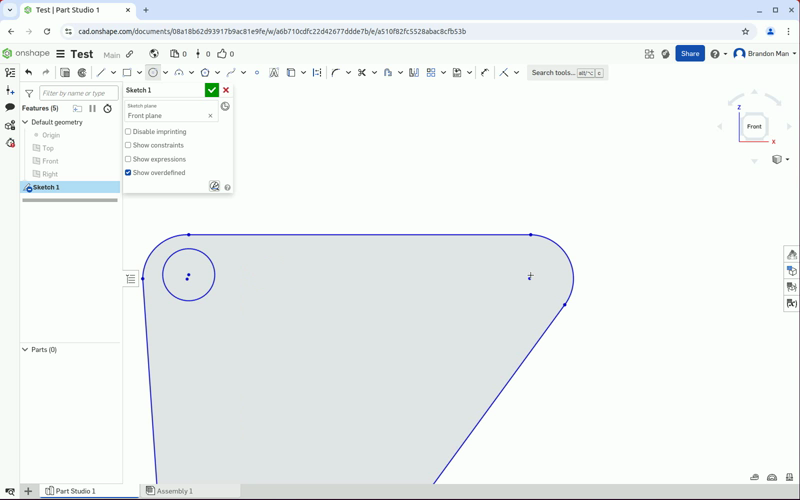
scroll(6)
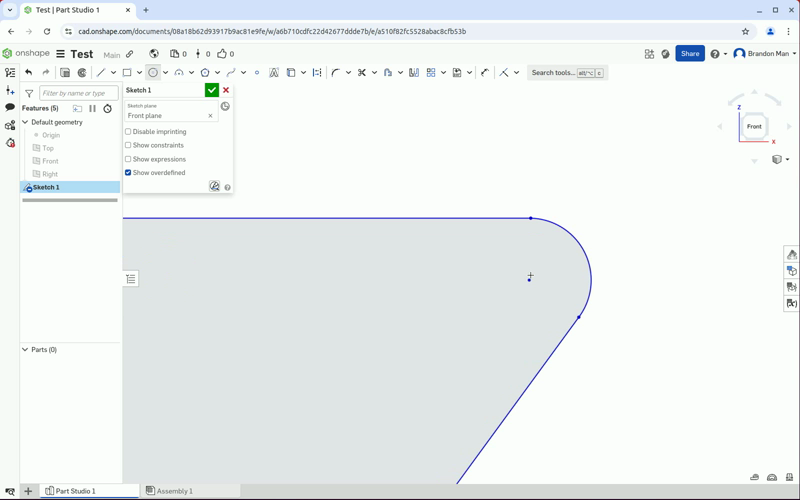
scroll(6)
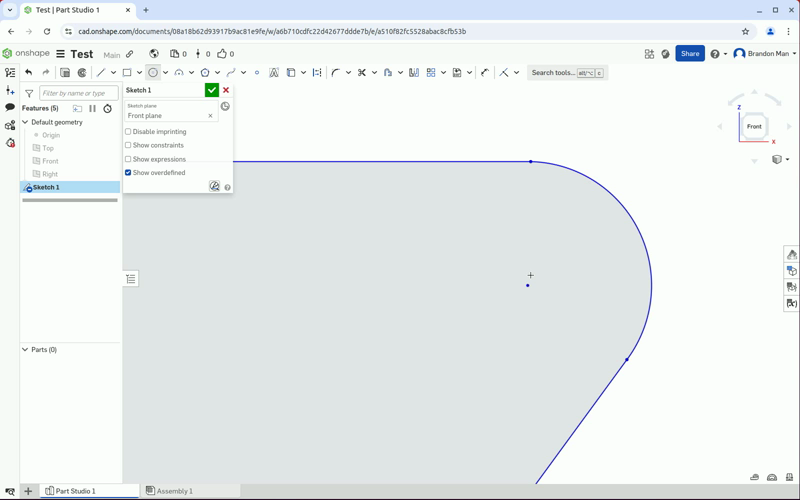
click(530, 274)
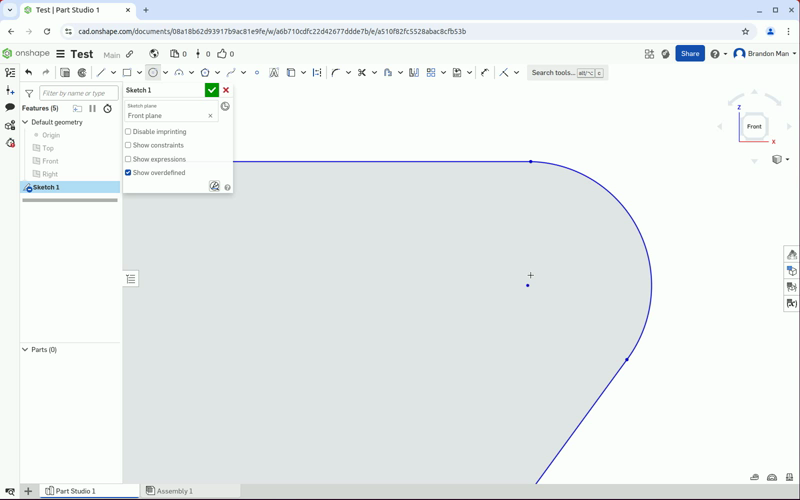
scroll(-6)
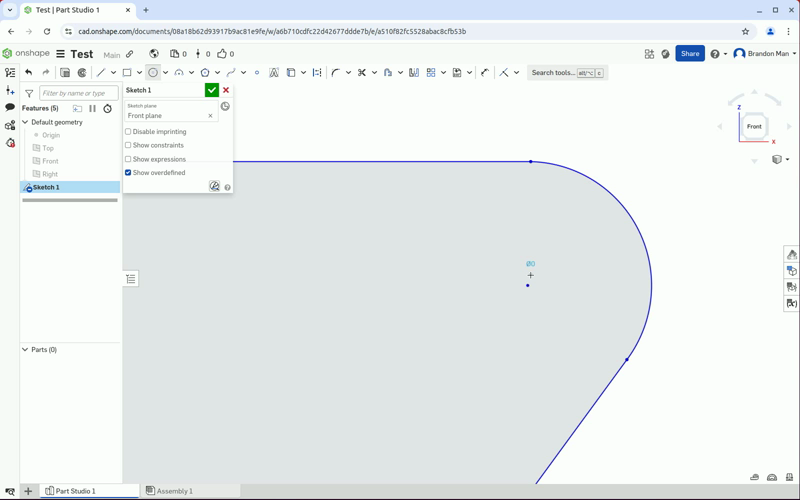
scroll(-6)
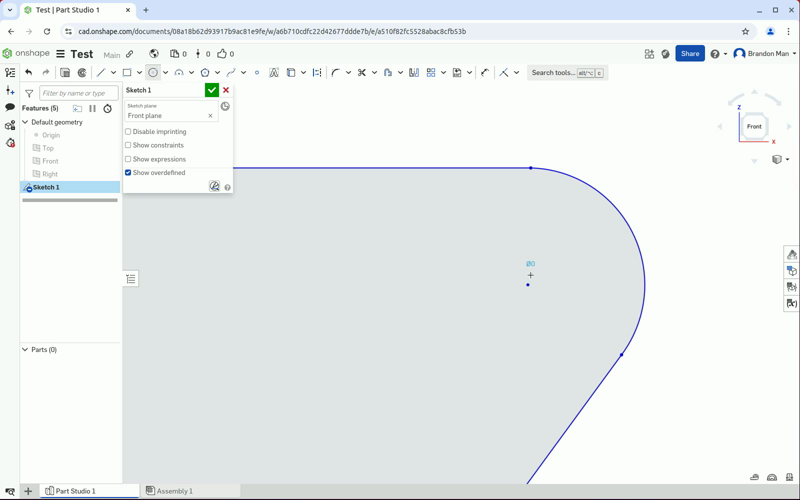
scroll(-6)
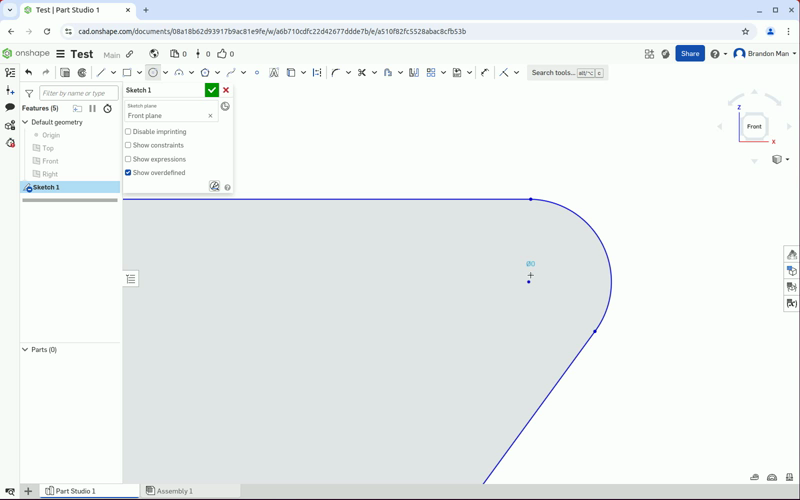
scroll(-6)
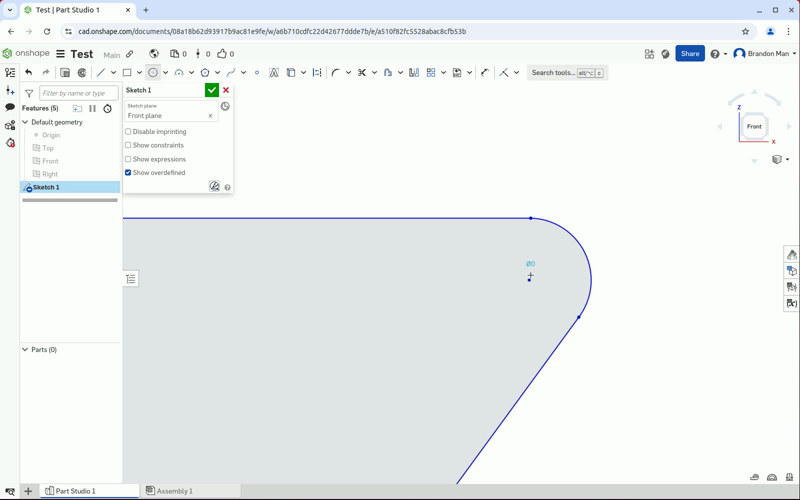
scroll(-6)
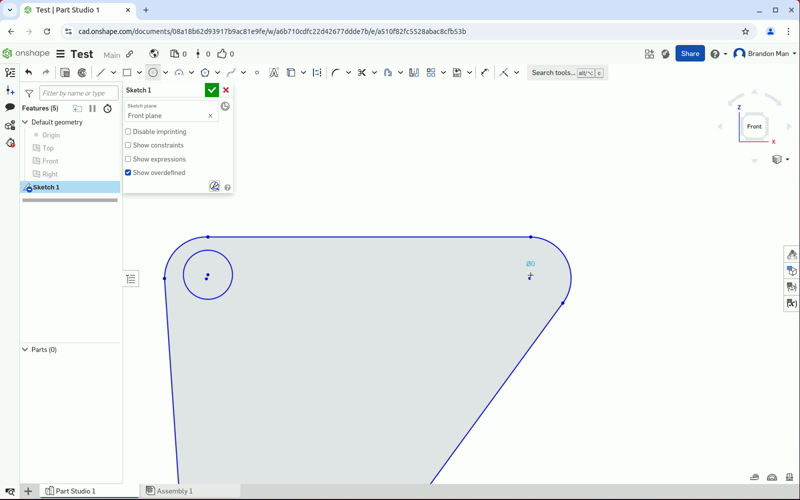
scroll(-6)
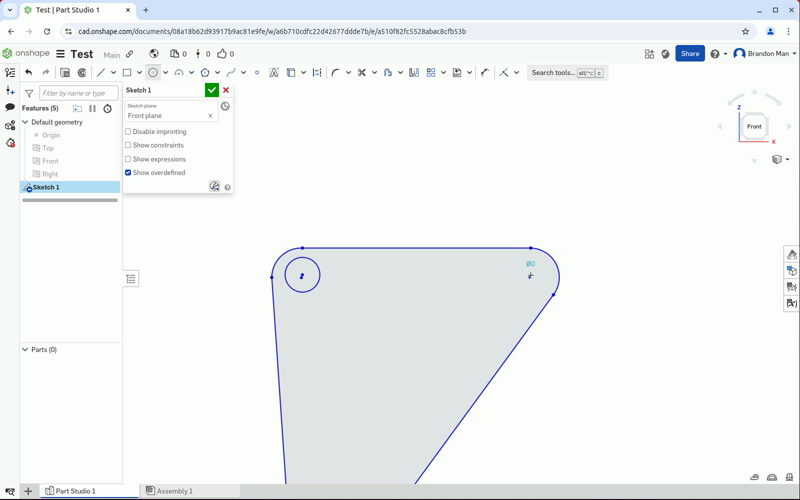
scroll(-6)
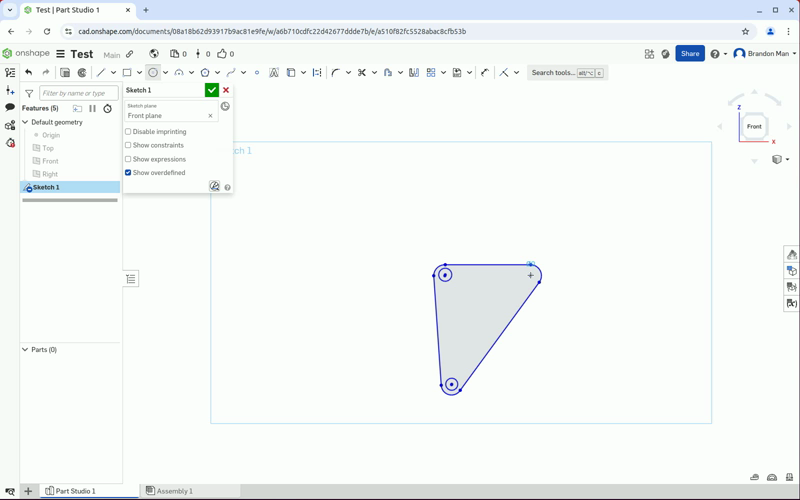
key_up(shift)
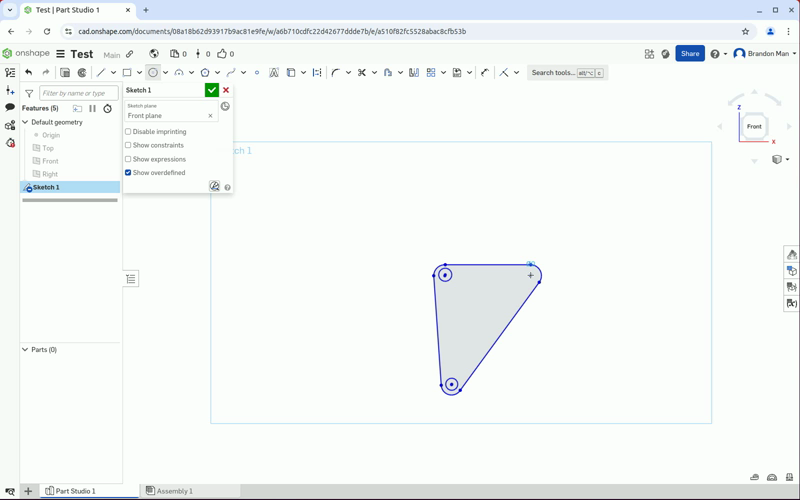
mouse_move(537, 274)
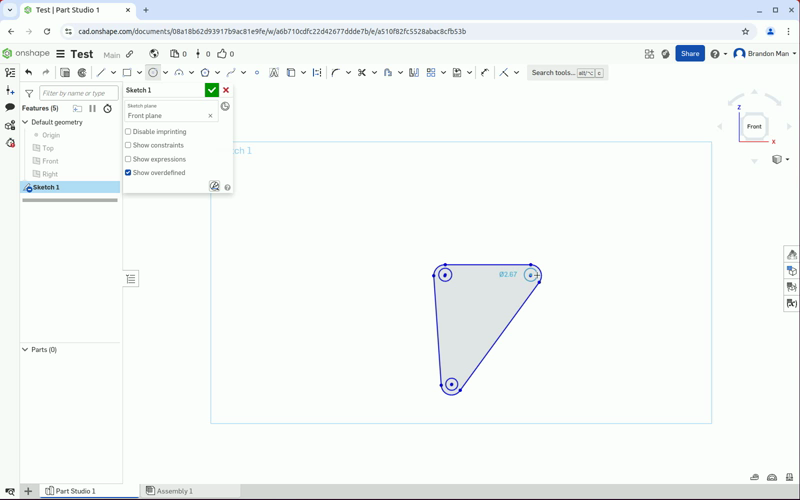
click(537, 274)
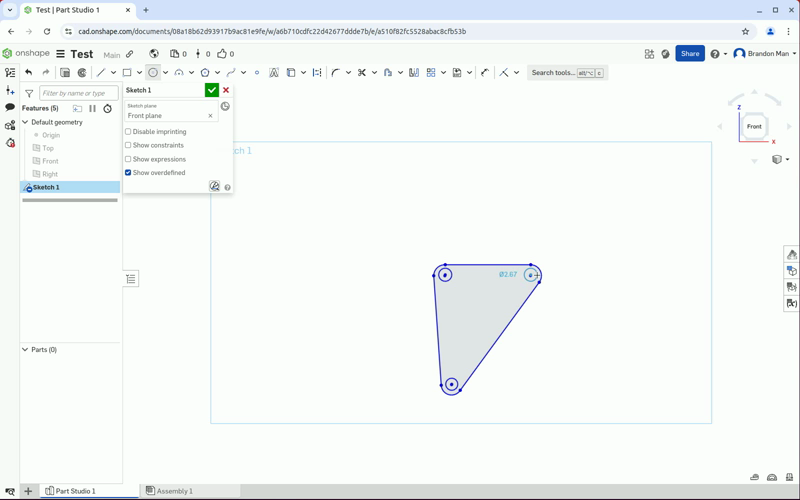
key(esc)
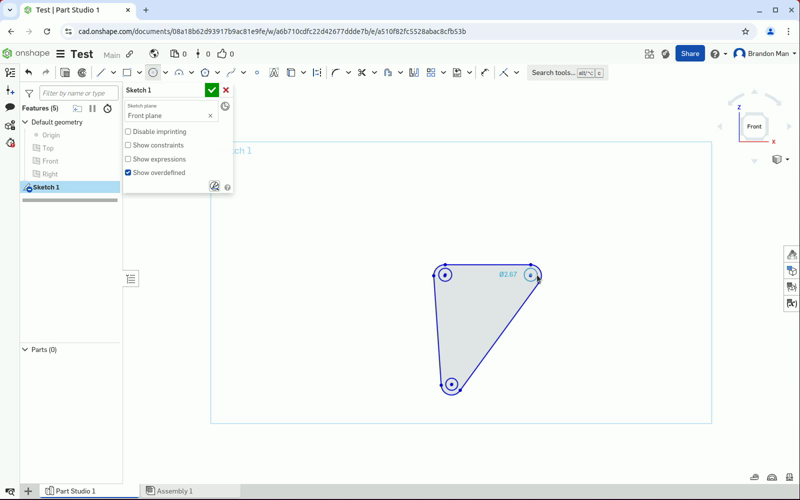
mouse_move(484, 279)
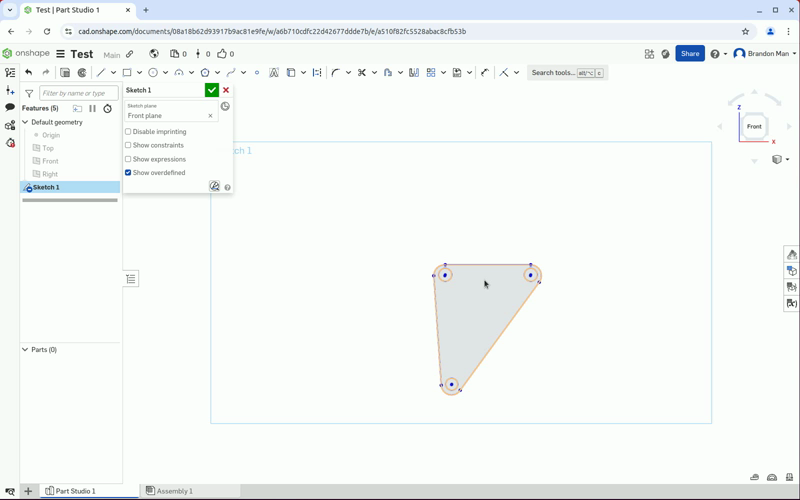
click(484, 279)
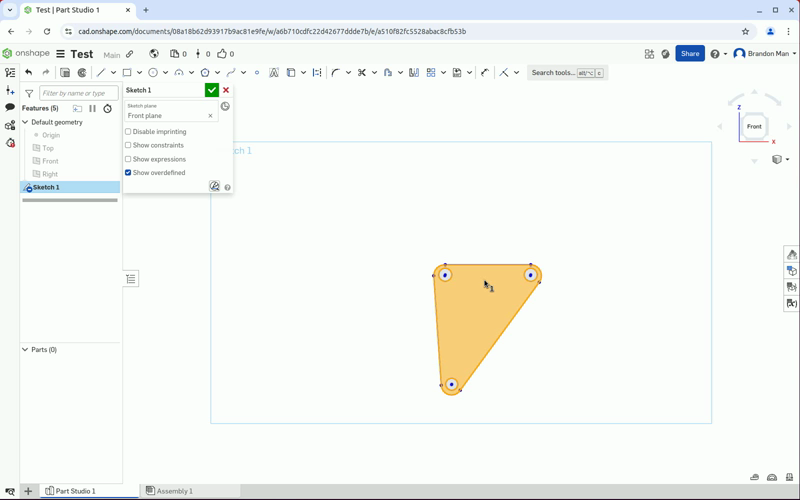
mouse_move(73, 352)
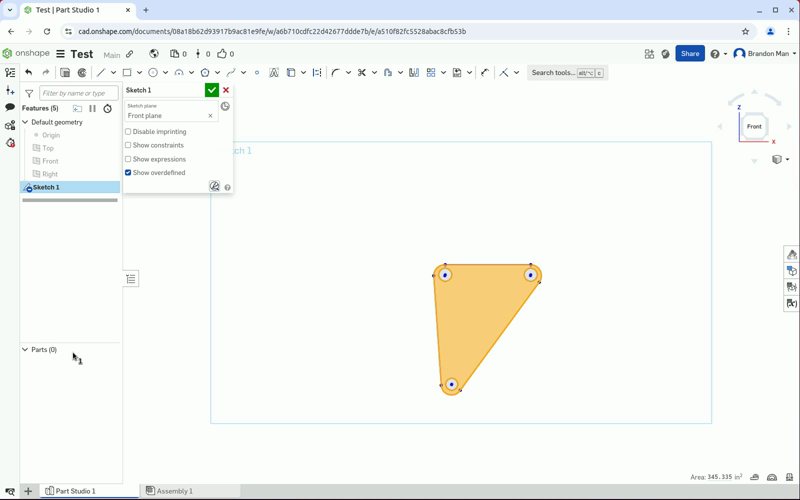
key(shift+y)
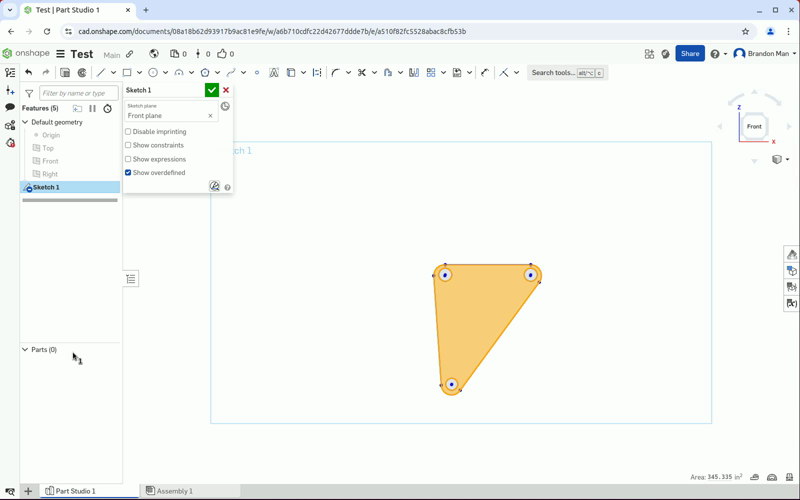
key(shift+e)
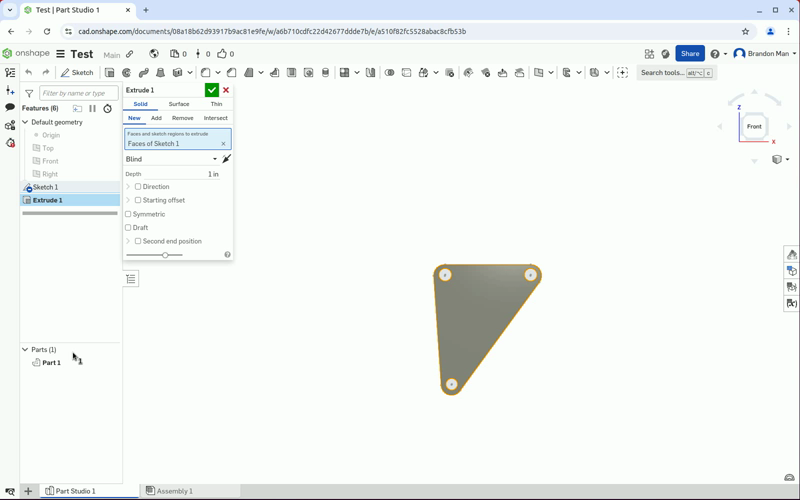
mouse_move(143, 106)
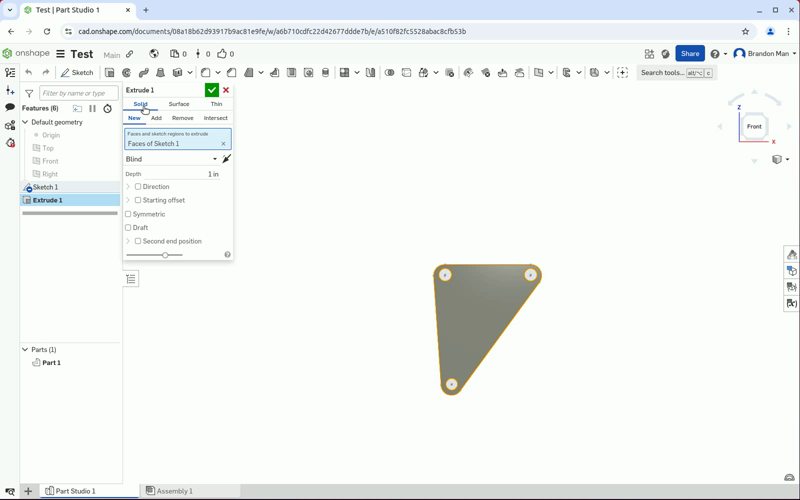
click(143, 106)
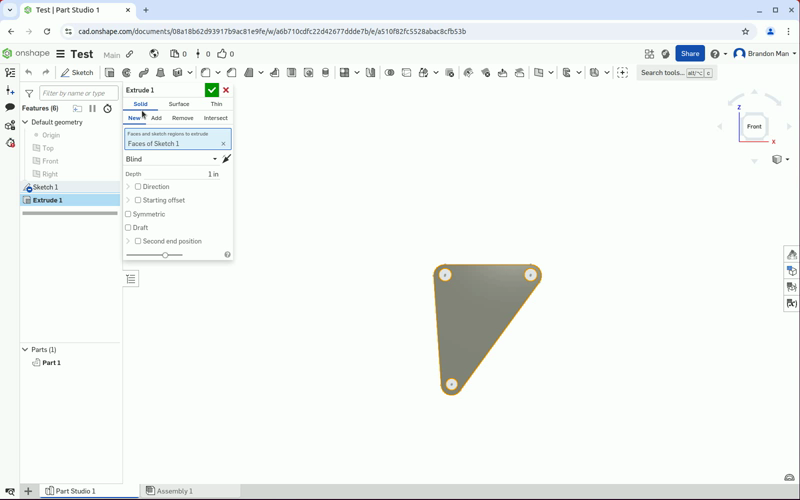
mouse_move(137, 120)
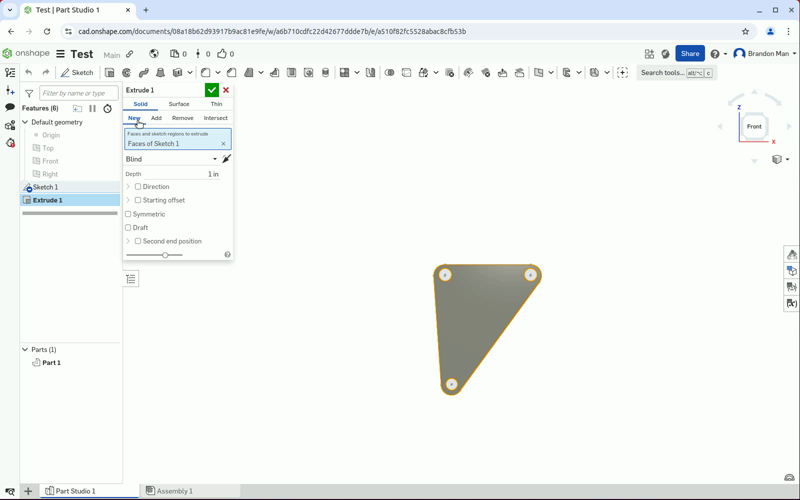
click(137, 120)
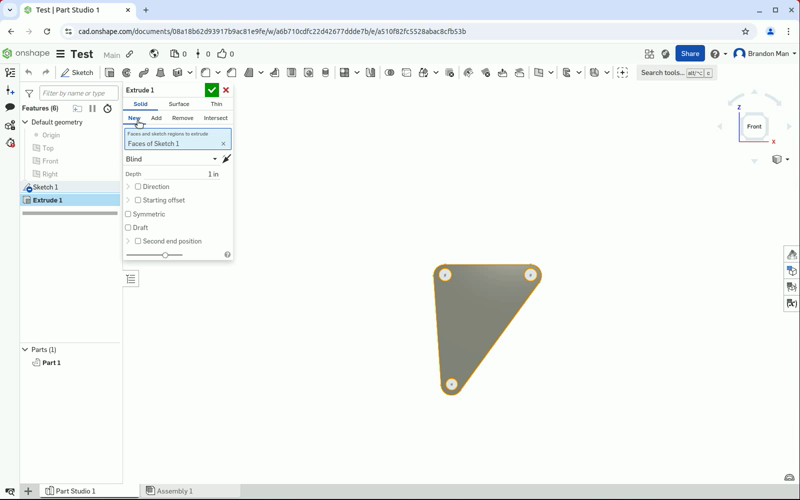
key(tab, 4)
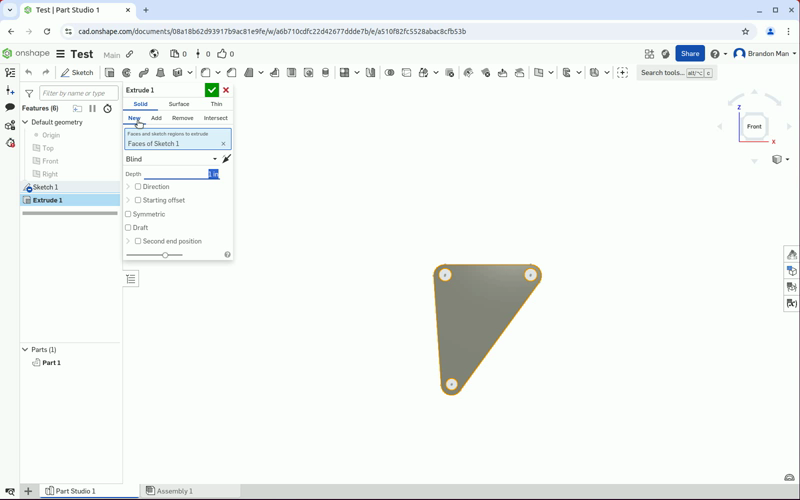
text(2.889)
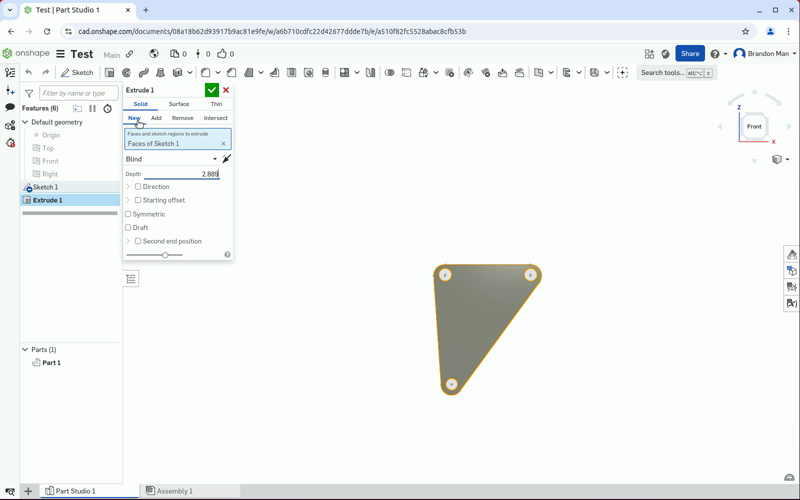
key(enter)
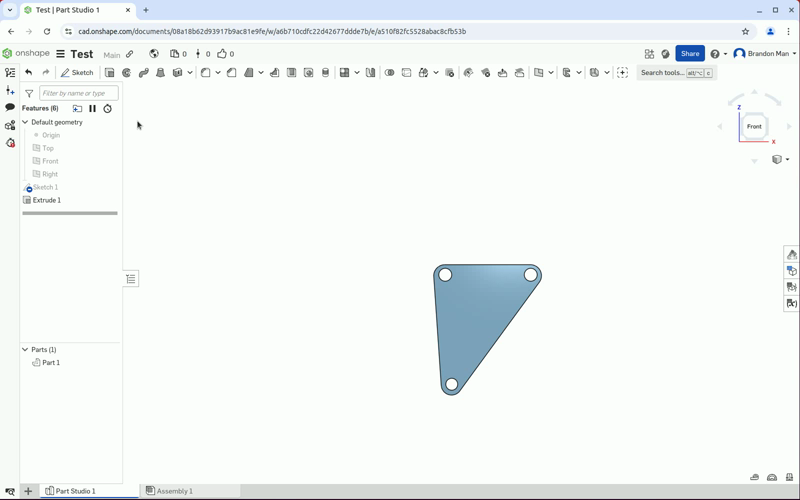
key(shift+h)
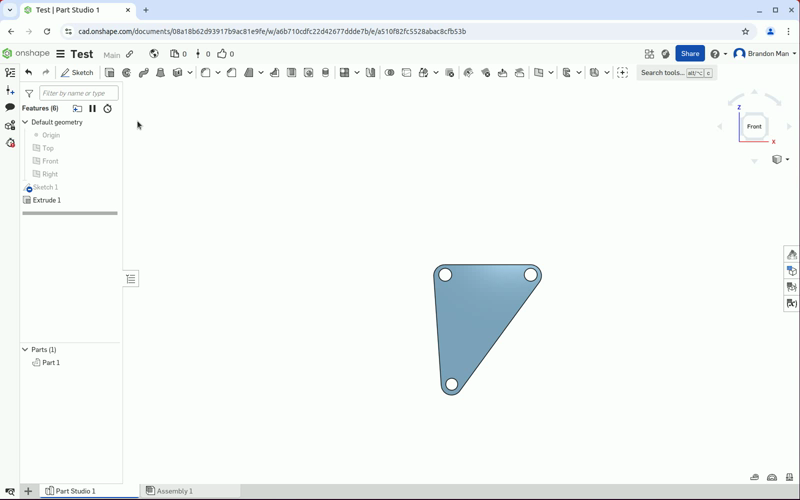
key(shift+h)
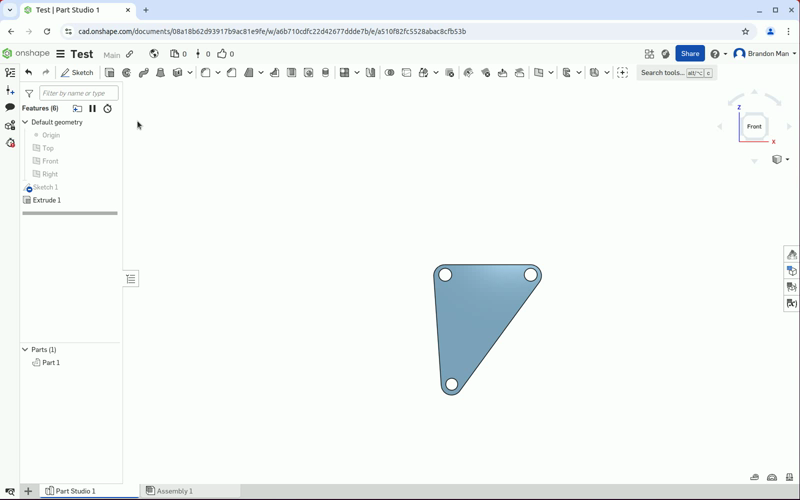
mouse_move(73, 189)
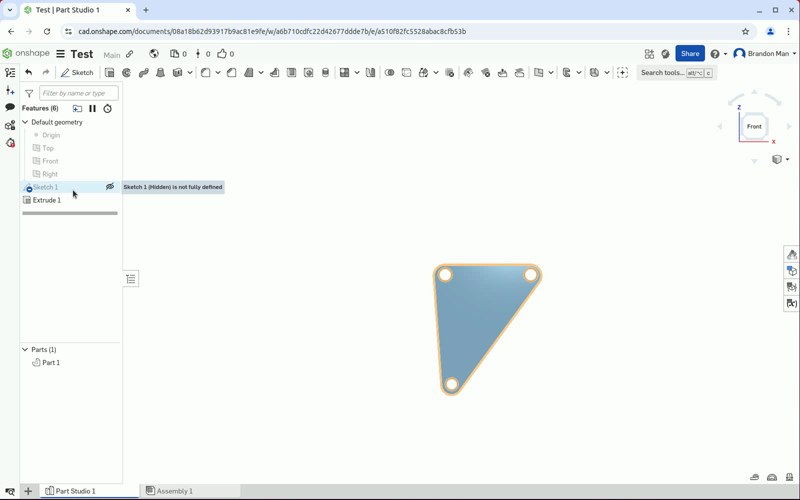
click(73, 189)
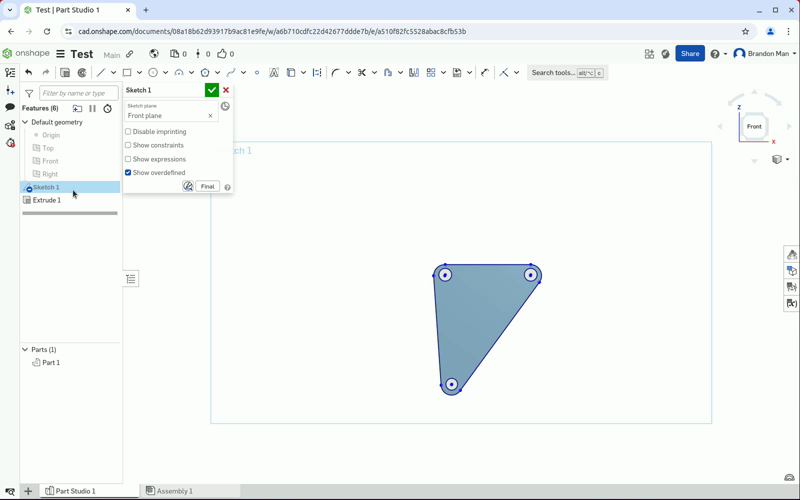
mouse_move(229, 92)
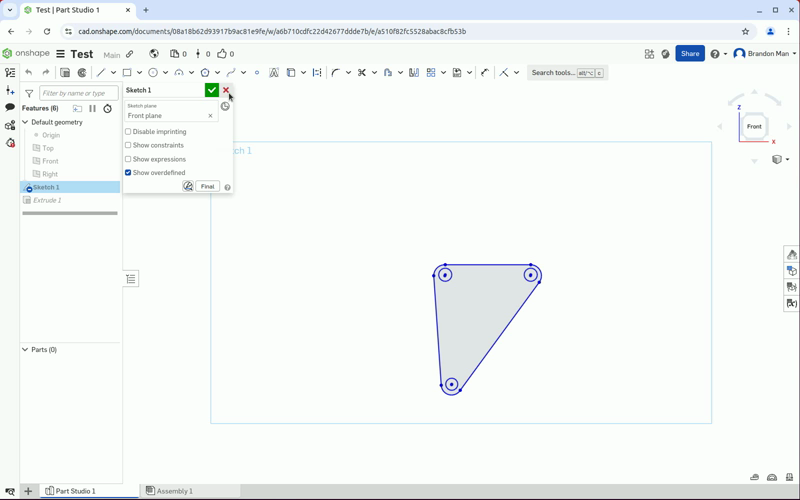
click(229, 92)
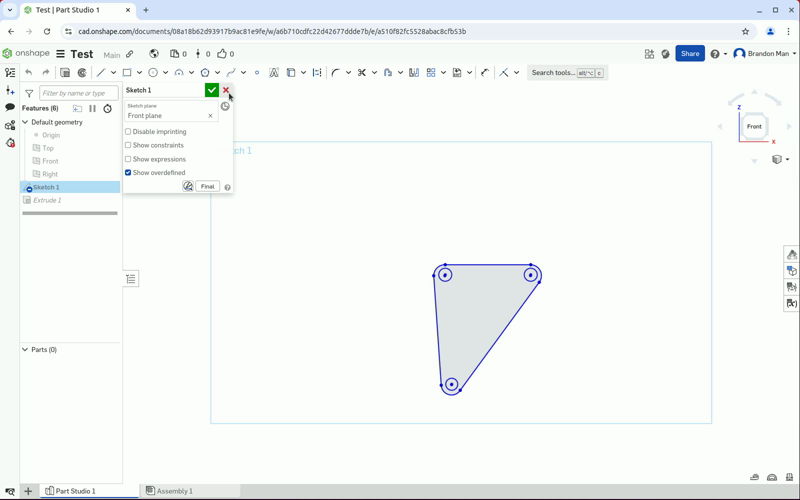
key(shift+s)
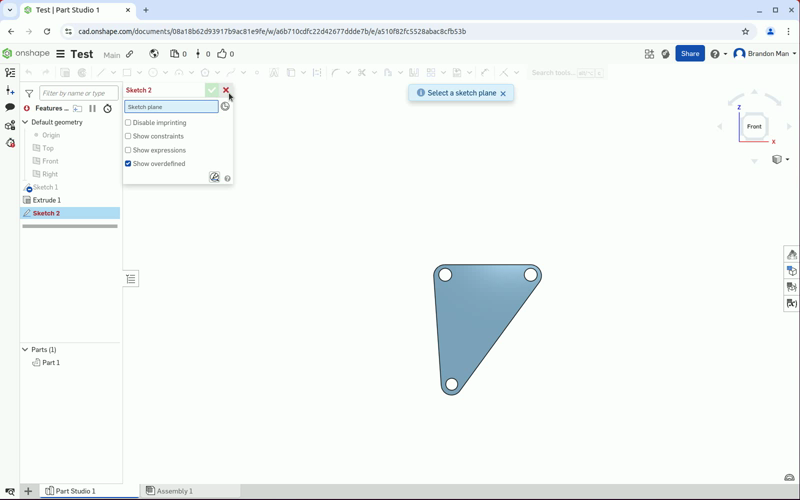
mouse_move(73, 163)
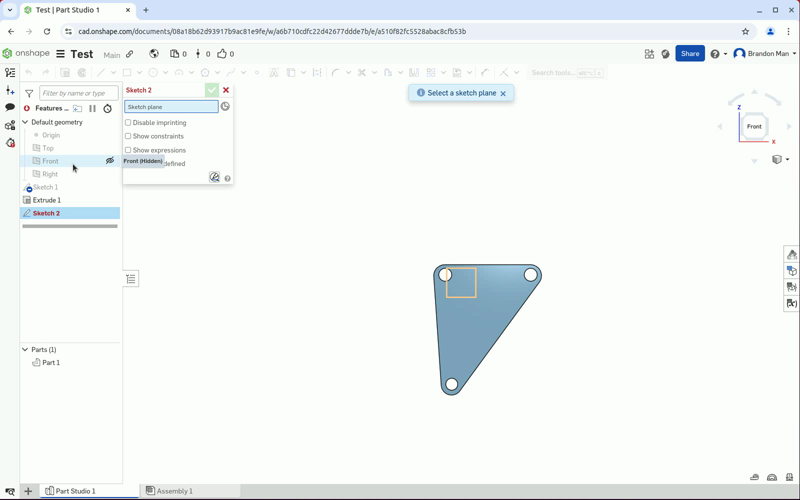
click(73, 163)
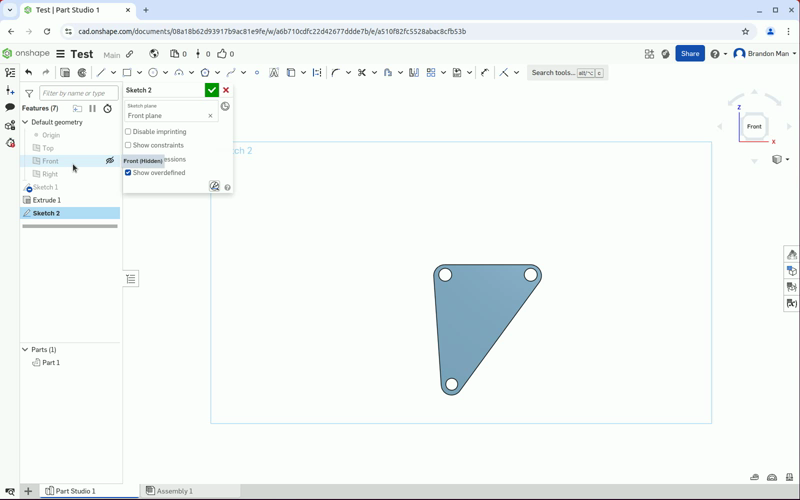
mouse_move(73, 352)
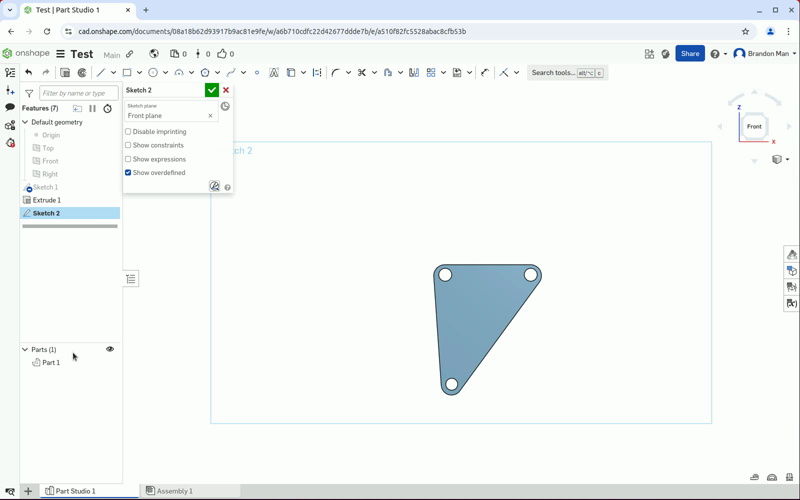
key(y)
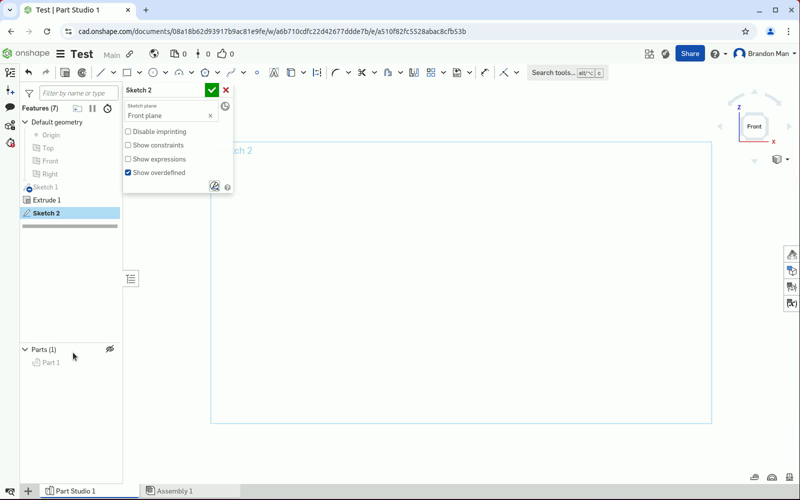
key(c)
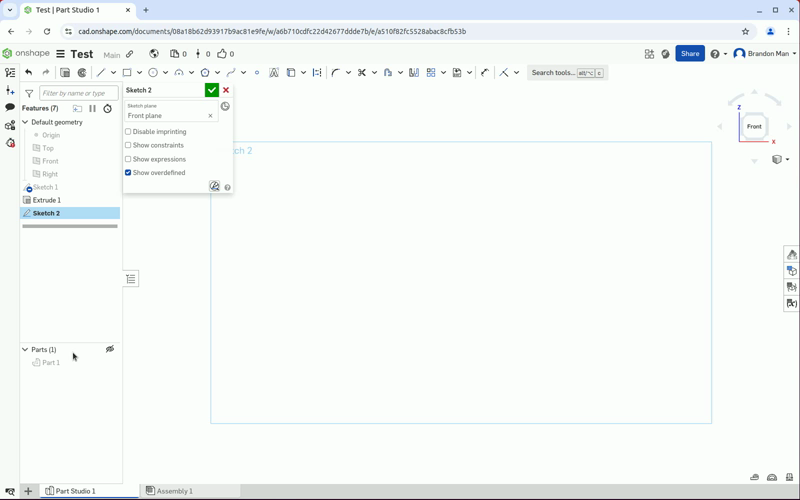
key_down(shift)
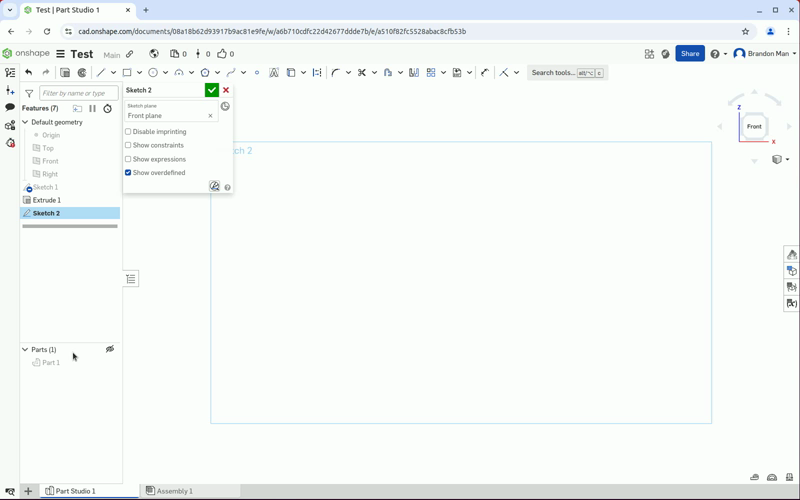
mouse_move(445, 275)
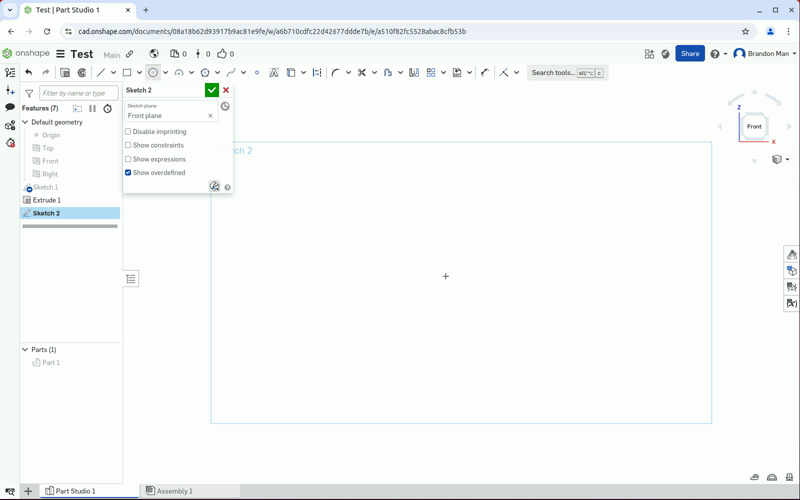
click(445, 275)
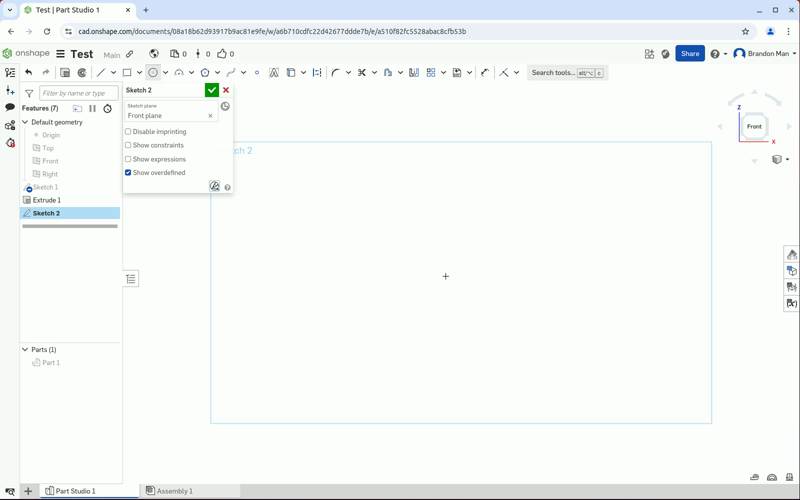
key_up(shift)
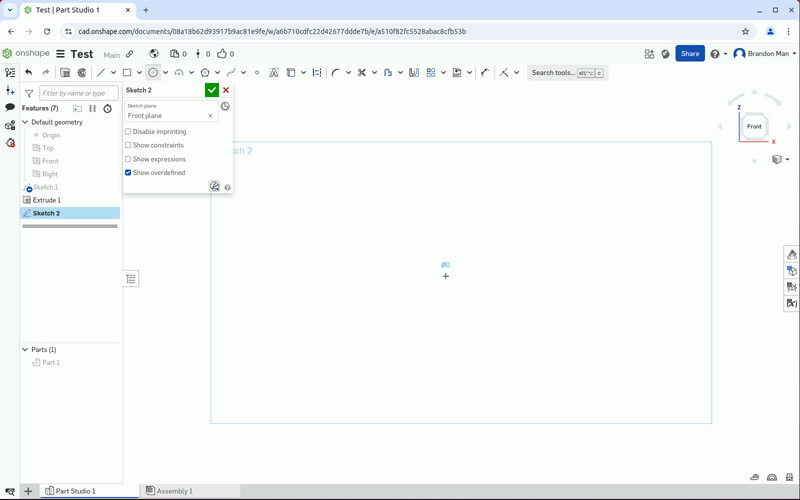
mouse_move(449, 275)
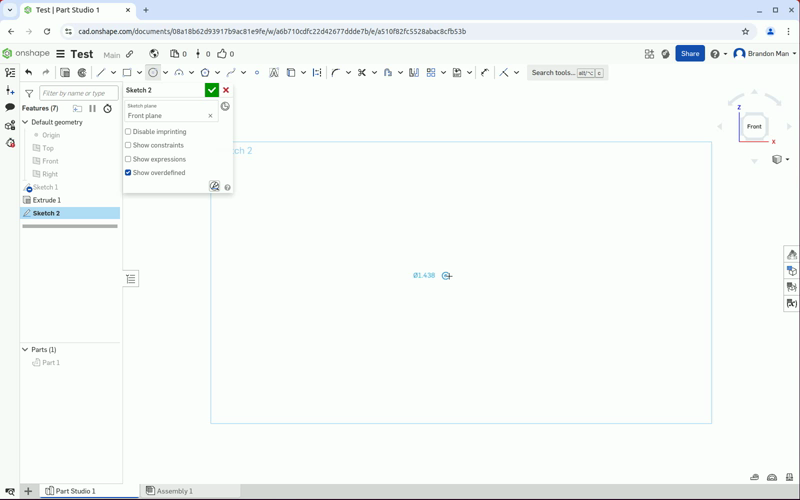
click(449, 275)
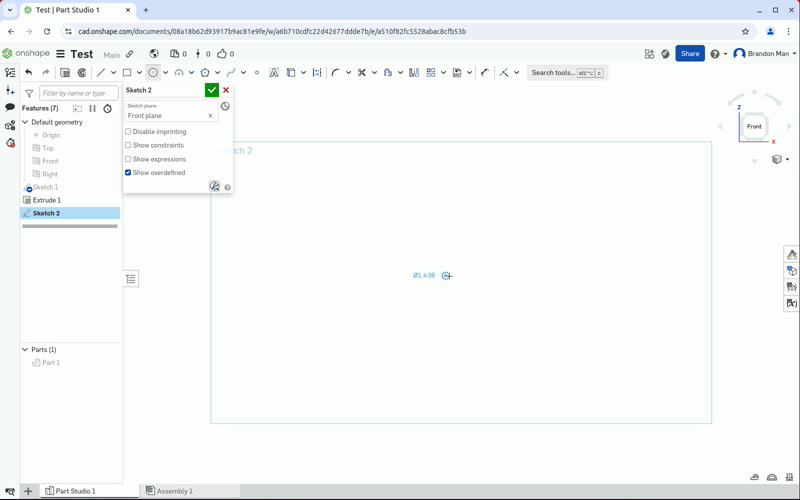
key(esc)
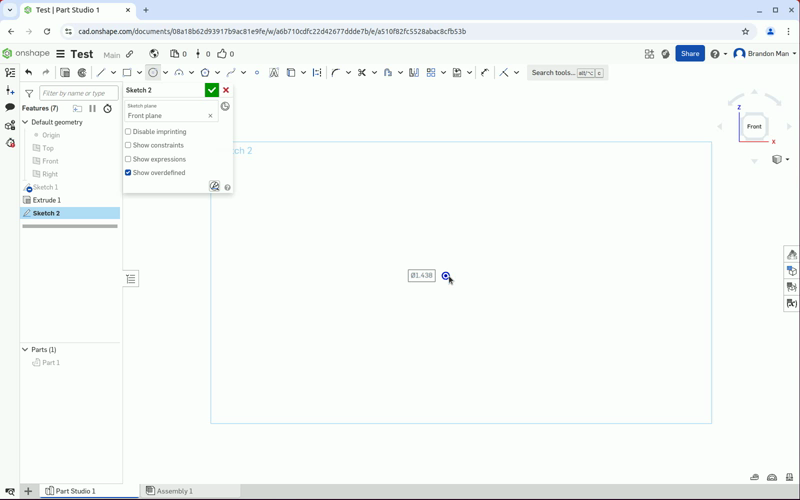
mouse_move(443, 276)
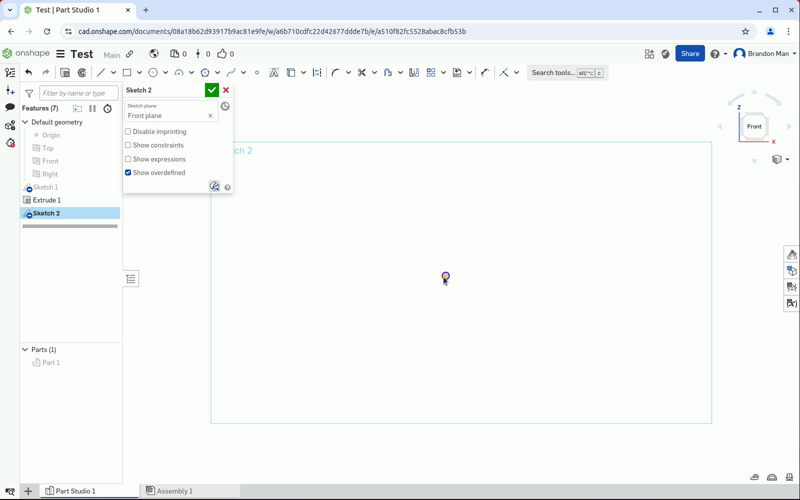
scroll(6)
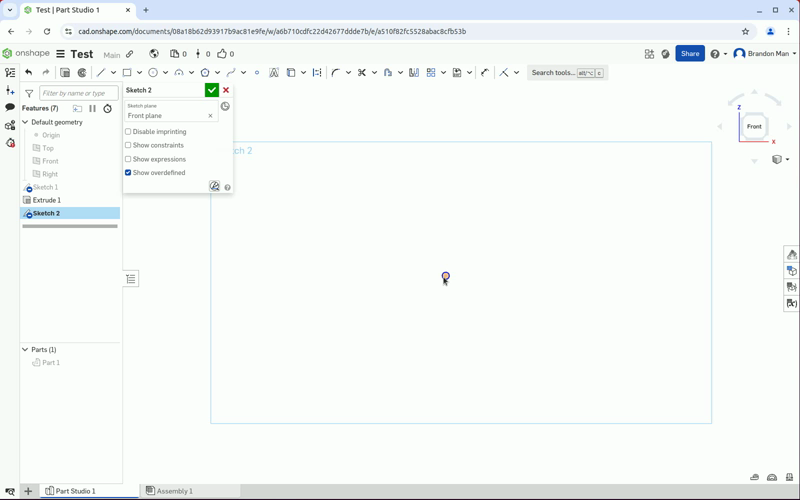
scroll(6)
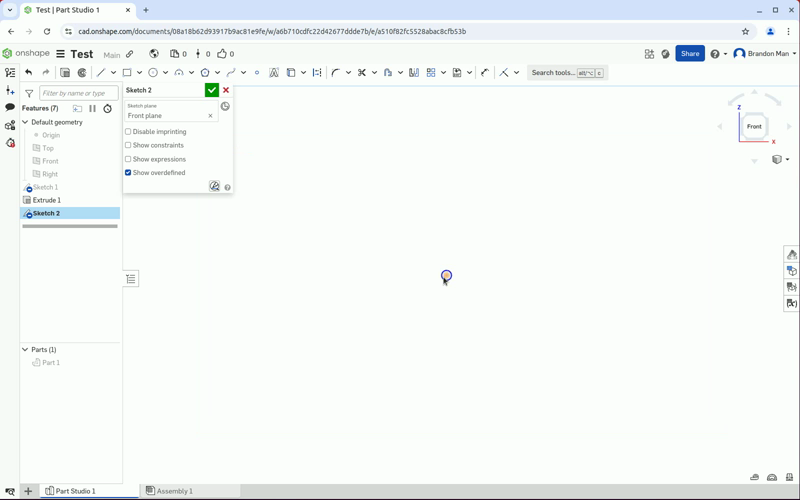
scroll(6)
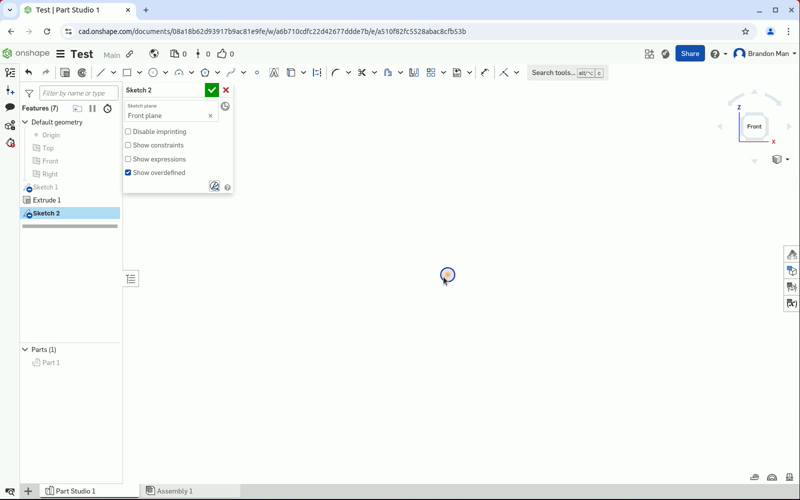
scroll(6)
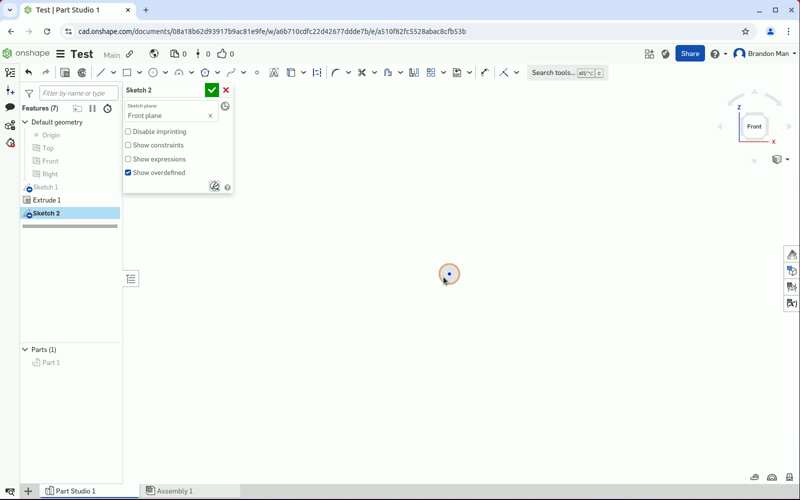
scroll(6)
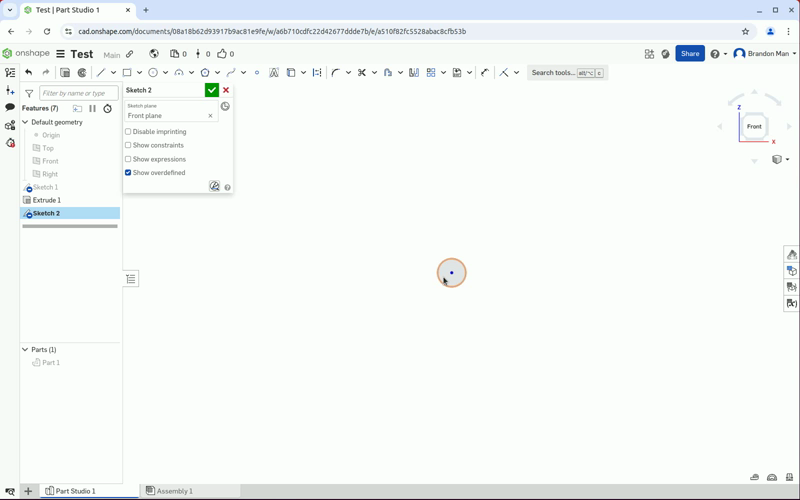
scroll(6)
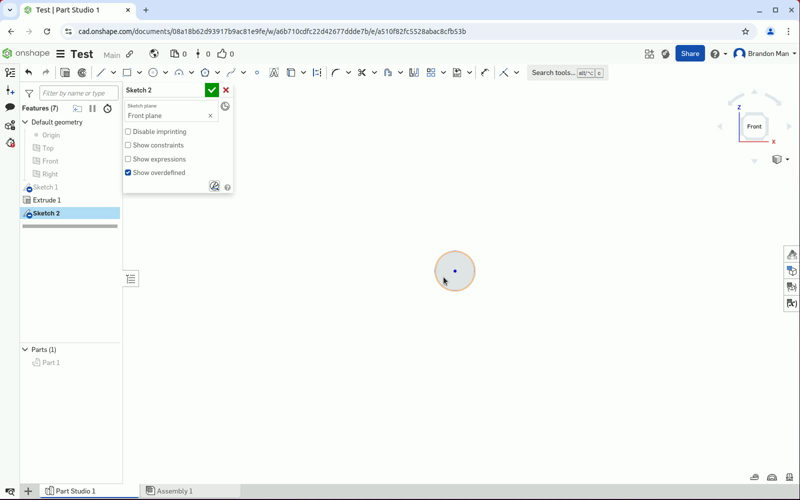
scroll(6)
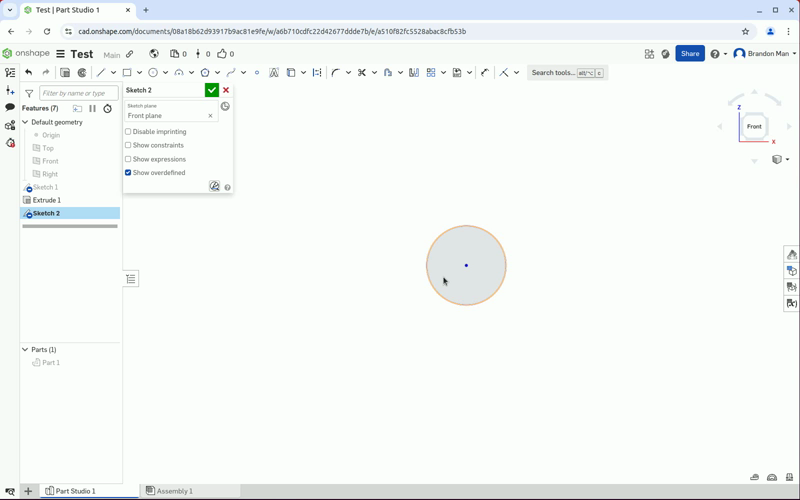
click(443, 276)
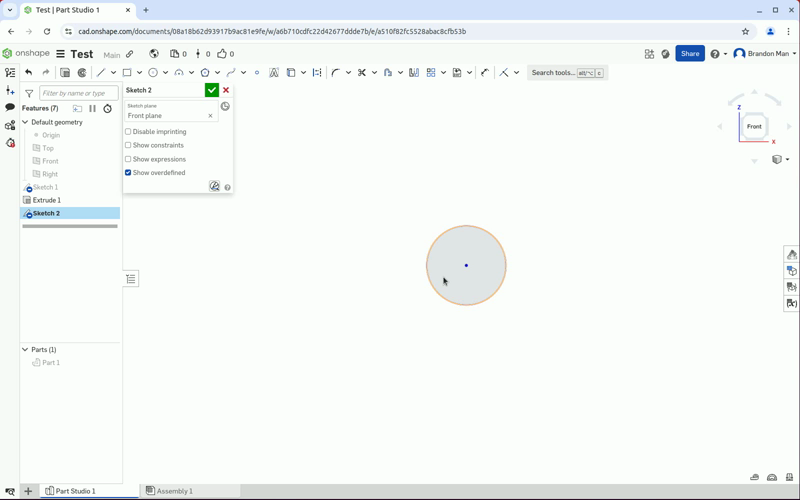
scroll(-6)
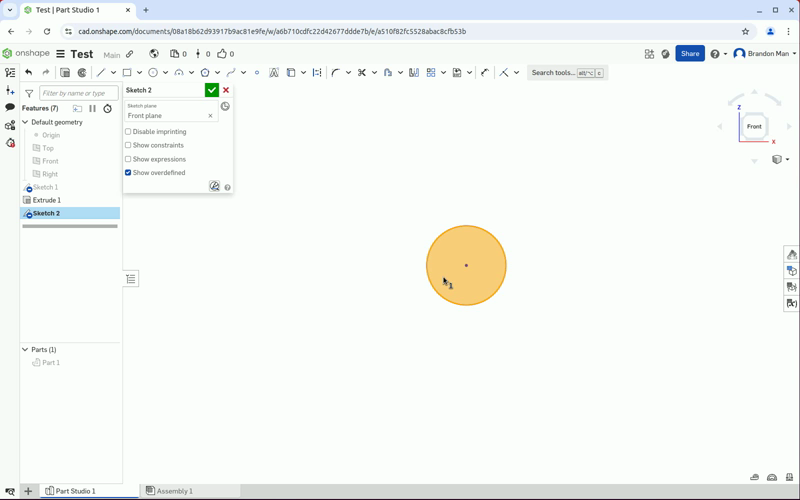
scroll(-6)
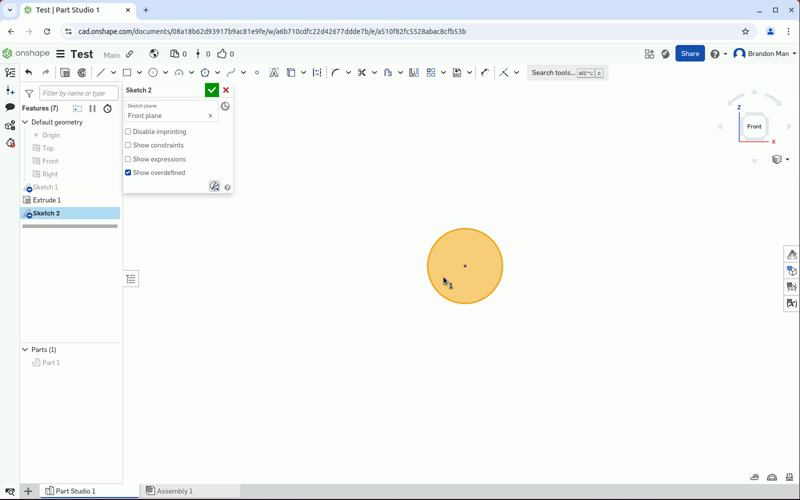
scroll(-6)
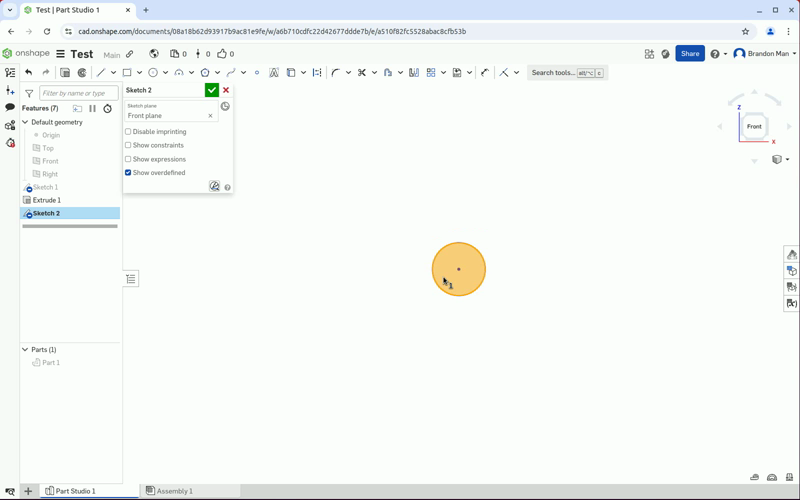
scroll(-6)
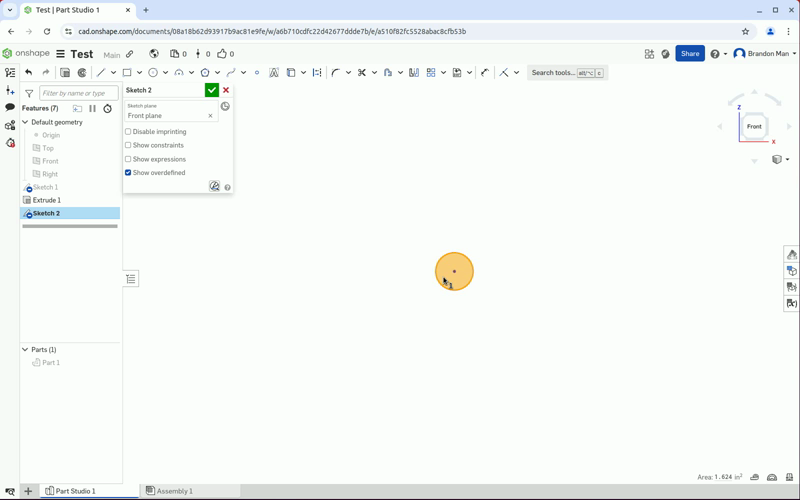
scroll(-6)
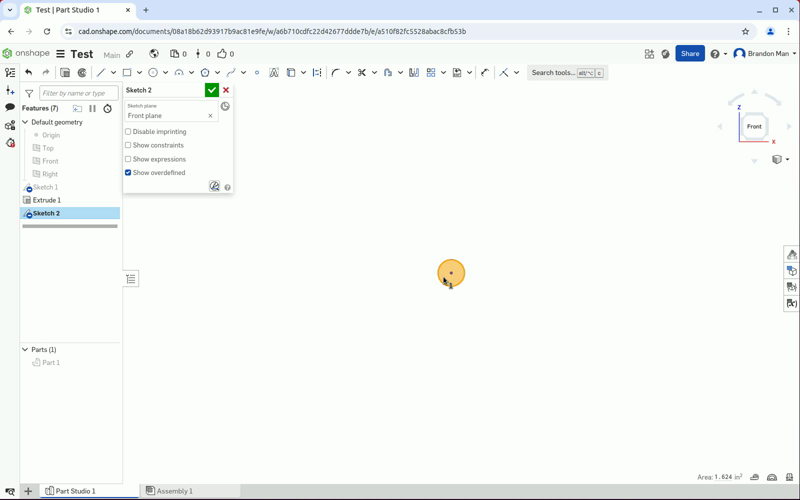
scroll(-6)
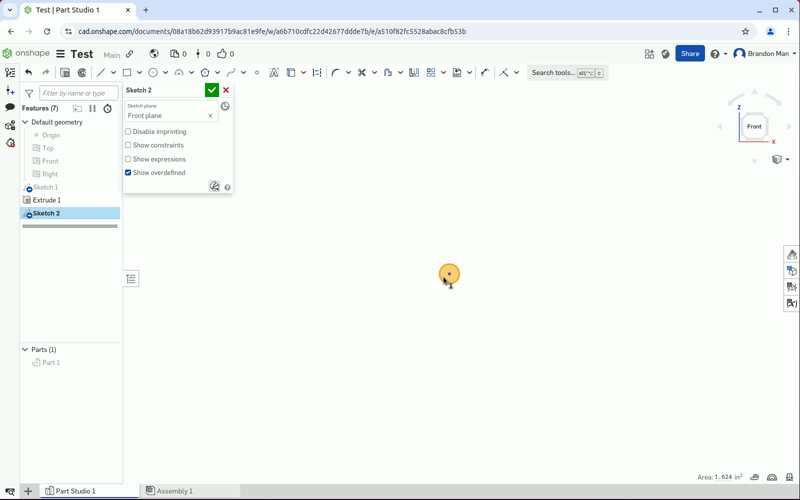
scroll(-6)
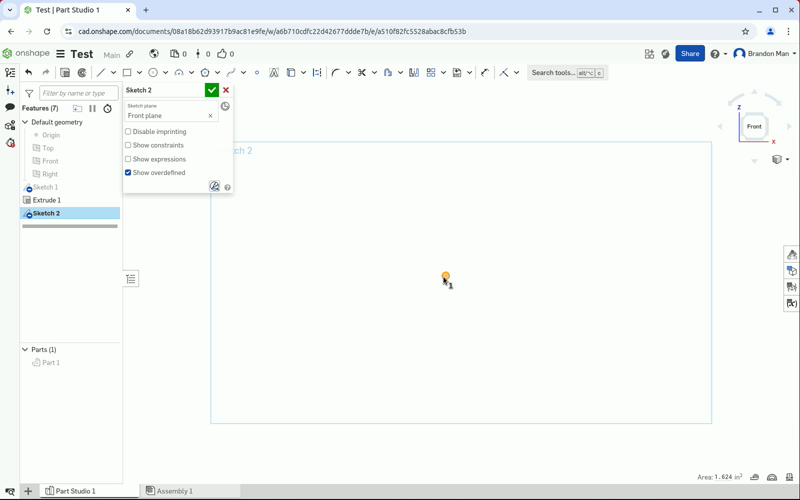
mouse_move(73, 352)
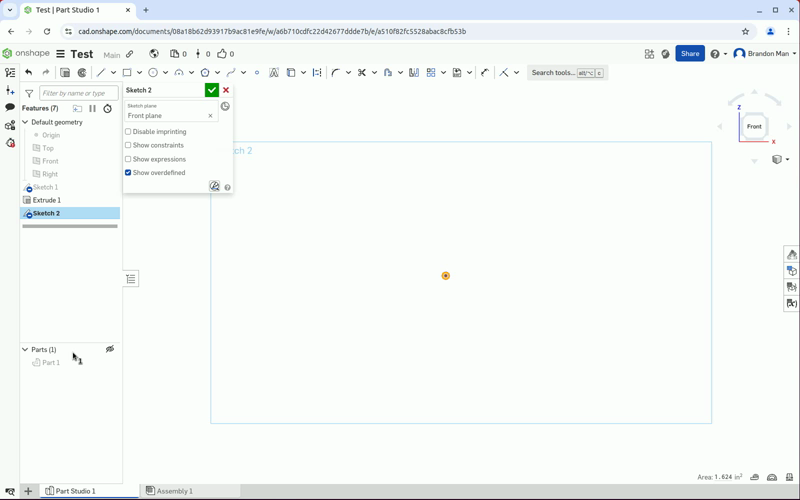
key(shift+y)
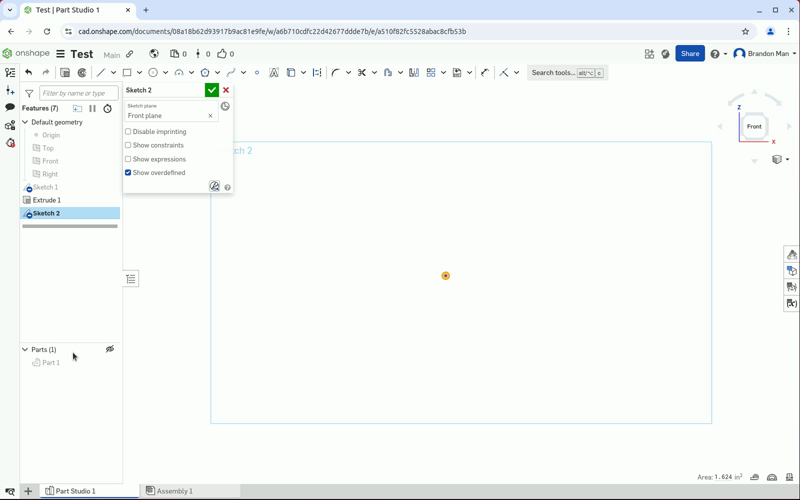
key(shift+e)
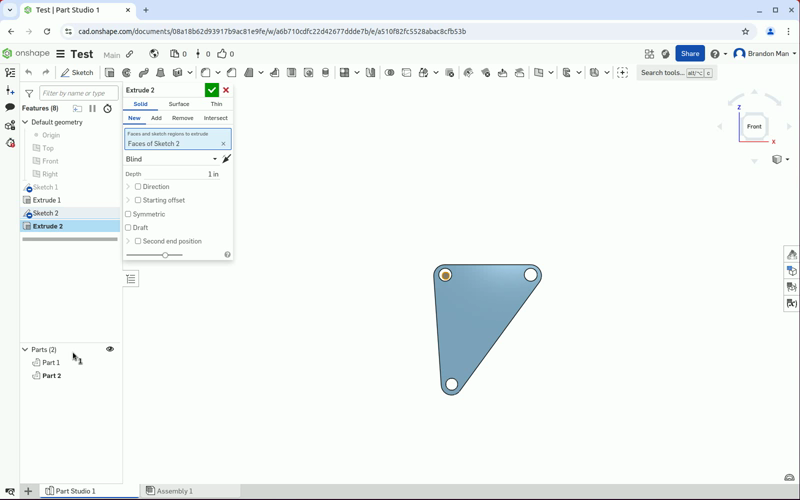
mouse_move(143, 106)
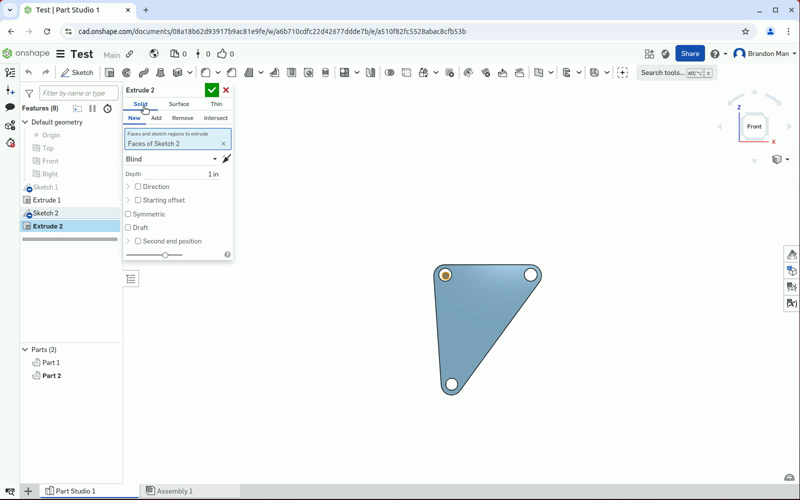
click(143, 106)
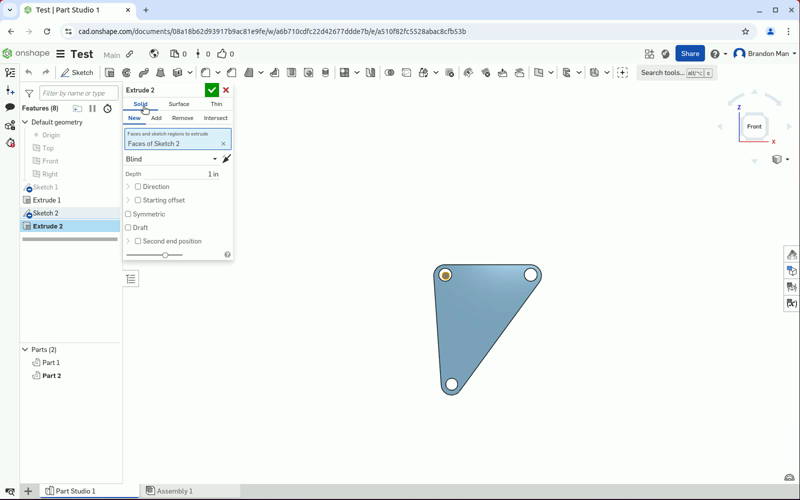
mouse_move(137, 120)
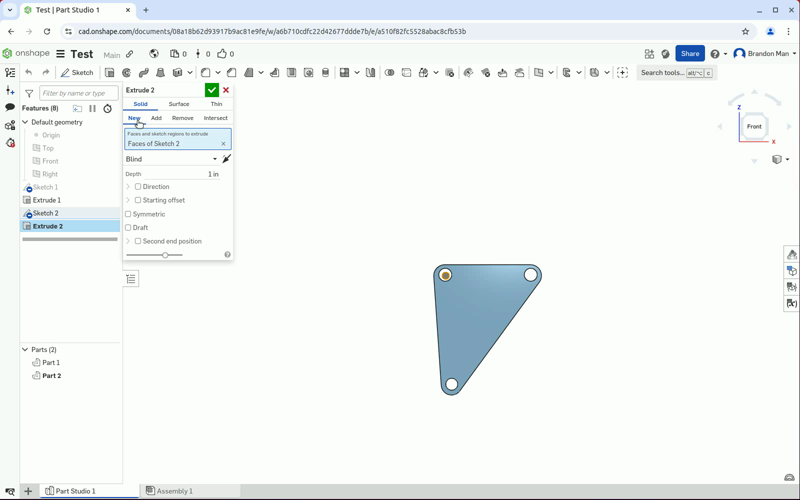
click(137, 120)
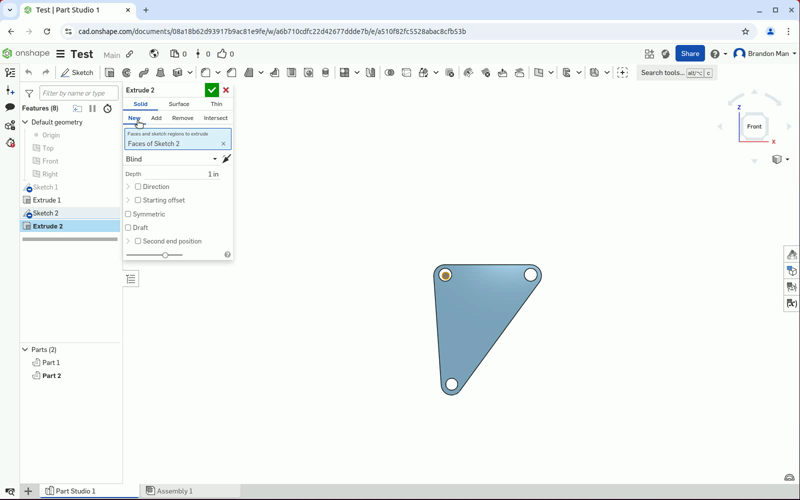
key(tab, 4)
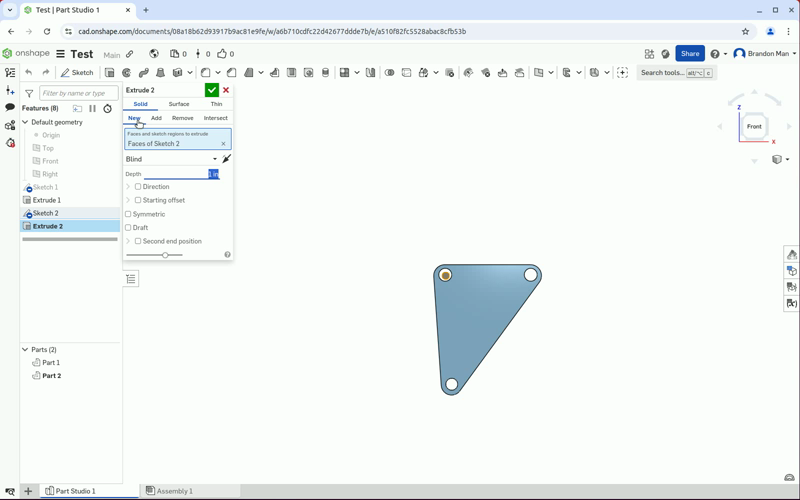
text(2.889)
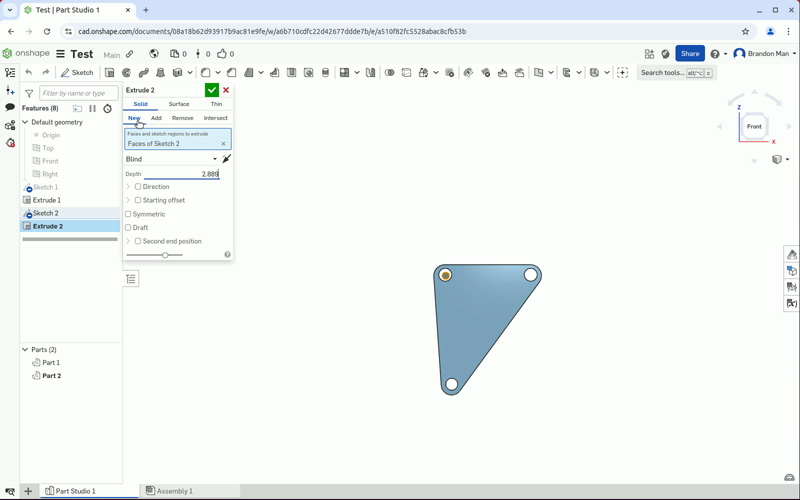
key(enter)
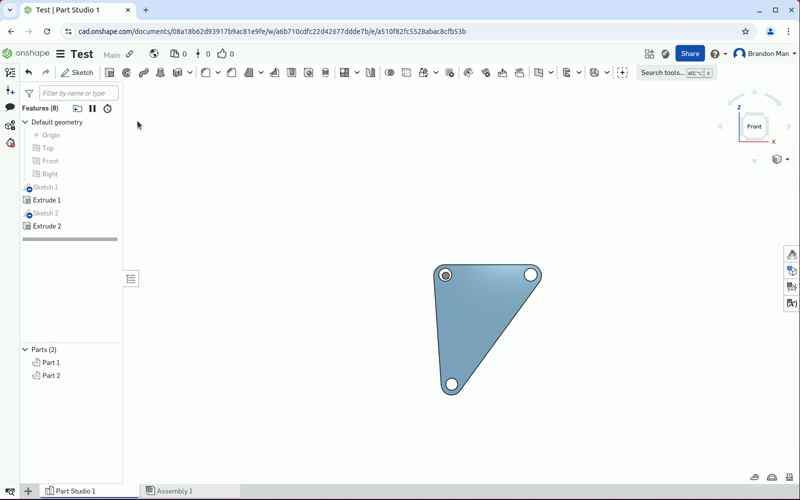
key(shift+h)
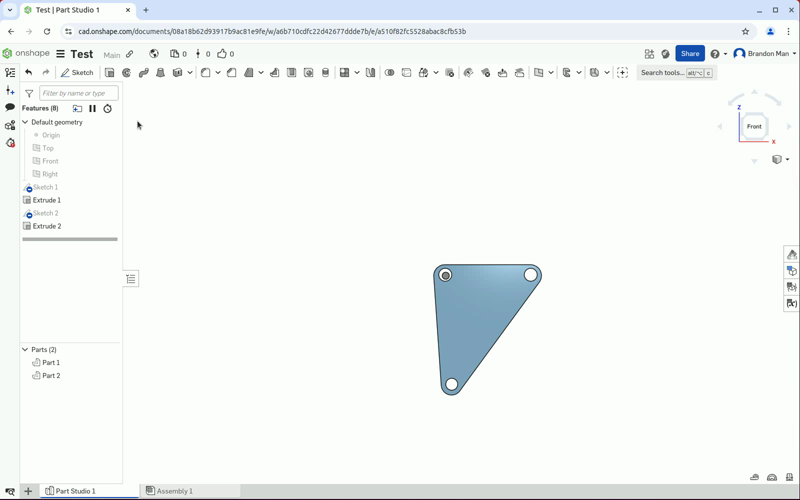
key(shift+h)
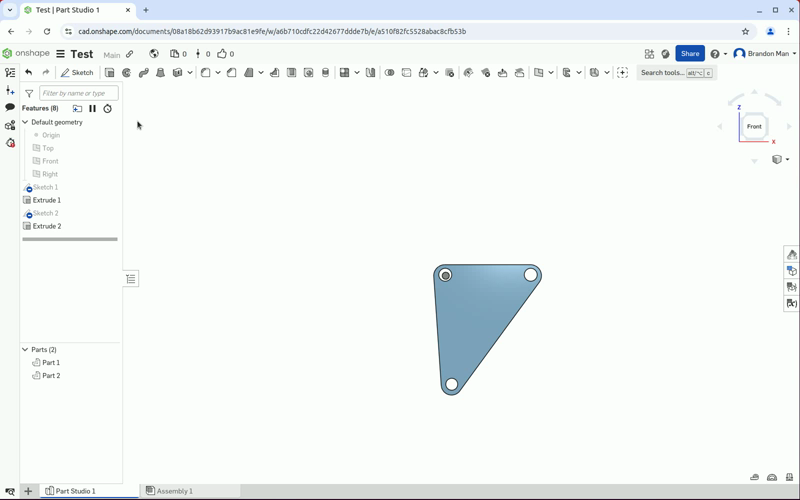
mouse_move(73, 189)
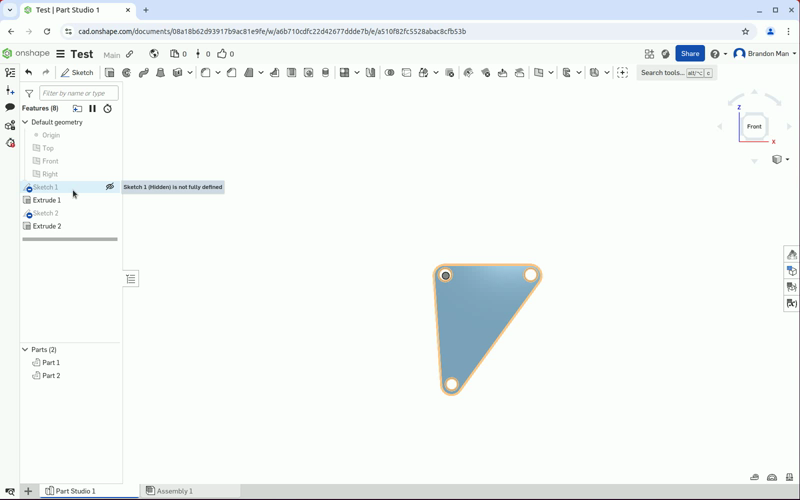
click(73, 189)
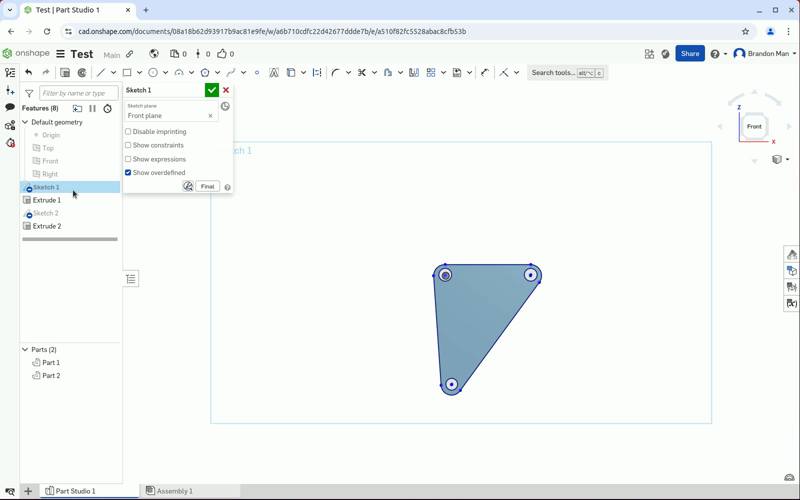
mouse_move(229, 92)
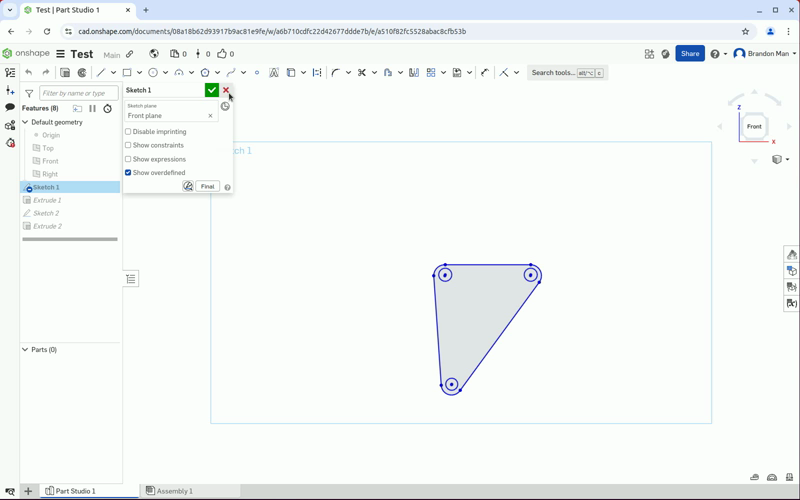
click(229, 92)
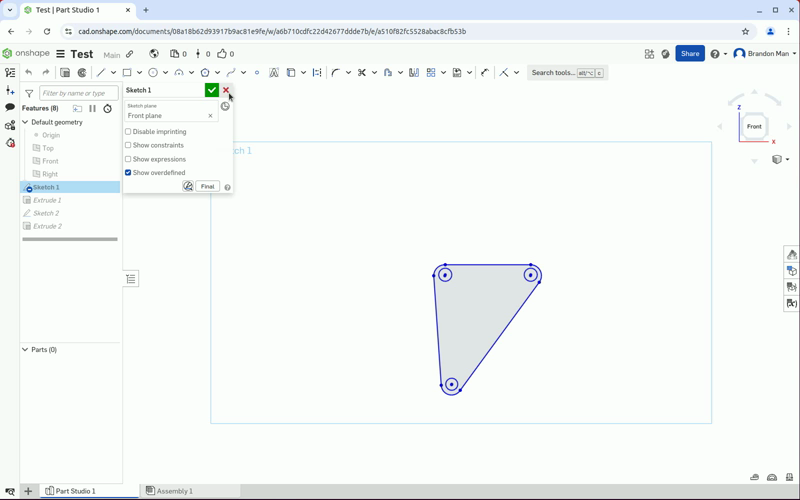
key(shift+s)
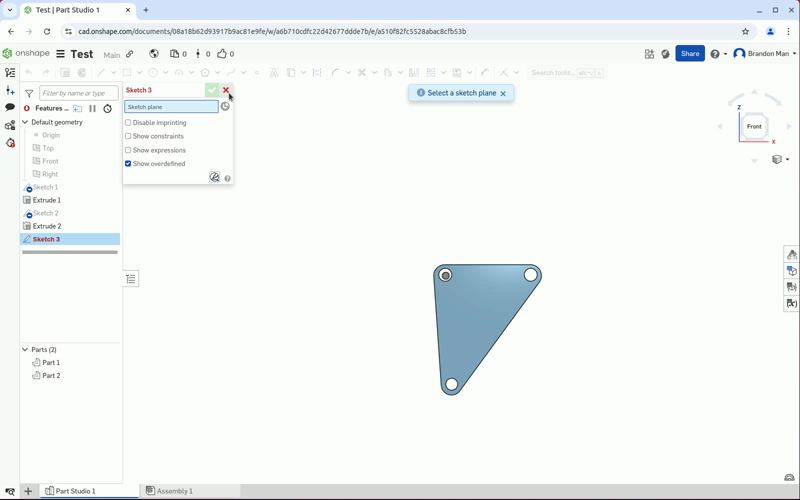
mouse_move(73, 163)
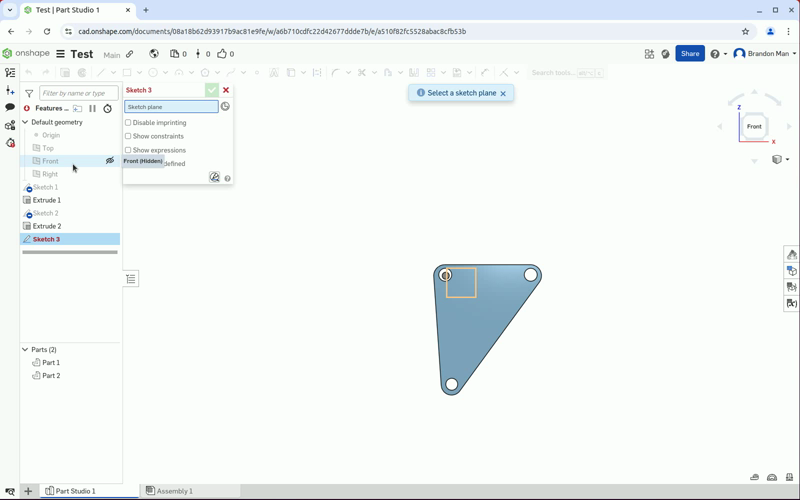
click(73, 163)
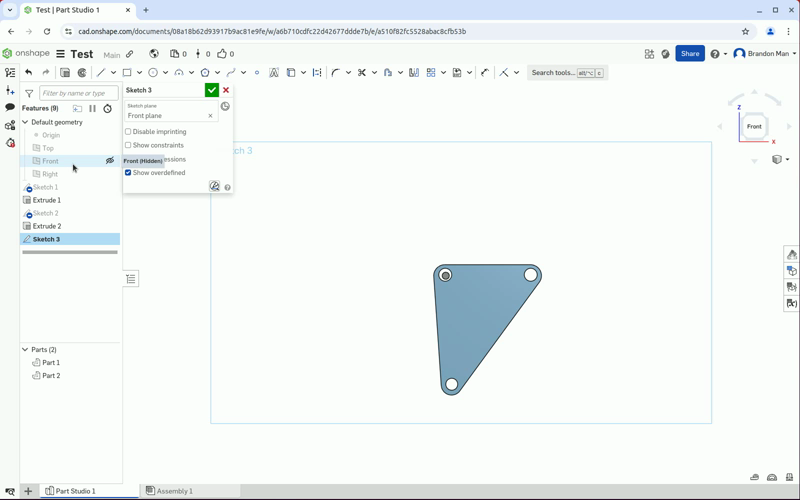
mouse_move(73, 352)
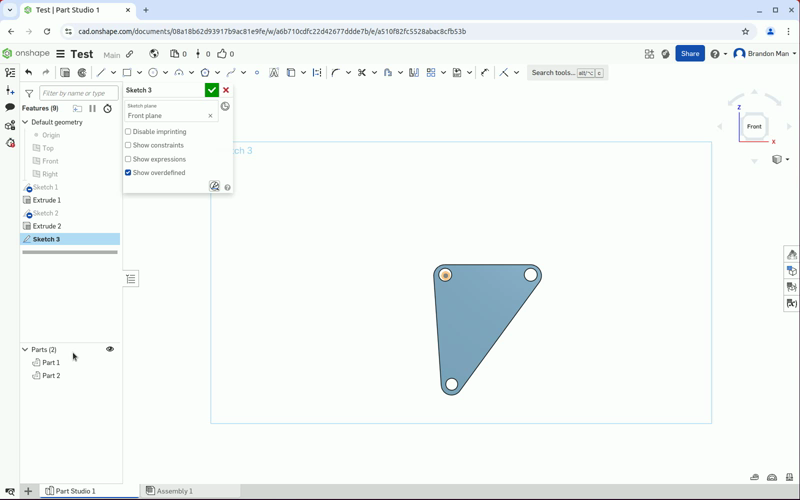
key(y)
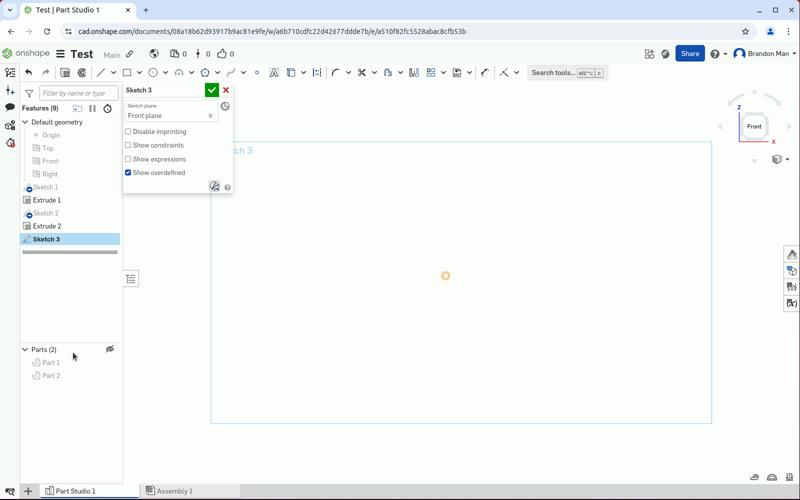
key(c)
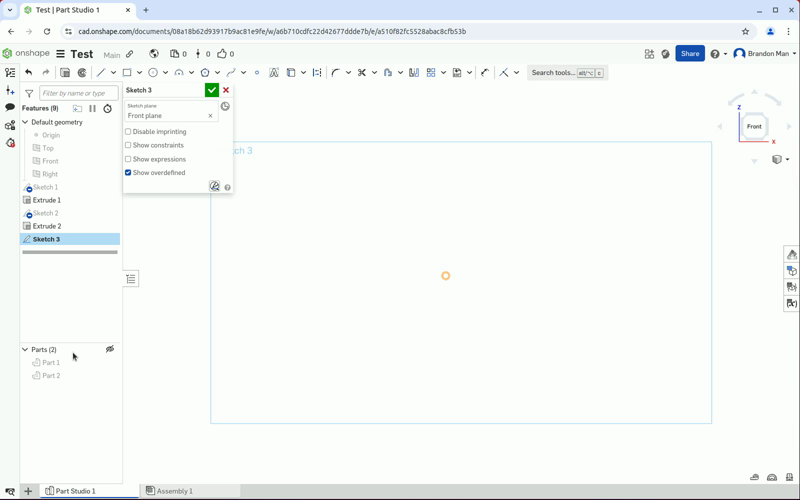
key_down(shift)
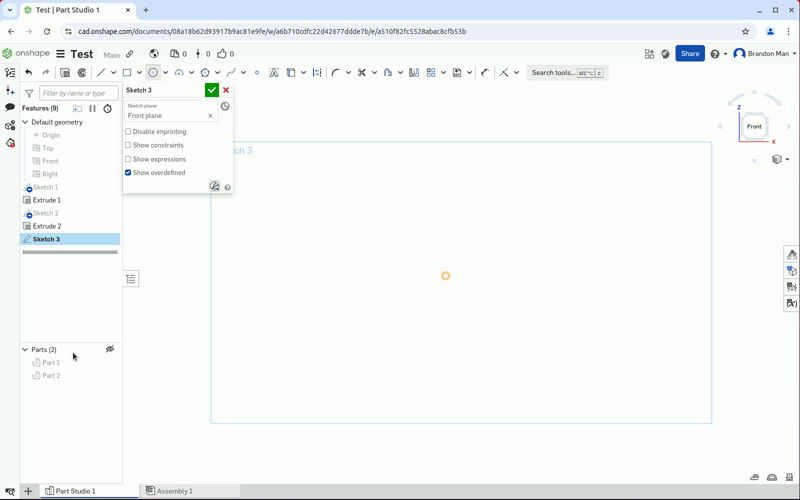
mouse_move(532, 275)
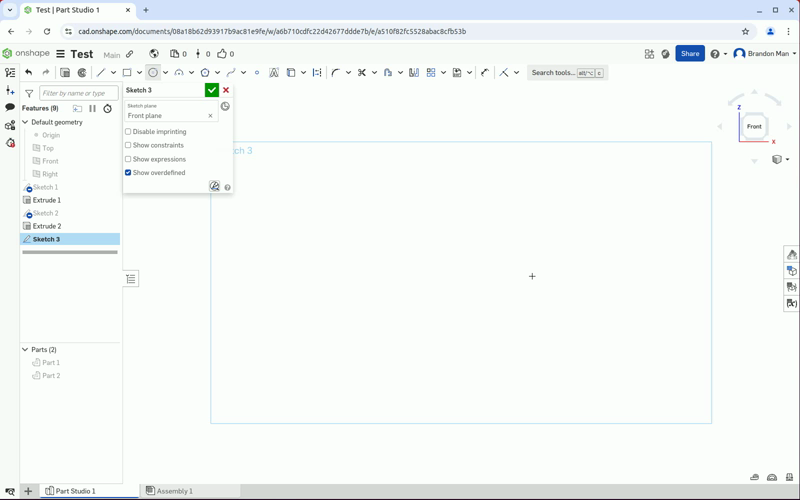
click(532, 275)
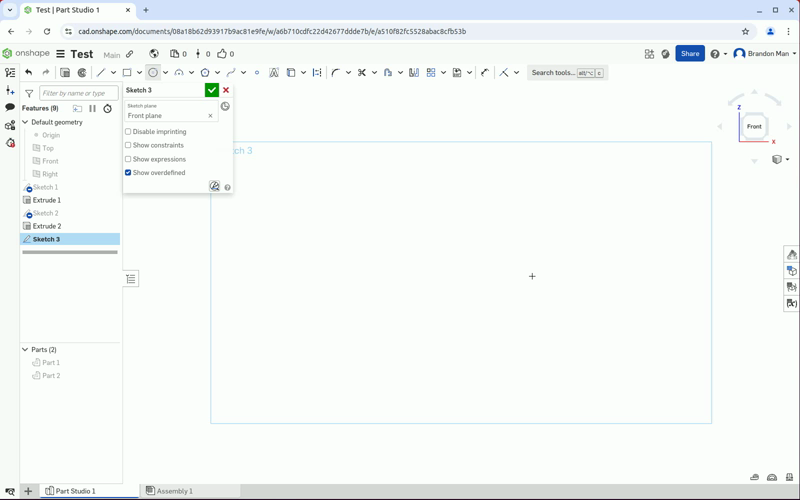
key_up(shift)
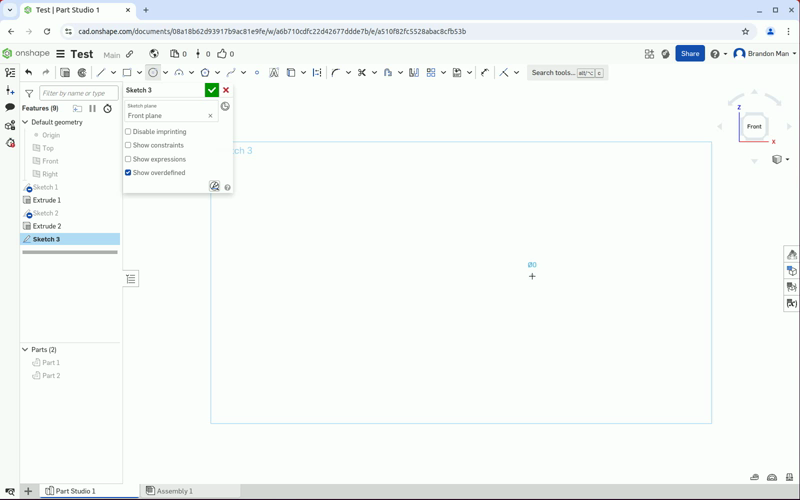
mouse_move(535, 275)
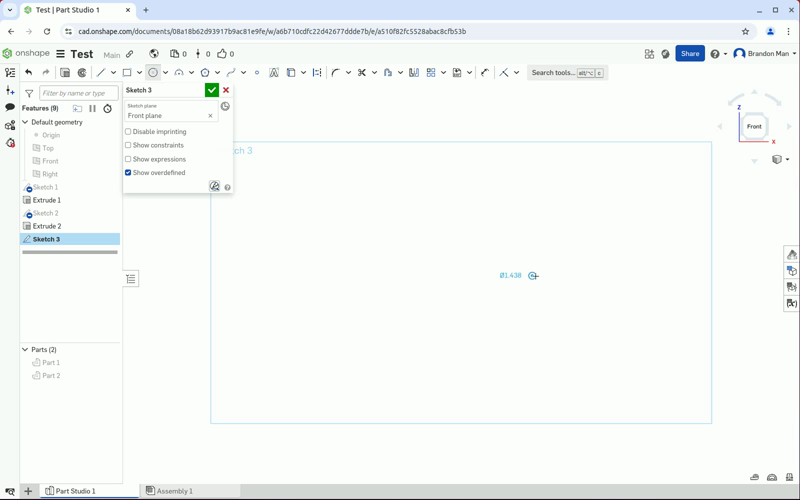
click(535, 275)
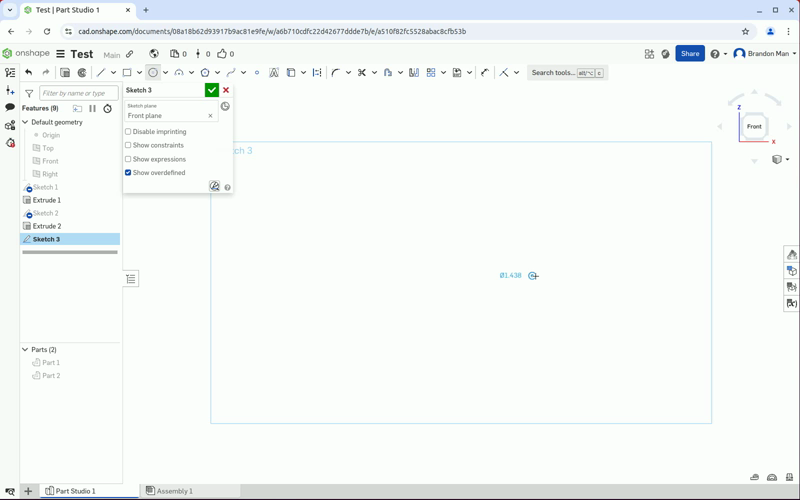
key(esc)
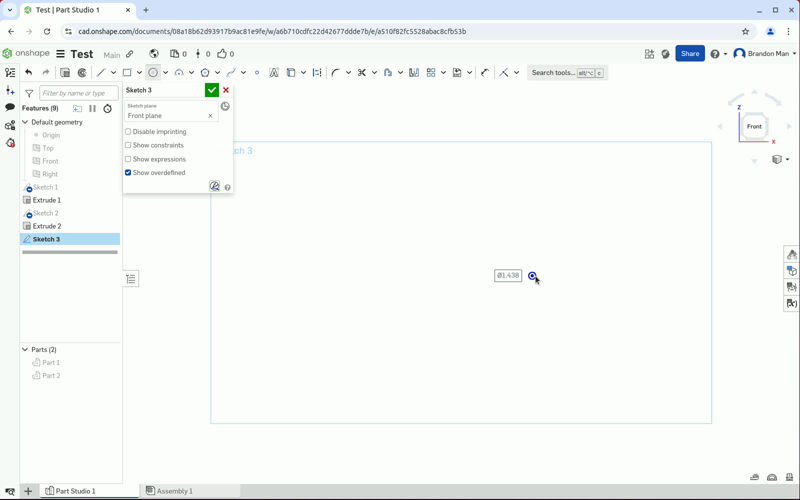
mouse_move(534, 276)
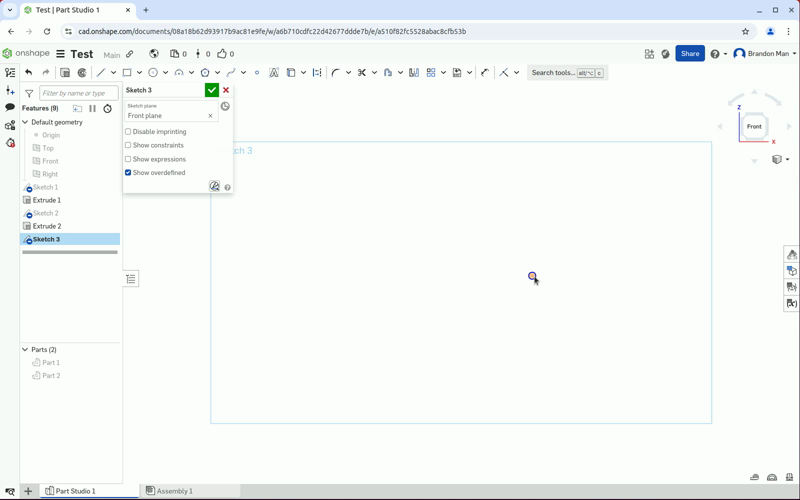
scroll(6)
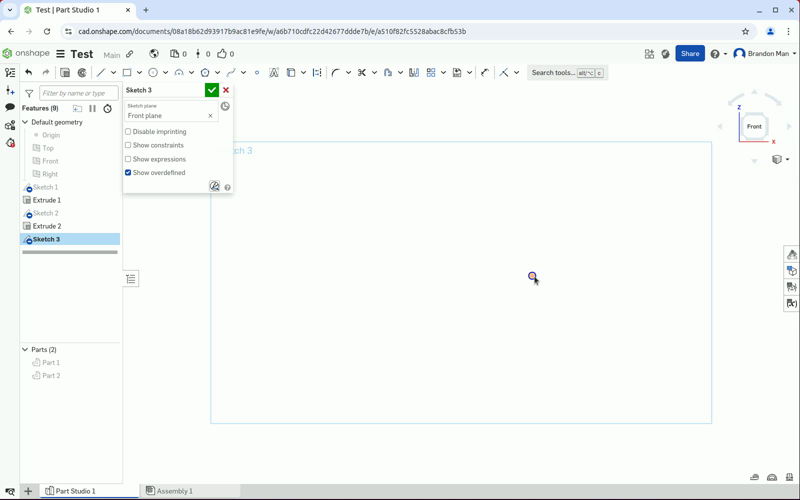
scroll(6)
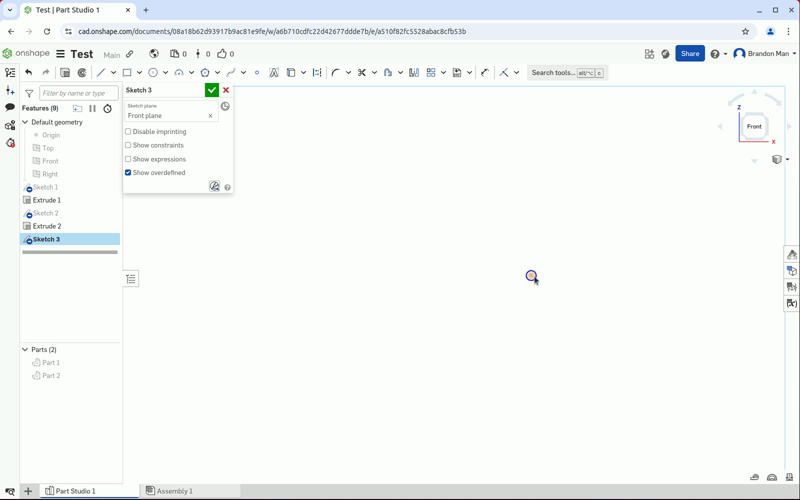
scroll(6)
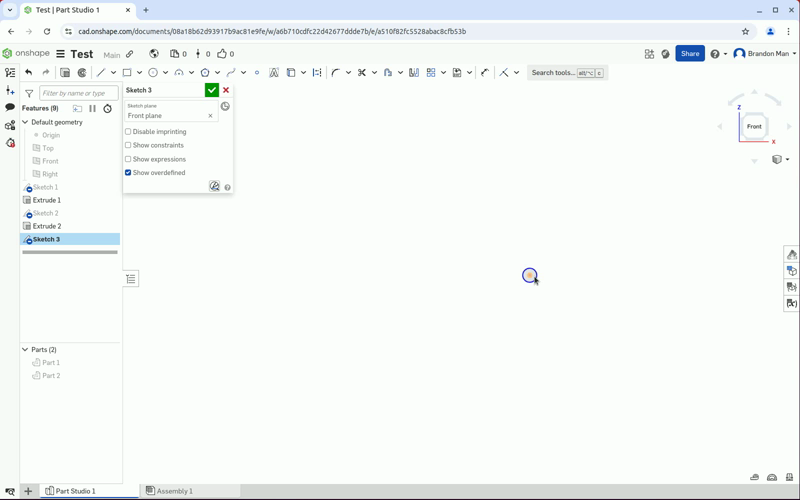
scroll(6)
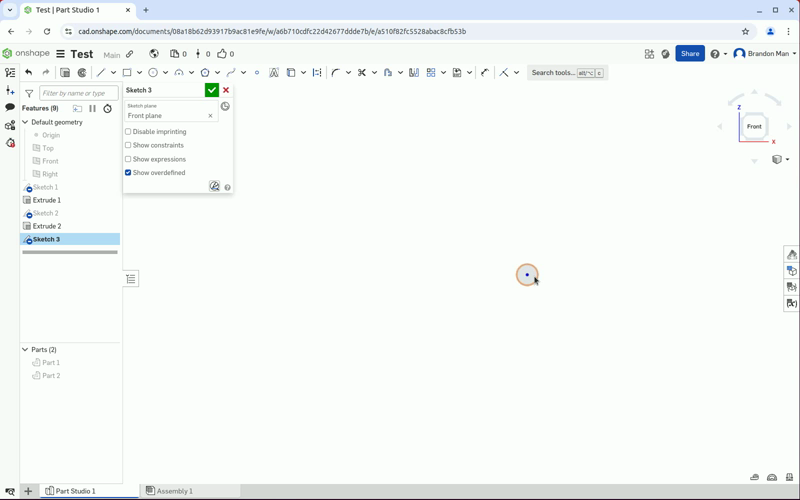
scroll(6)
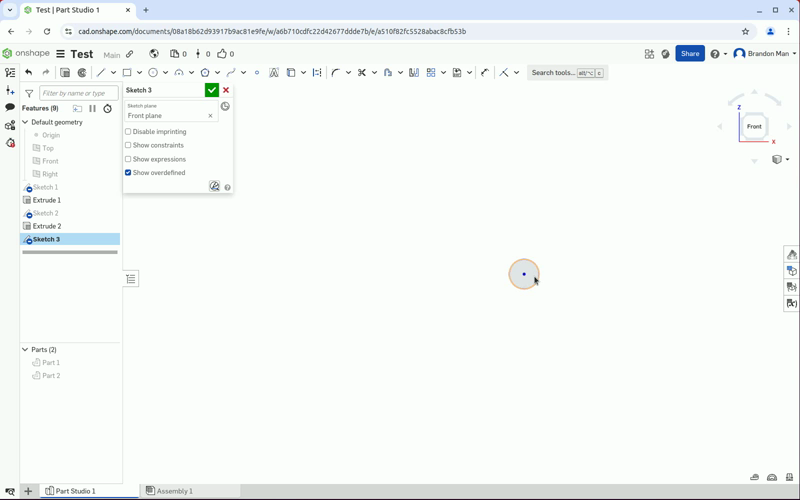
scroll(6)
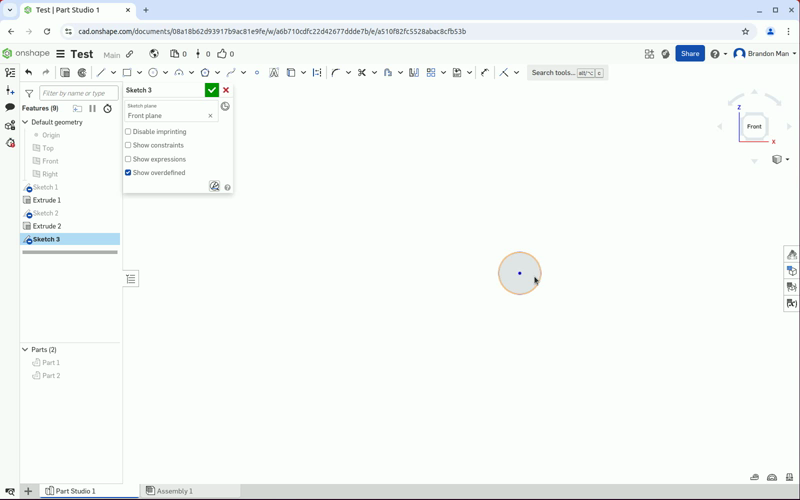
scroll(6)
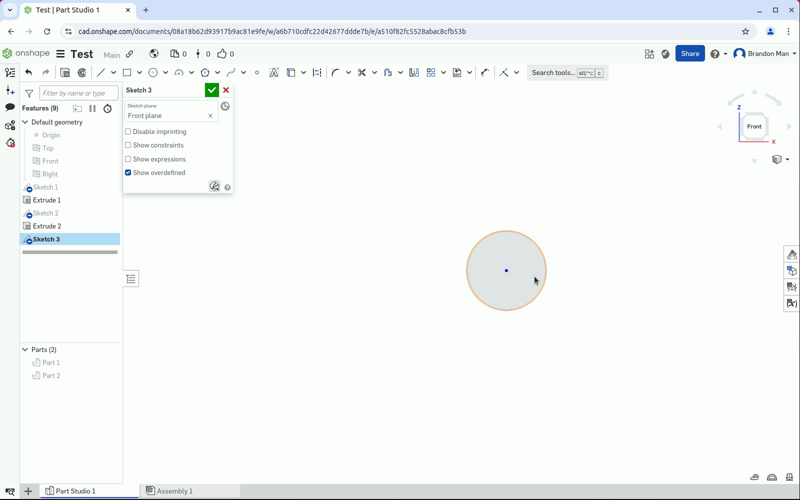
click(534, 276)
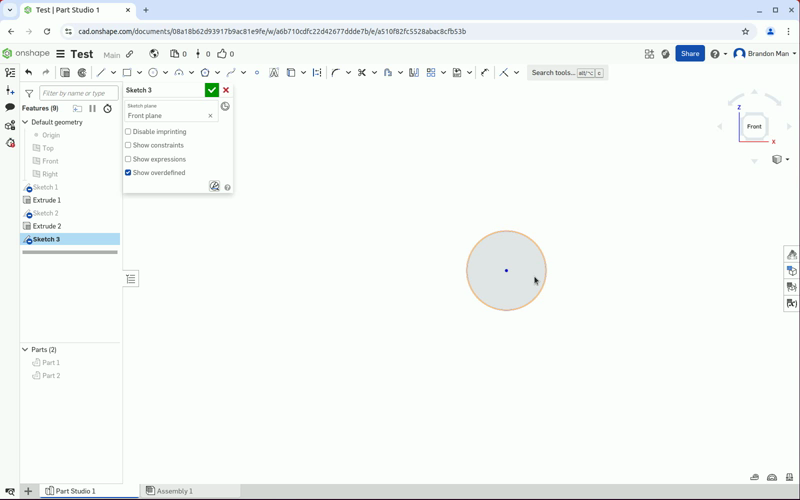
scroll(-6)
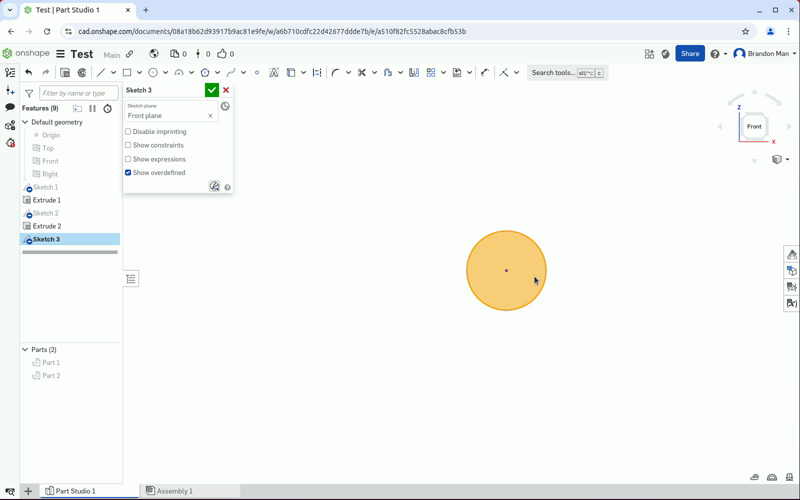
scroll(-6)
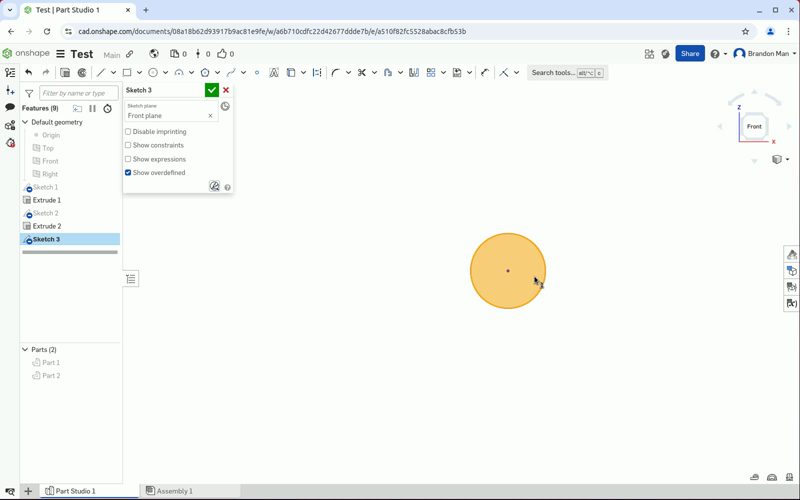
scroll(-6)
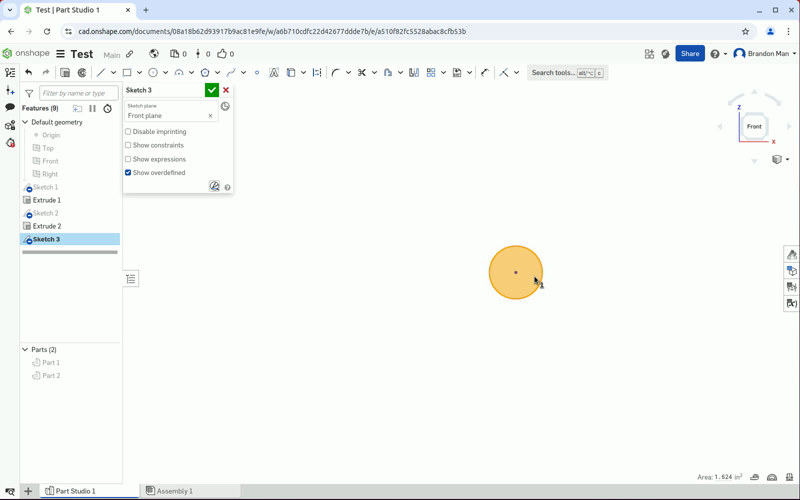
scroll(-6)
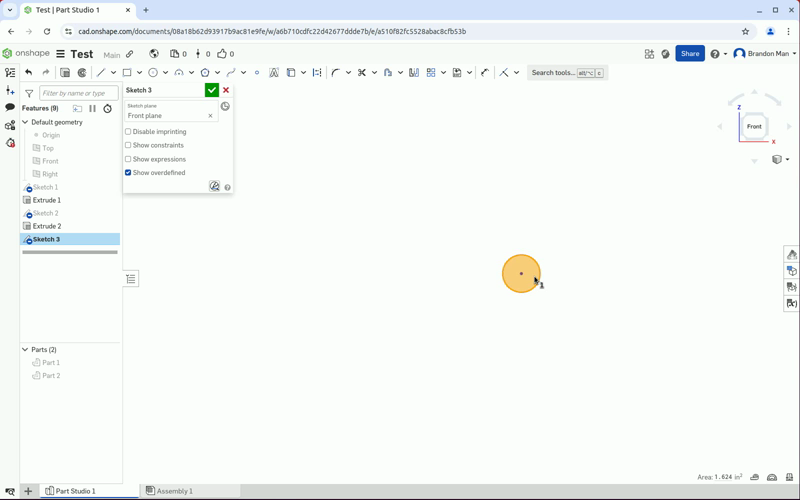
scroll(-6)
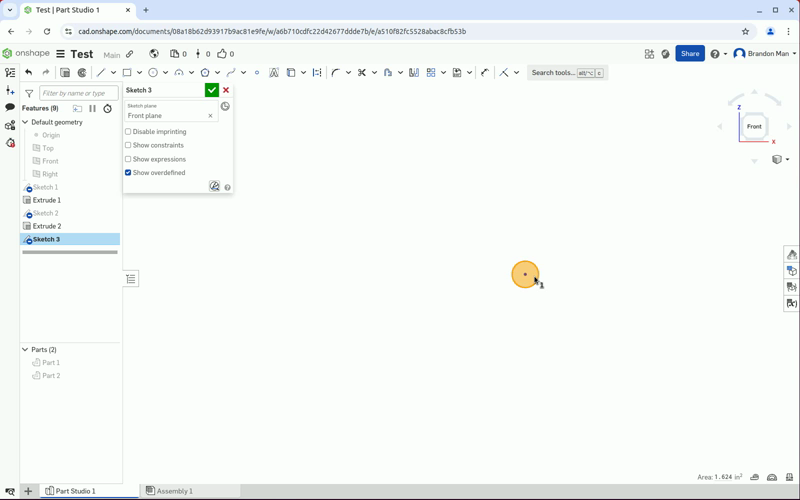
scroll(-6)
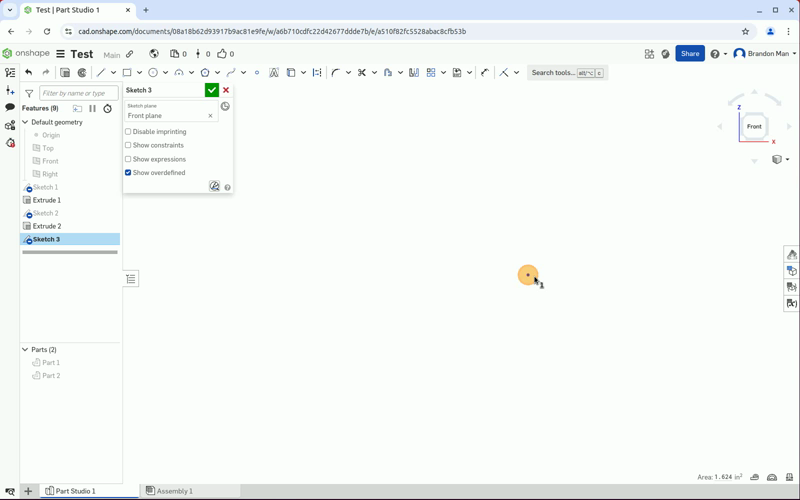
scroll(-6)
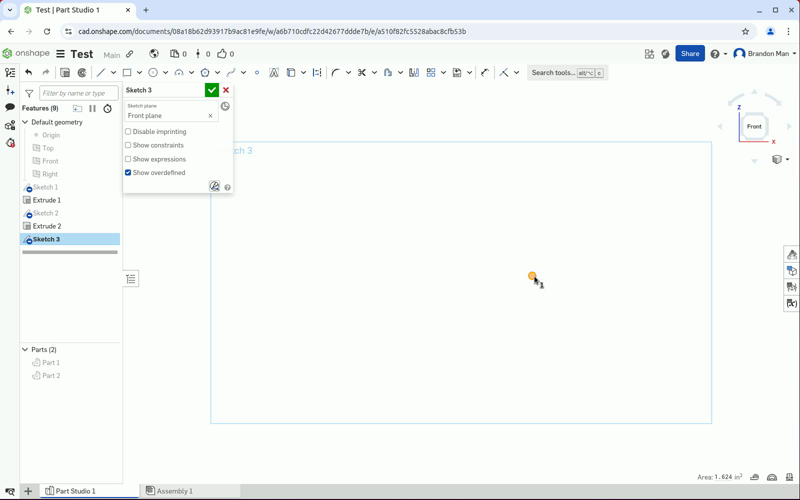
mouse_move(73, 352)
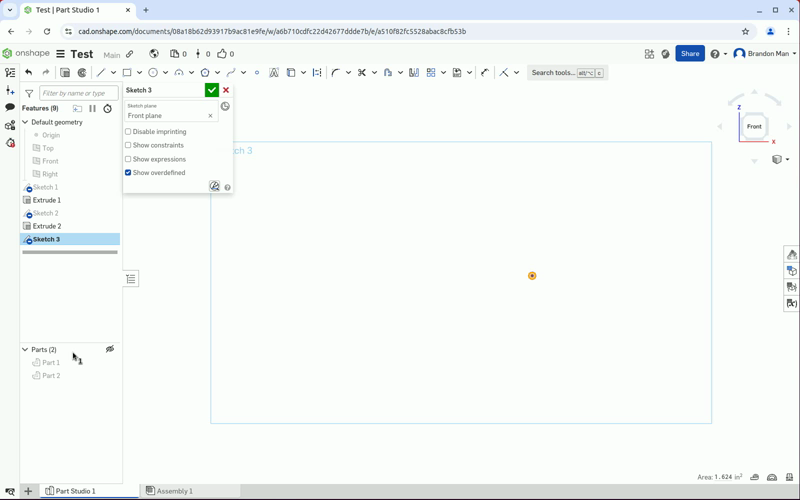
key(shift+y)
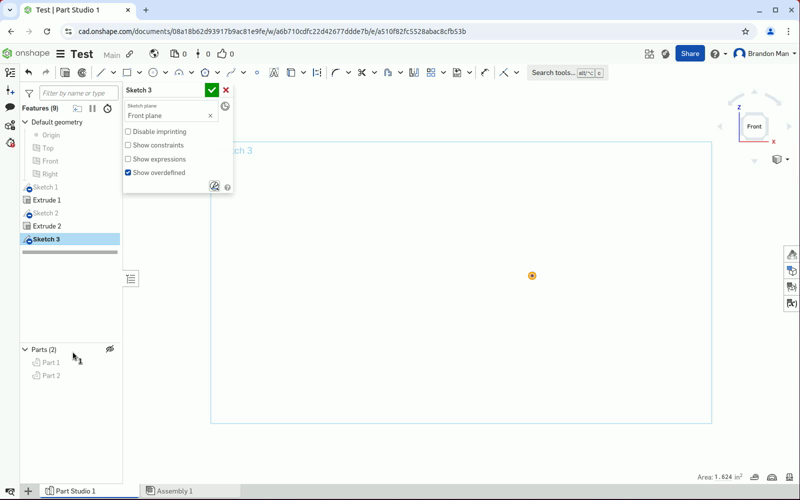
key(shift+e)
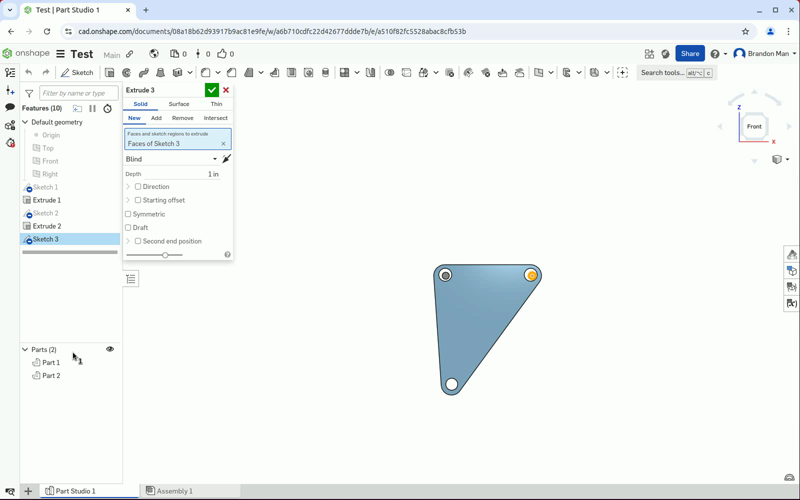
mouse_move(143, 106)
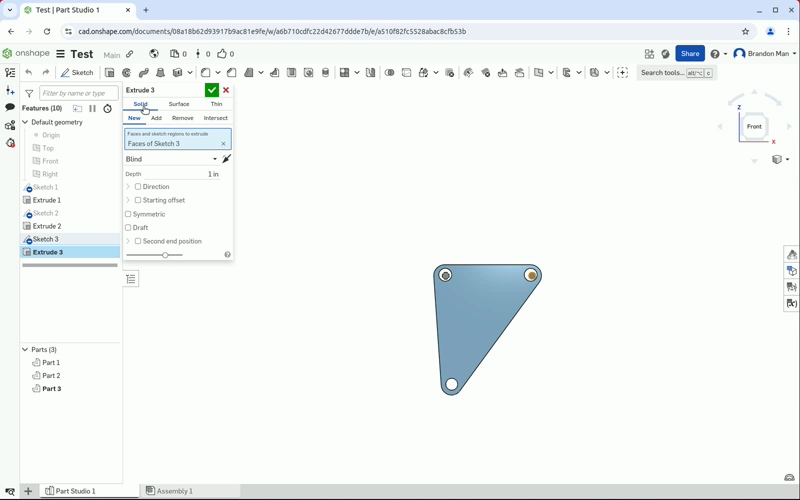
click(143, 106)
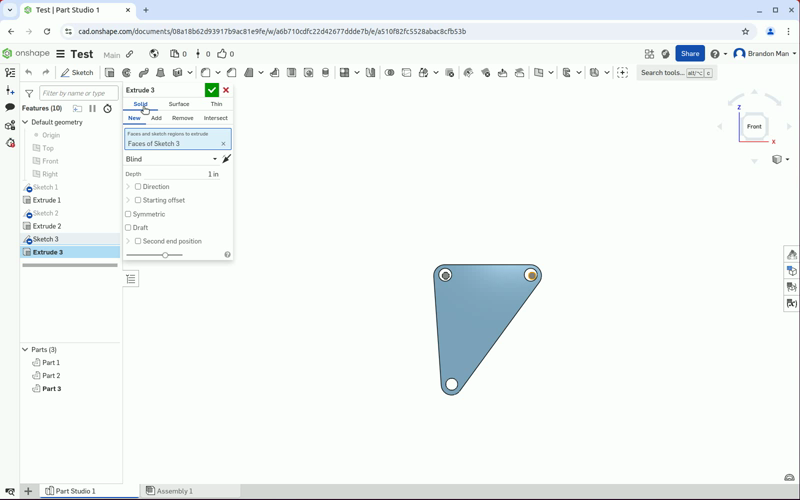
mouse_move(137, 120)
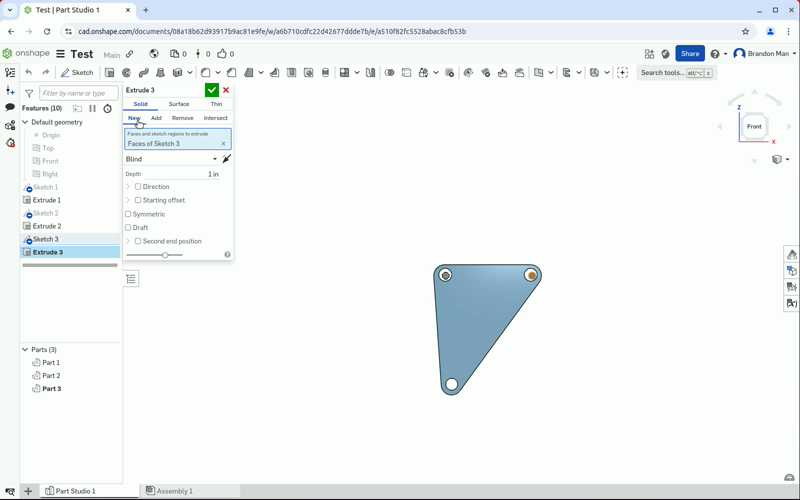
click(137, 120)
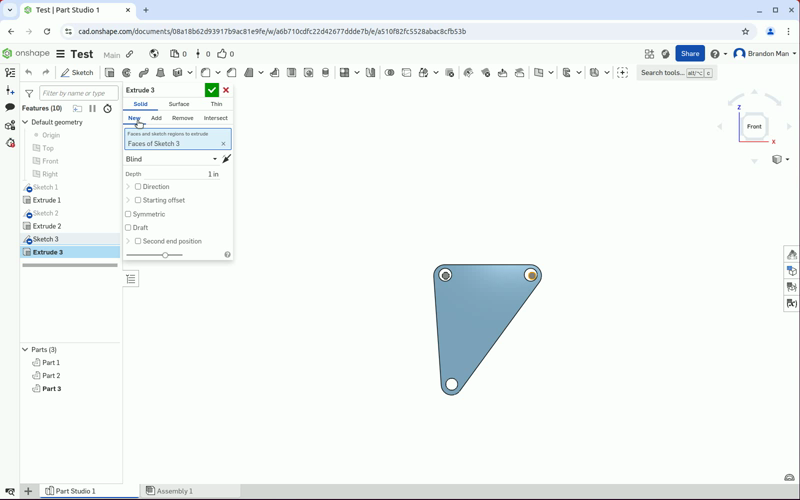
key(tab, 4)
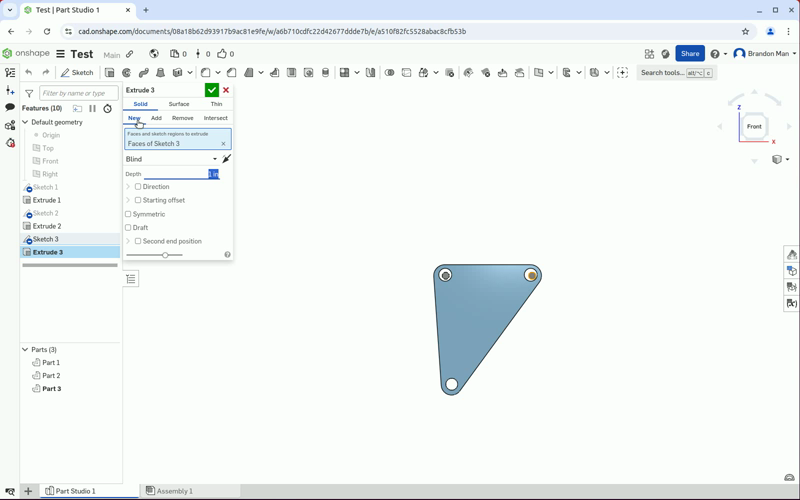
text(2.889)
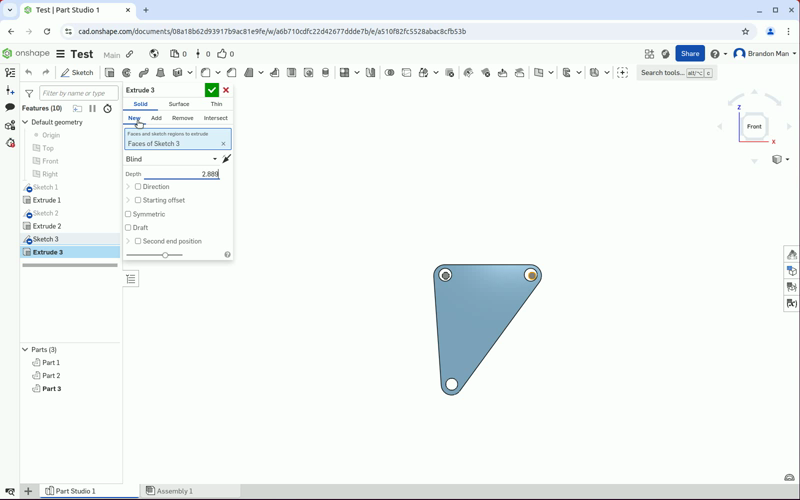
key(enter)
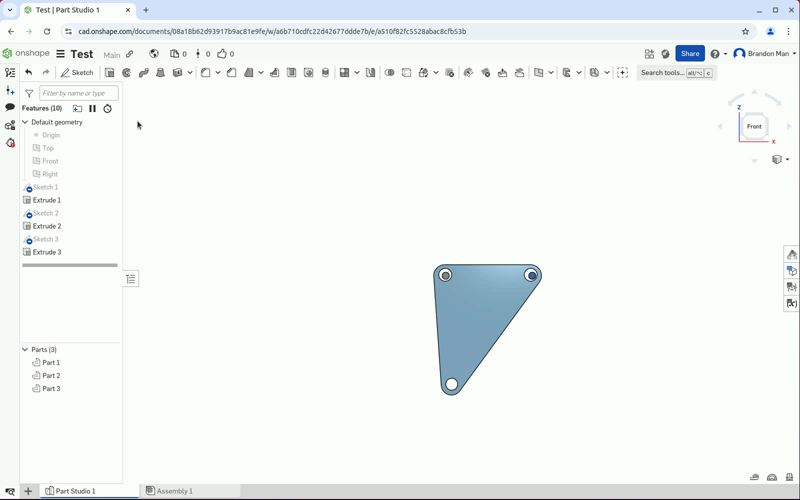
key(shift+h)
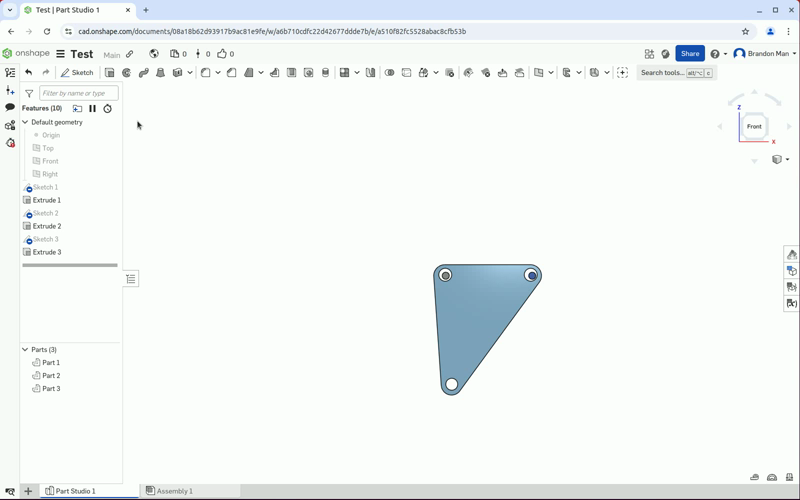
key(shift+h)
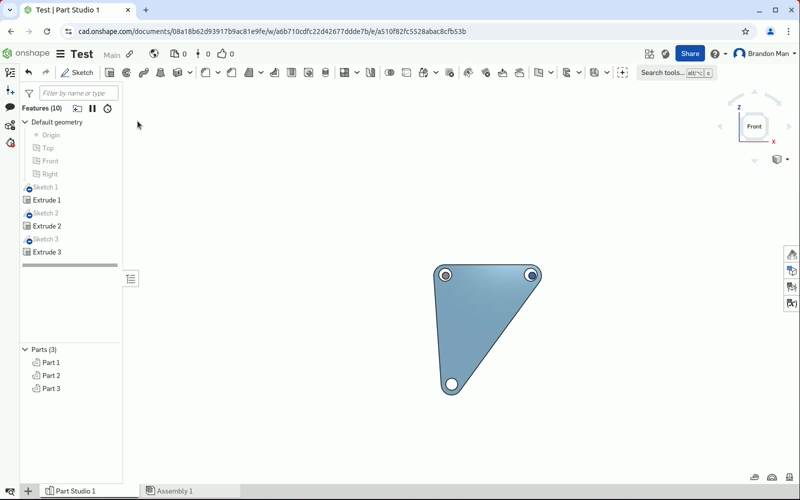
mouse_move(73, 189)
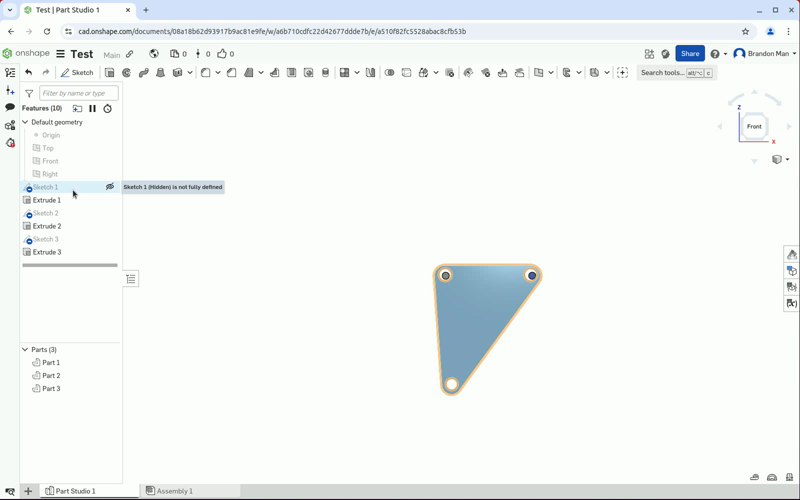
click(73, 189)
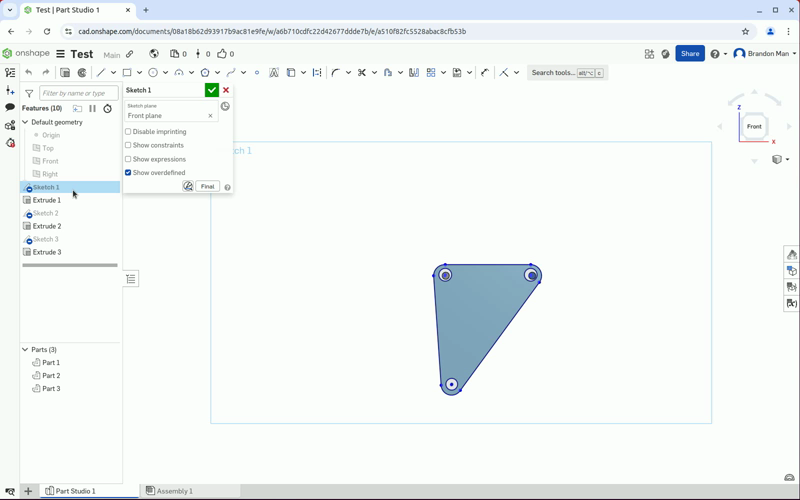
mouse_move(229, 92)
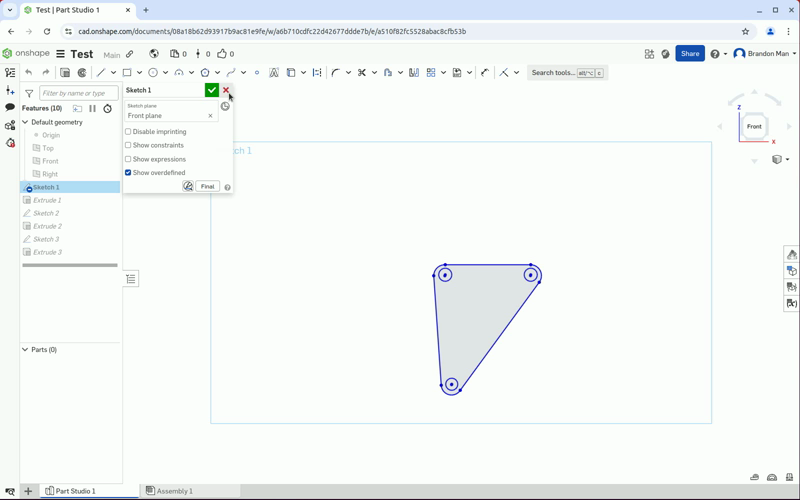
click(229, 92)
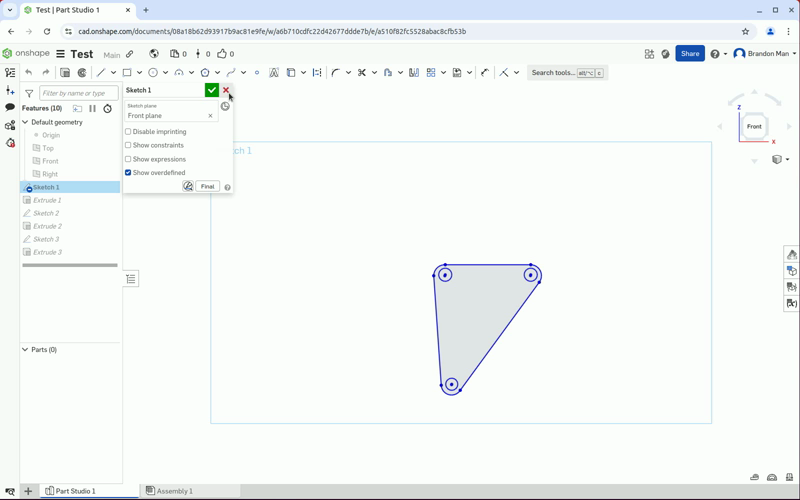
key(shift+s)
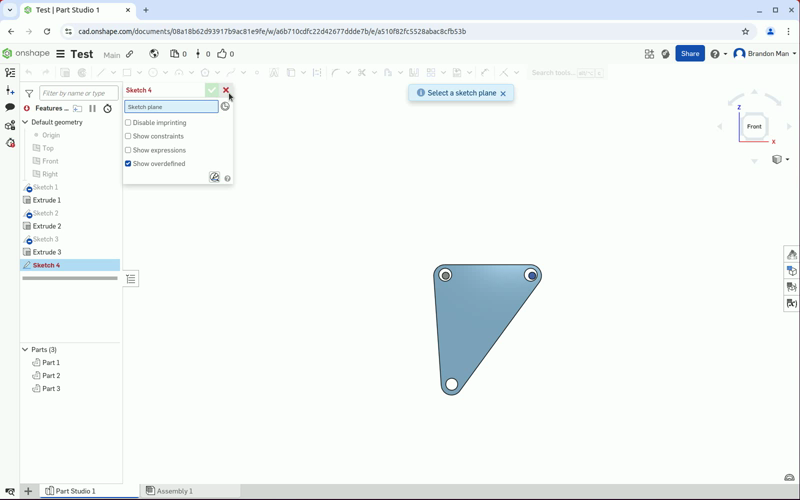
mouse_move(73, 163)
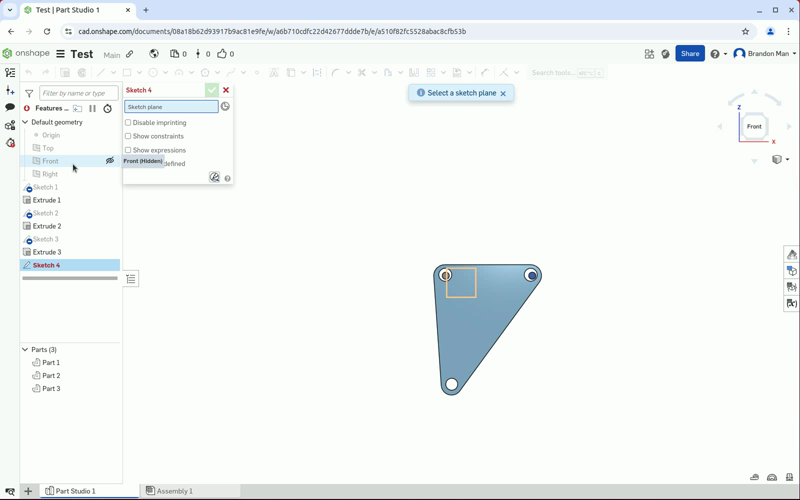
click(73, 163)
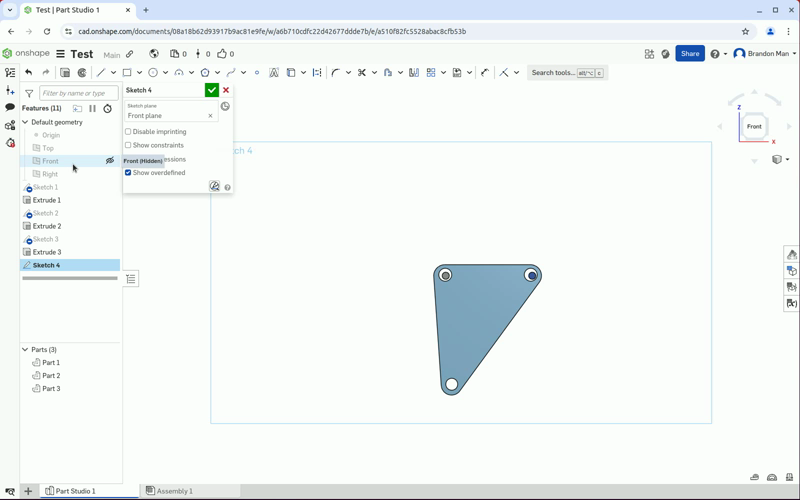
mouse_move(73, 352)
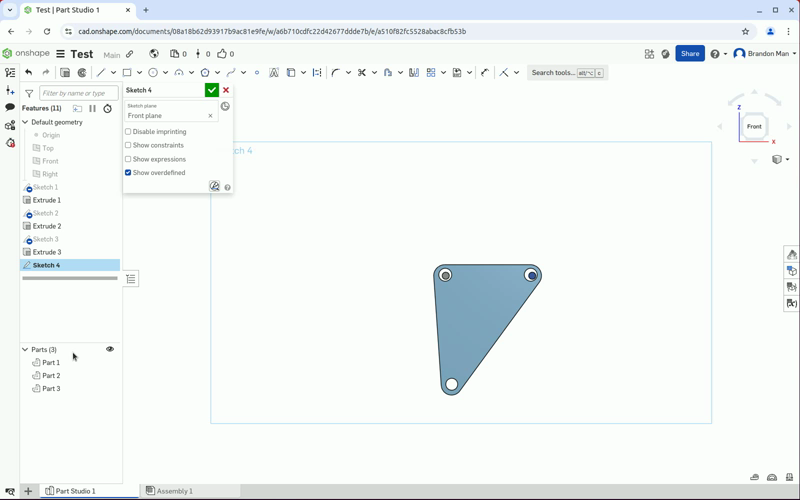
key(y)
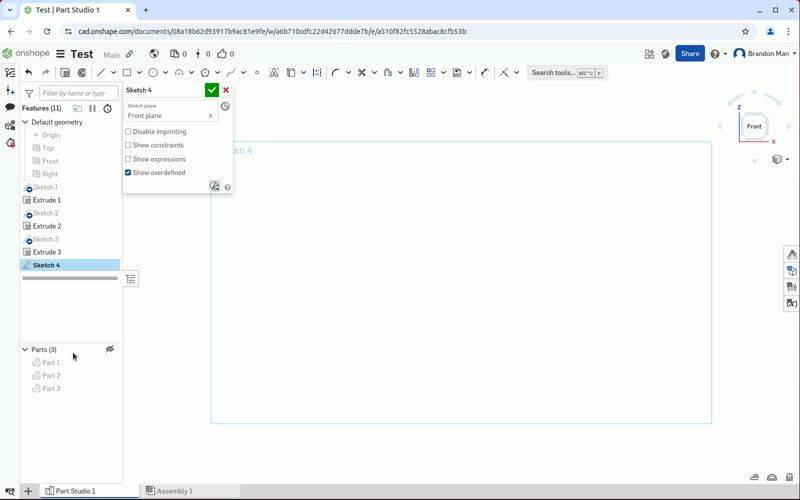
key(c)
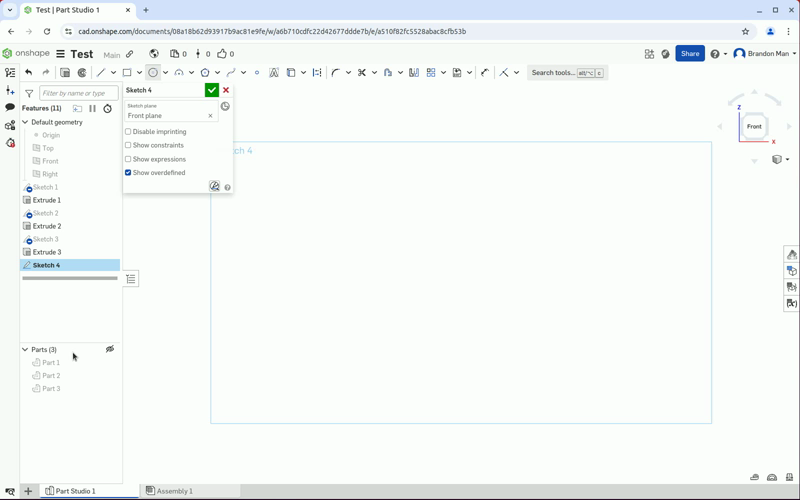
key_down(shift)
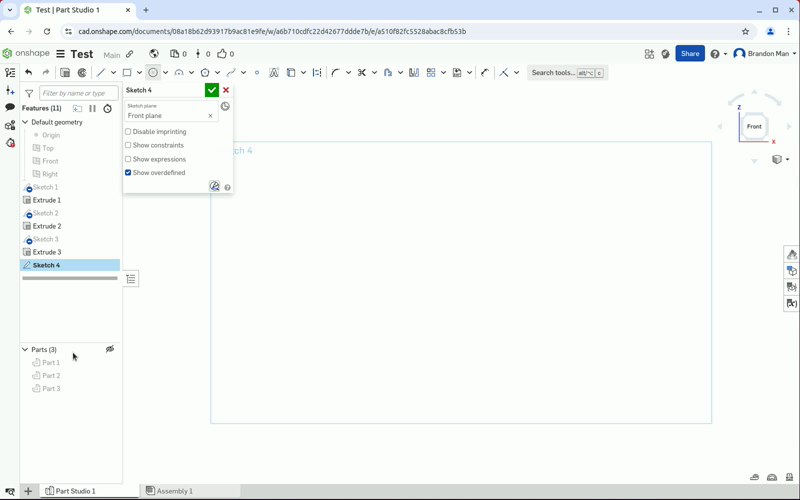
mouse_move(452, 384)
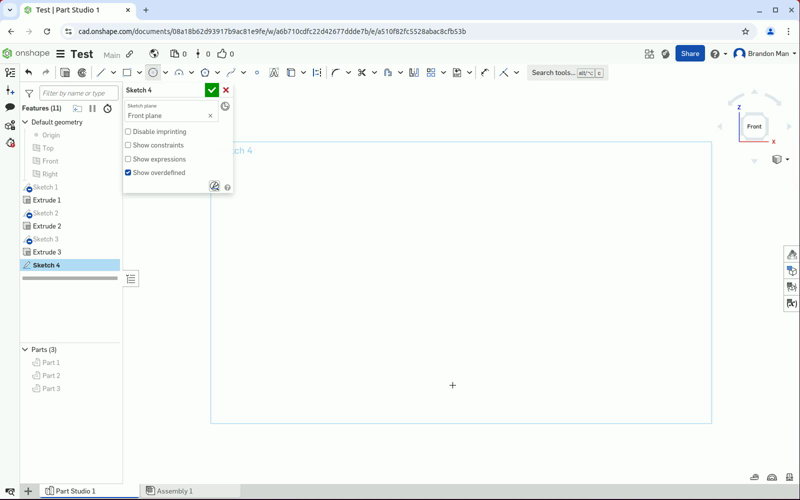
click(452, 384)
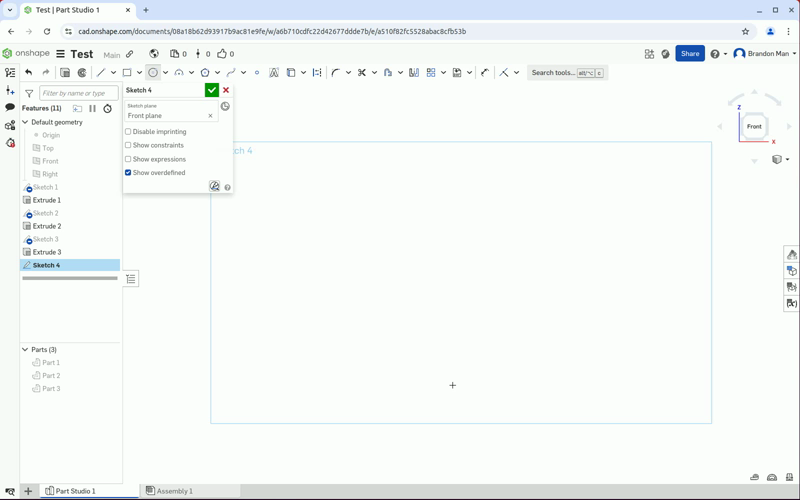
key_up(shift)
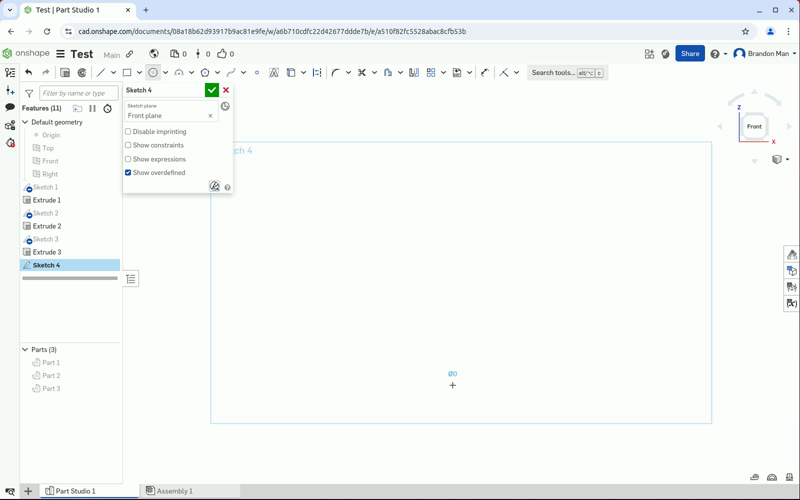
mouse_move(456, 384)
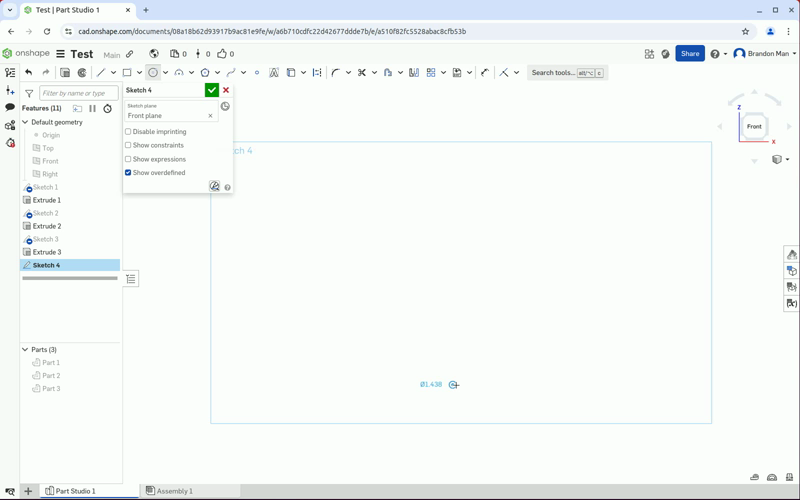
click(456, 384)
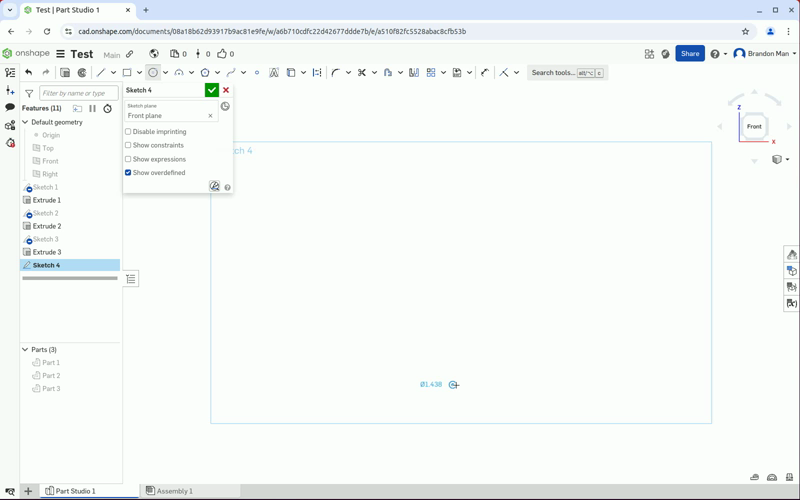
key(esc)
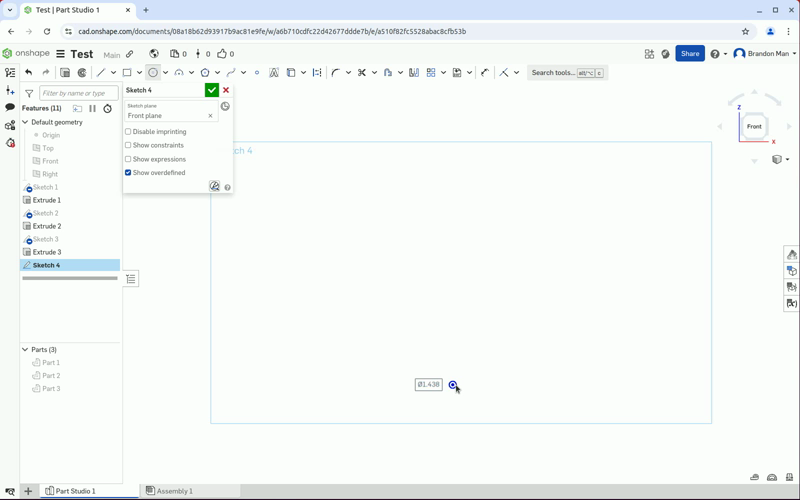
mouse_move(451, 385)
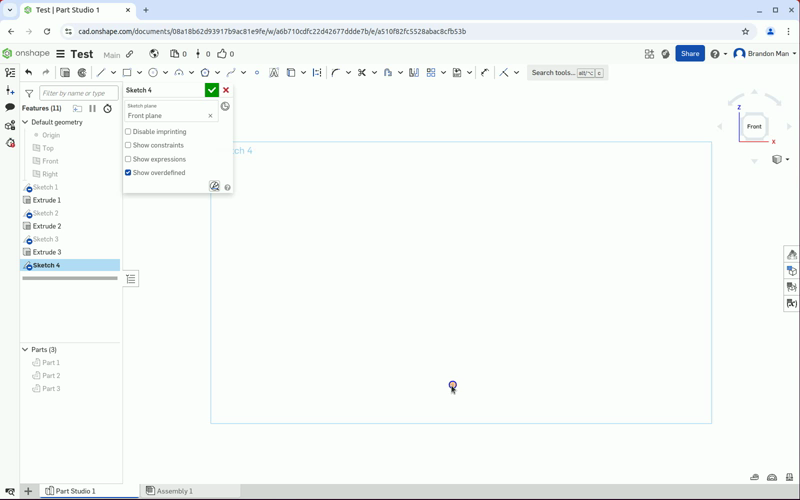
scroll(6)
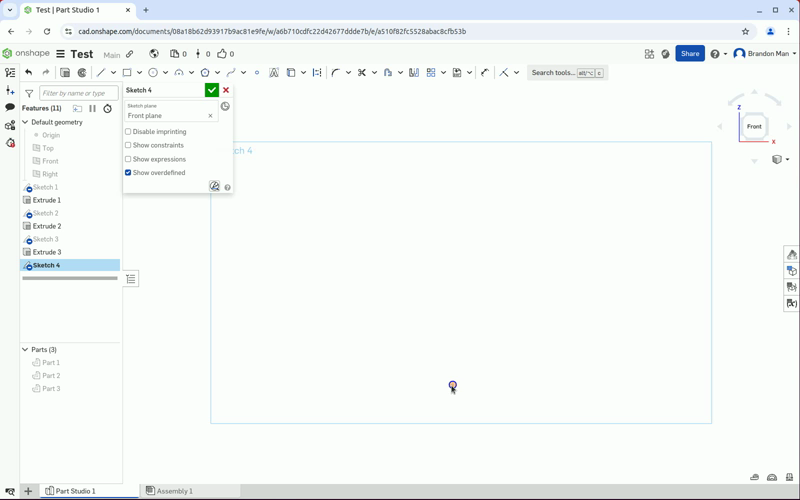
scroll(6)
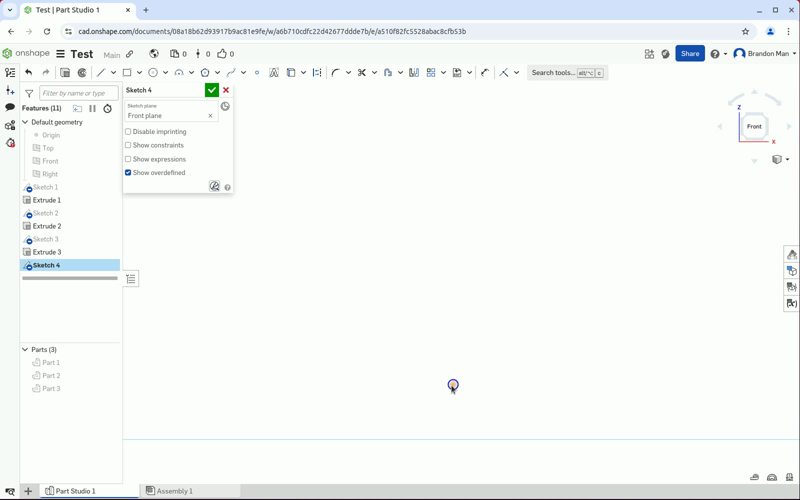
scroll(6)
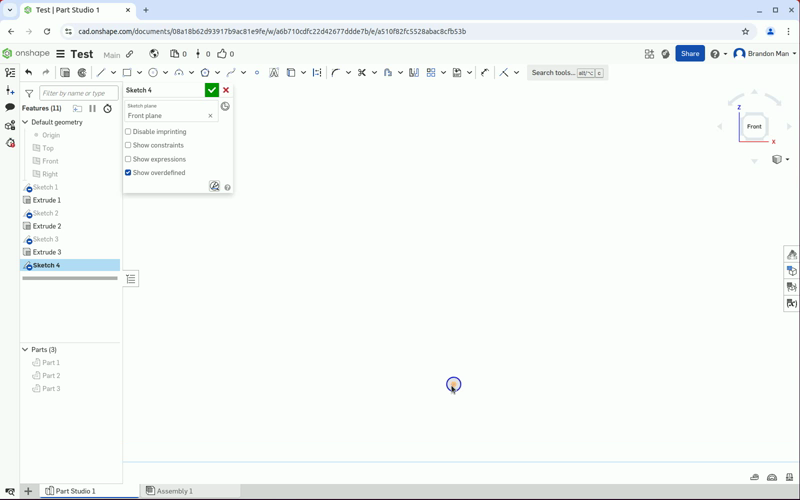
scroll(6)
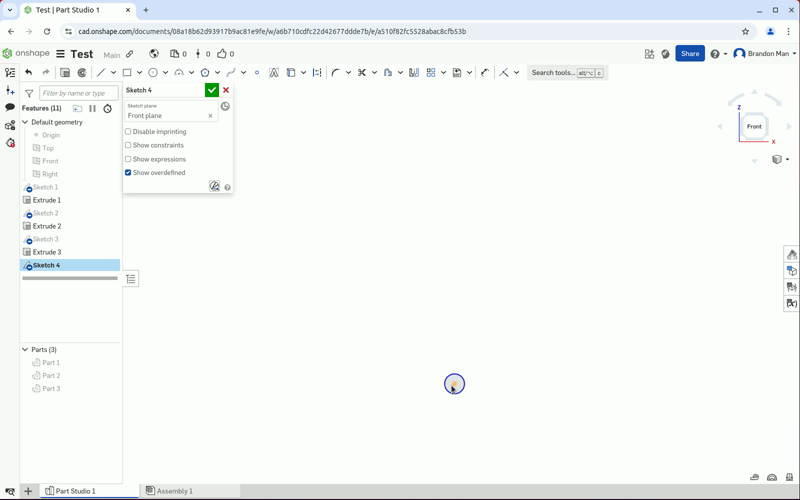
scroll(6)
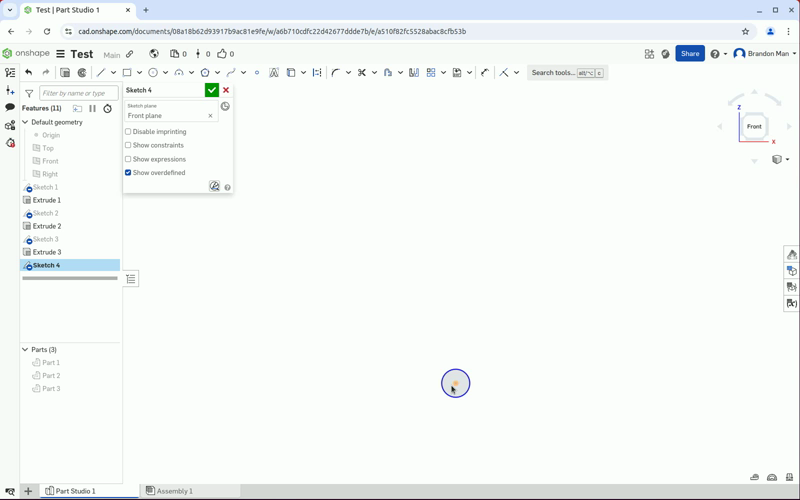
scroll(6)
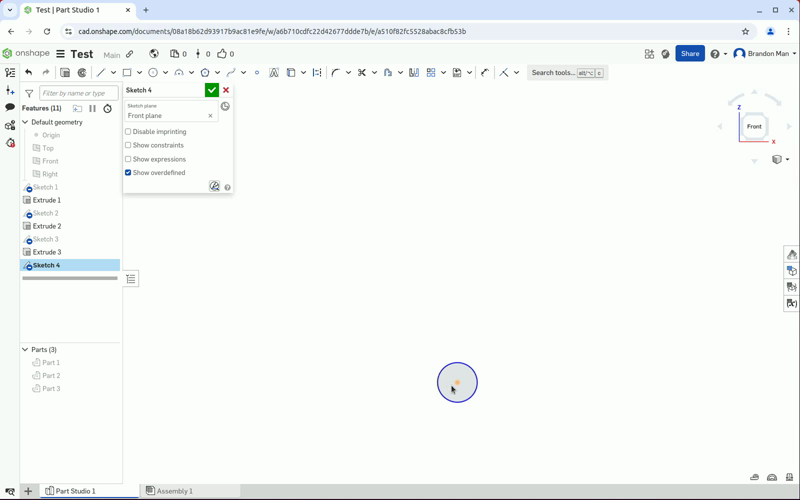
scroll(6)
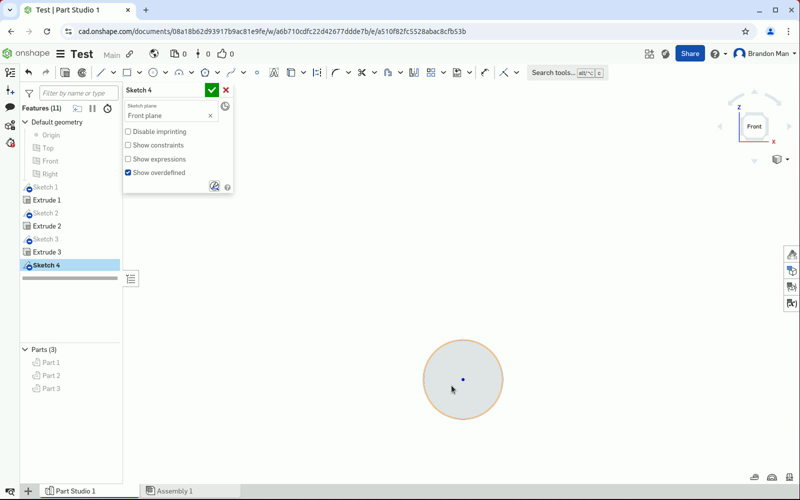
click(451, 385)
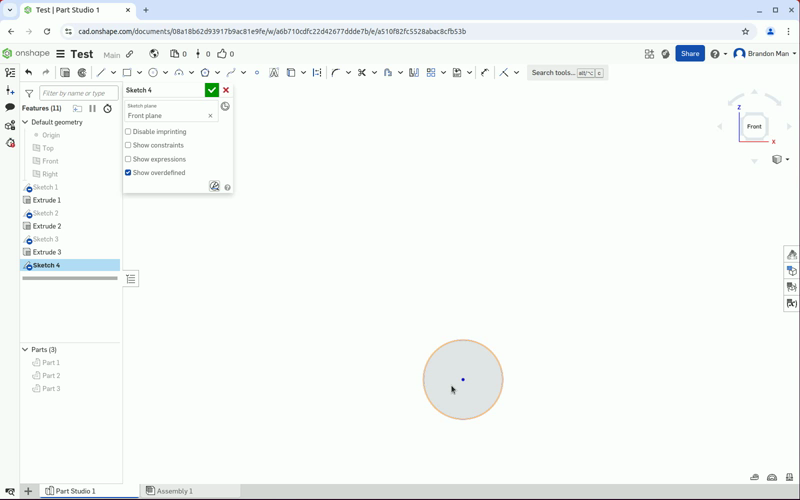
scroll(-6)
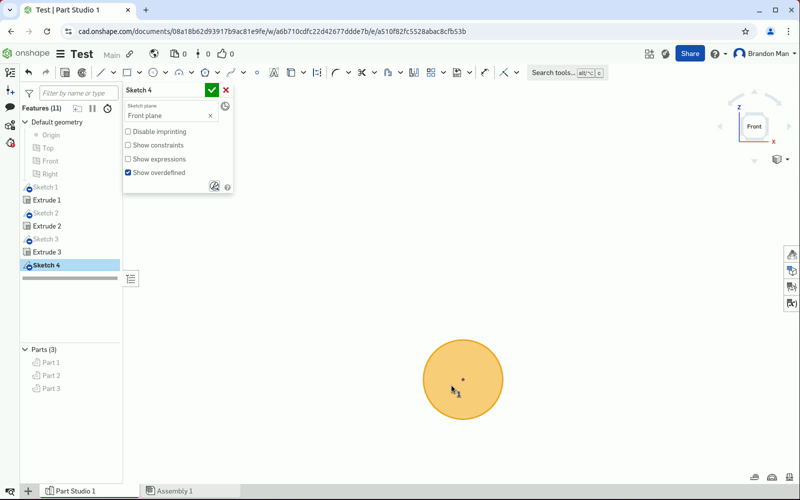
scroll(-6)
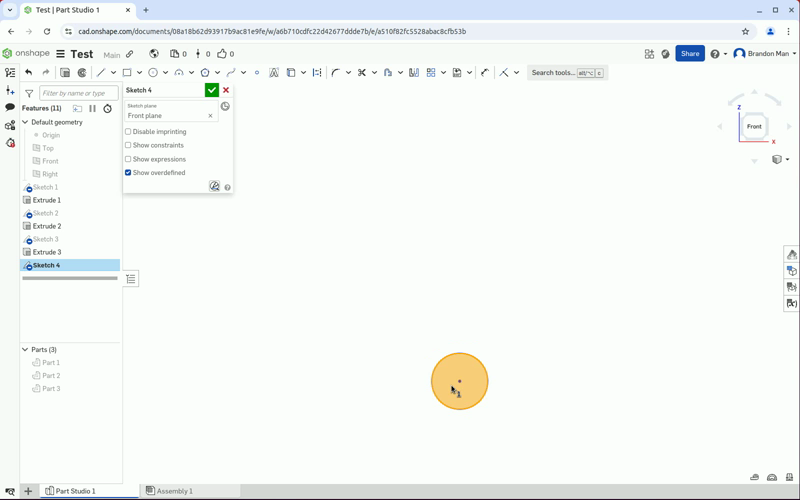
scroll(-6)
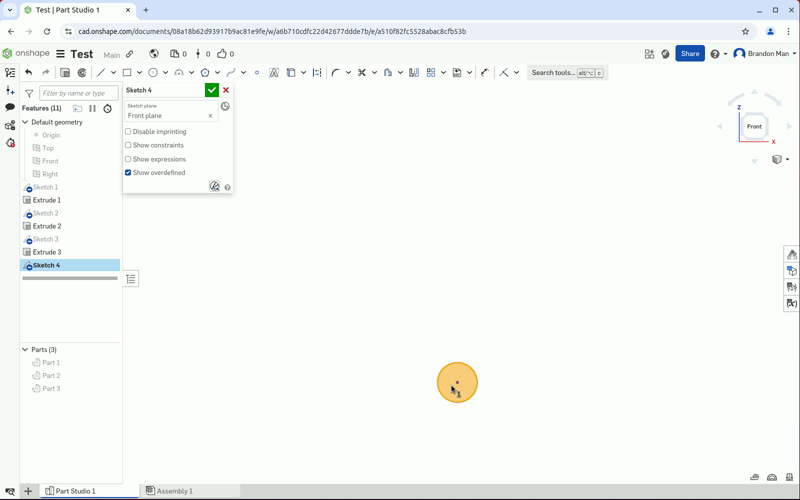
scroll(-6)
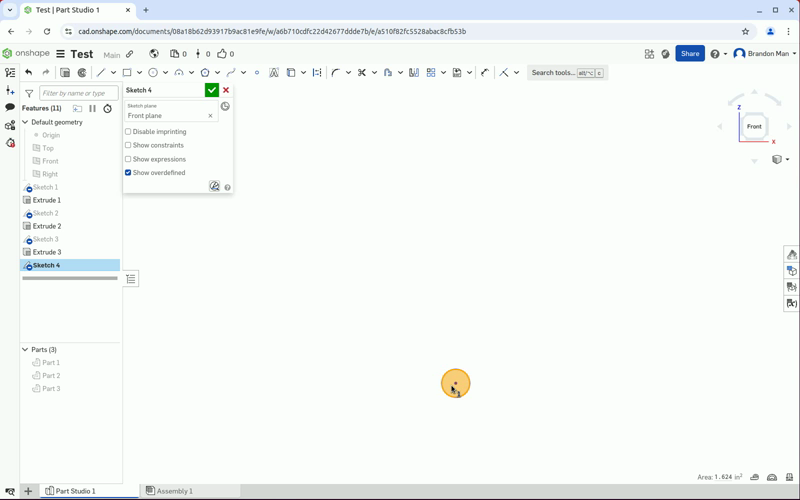
scroll(-6)
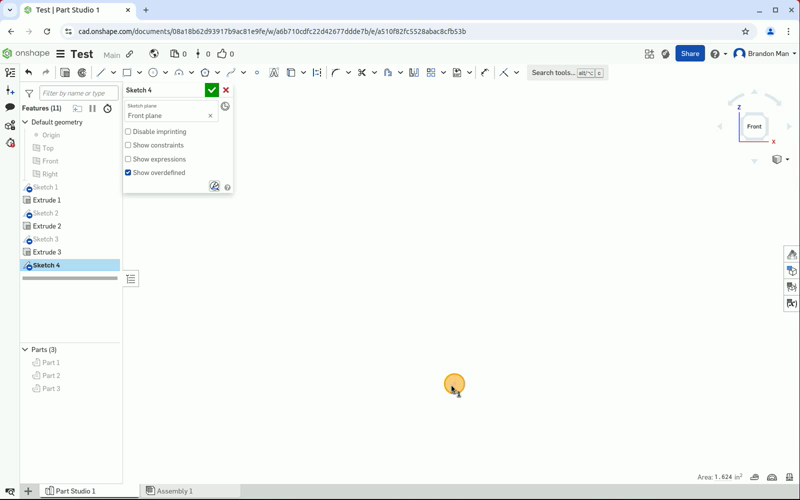
scroll(-6)
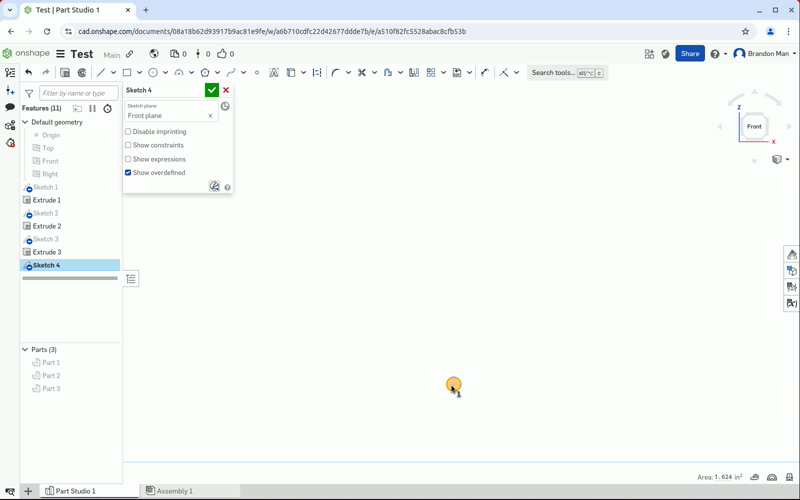
scroll(-6)
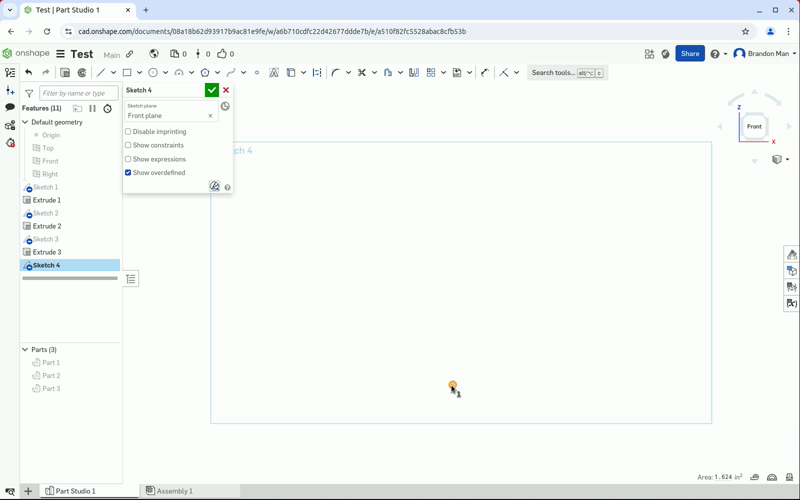
mouse_move(73, 352)
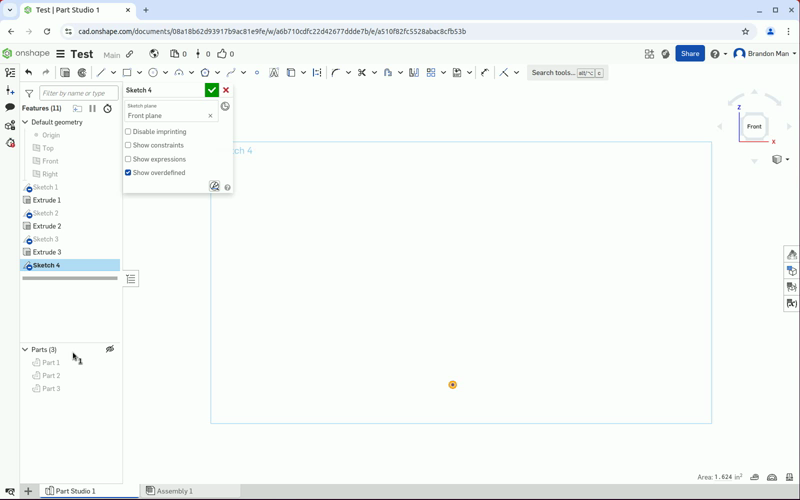
key(shift+y)
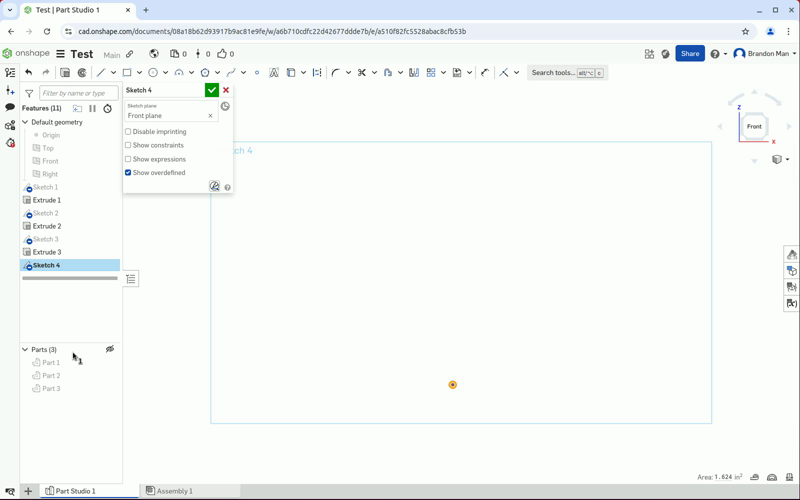
key(shift+e)
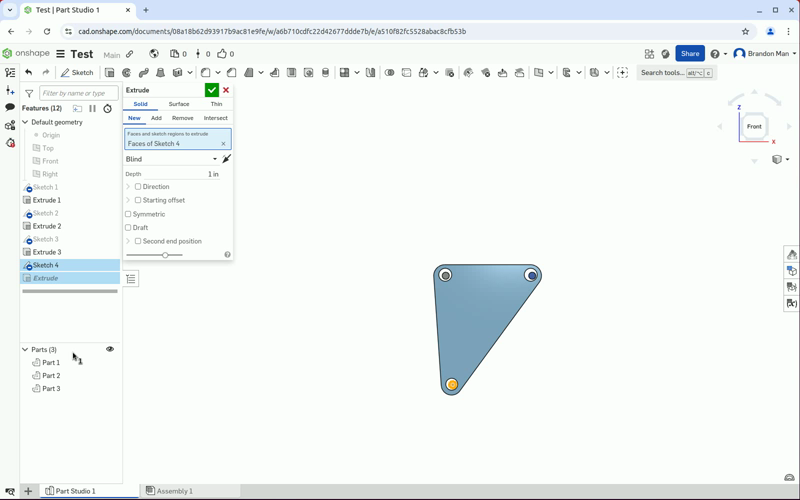
mouse_move(143, 106)
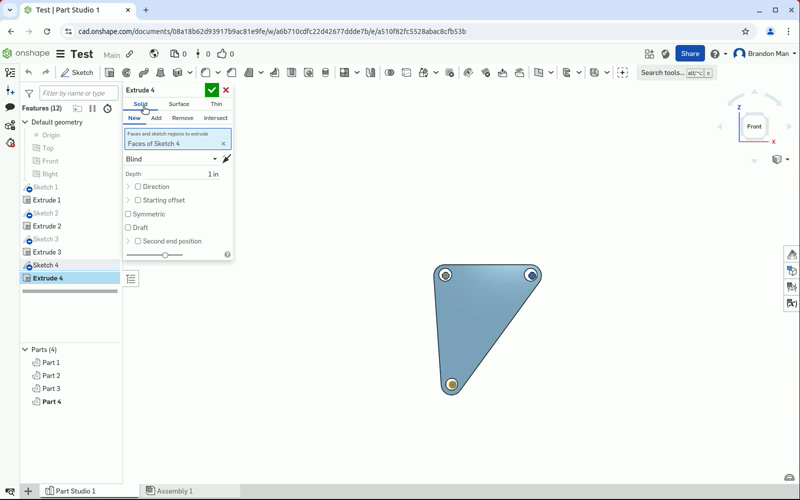
click(143, 106)
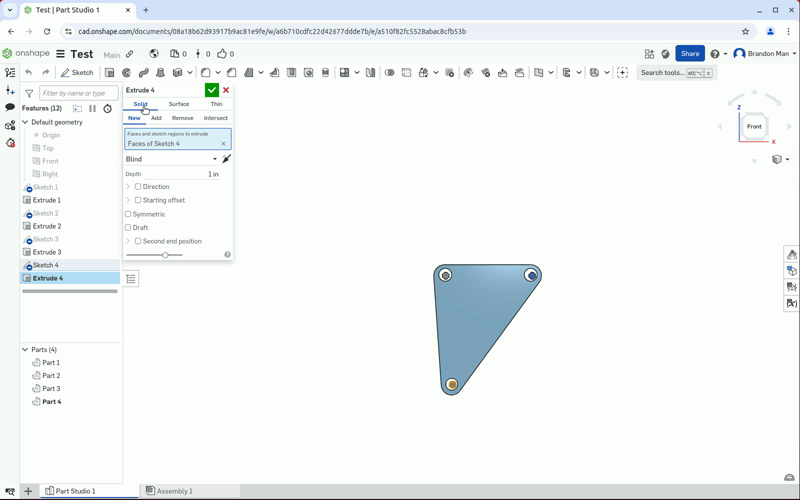
mouse_move(137, 120)
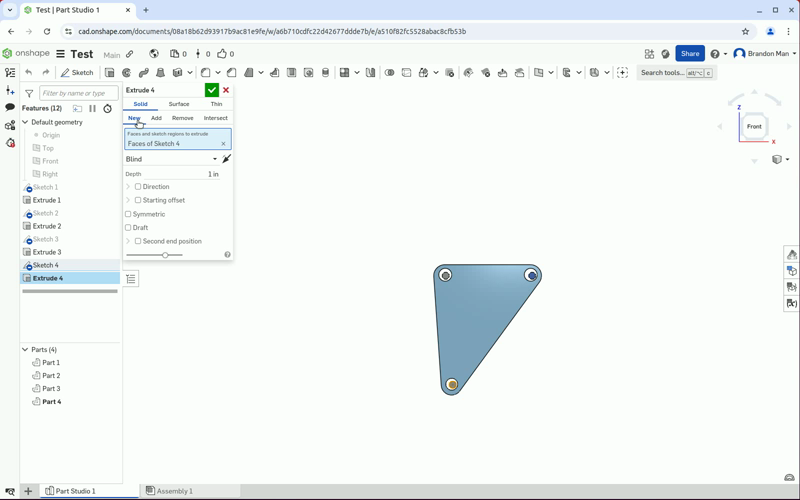
click(137, 120)
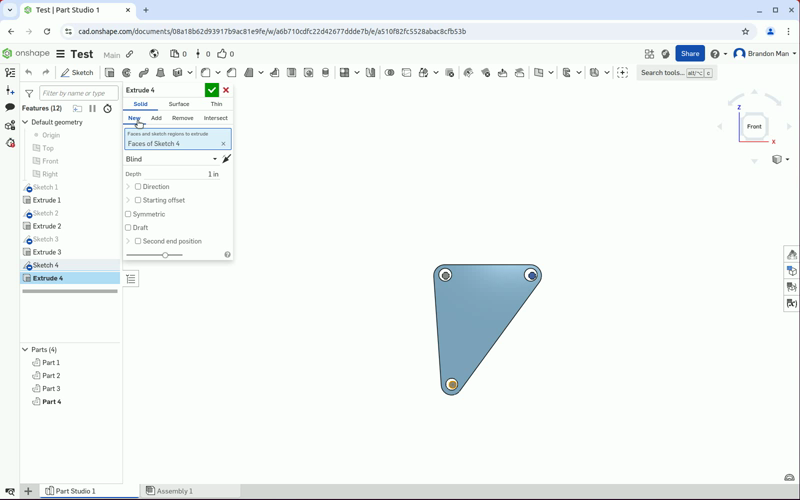
key(tab, 4)
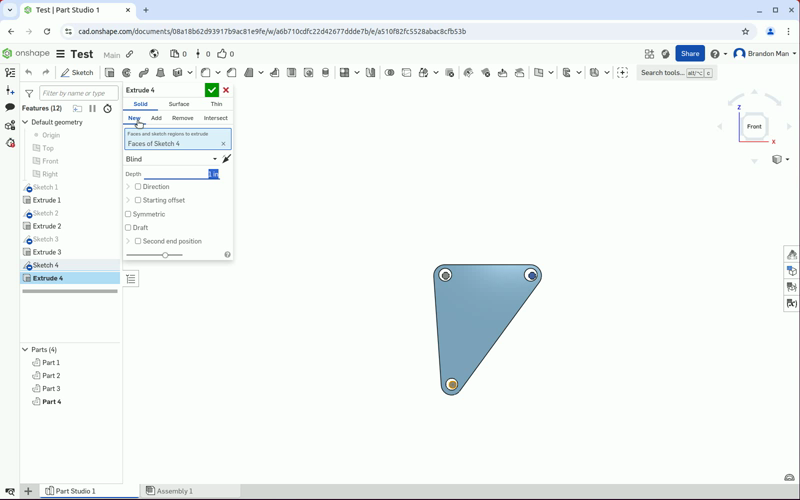
text(2.889)
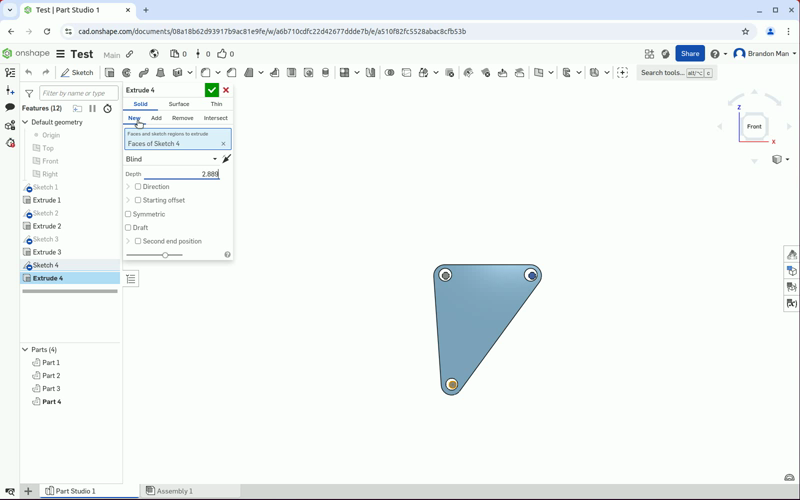
key(enter)
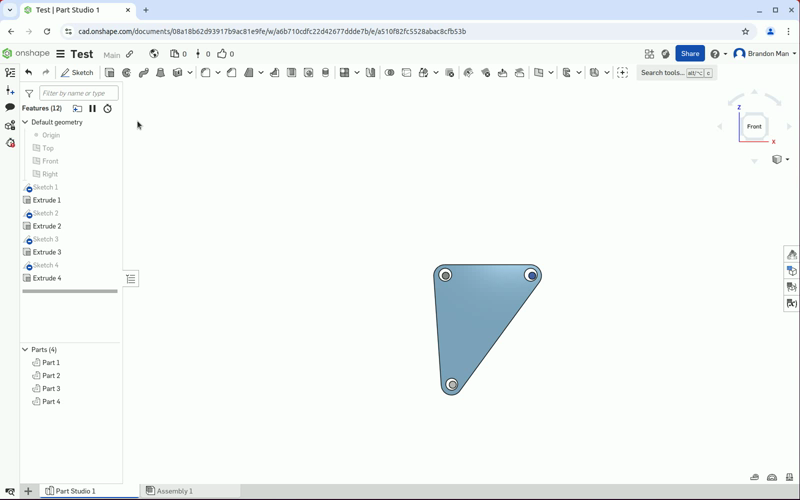
key(shift+h)
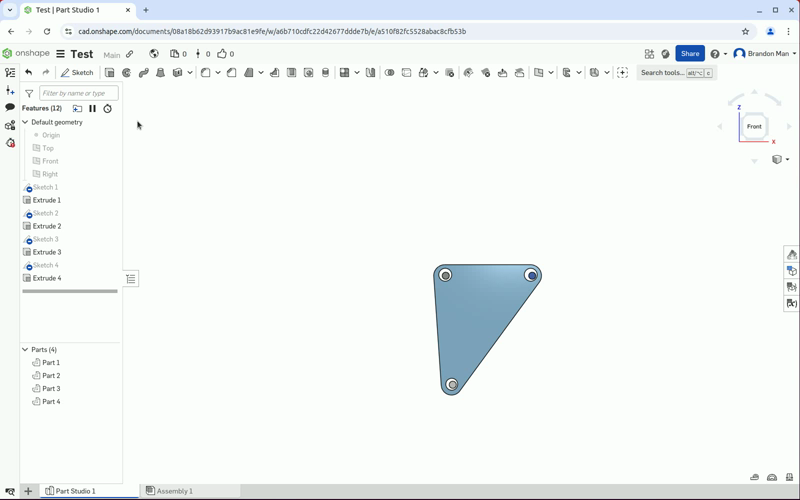
key(shift+h)
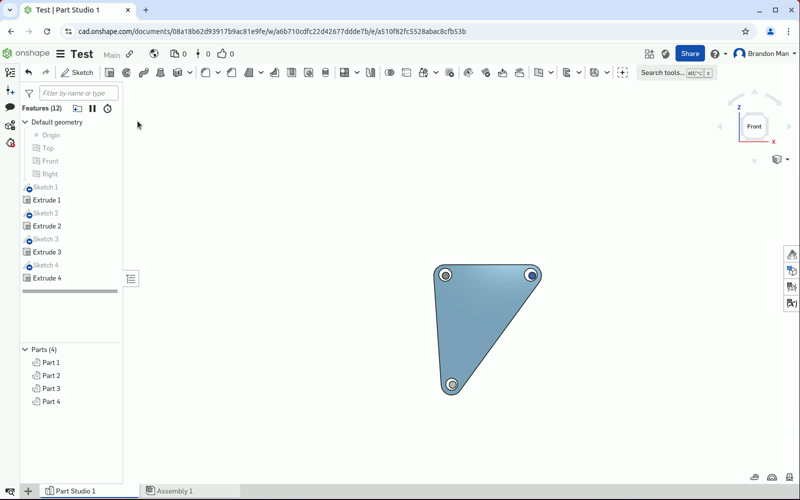
key(shift+7)
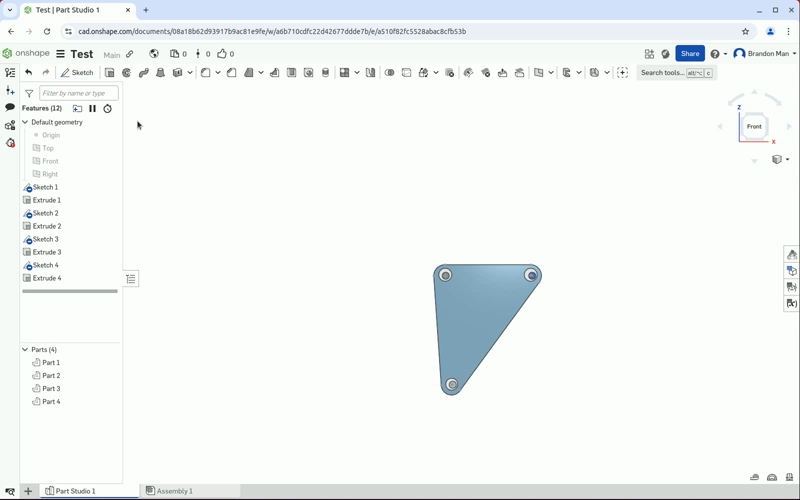
key(left, 2)
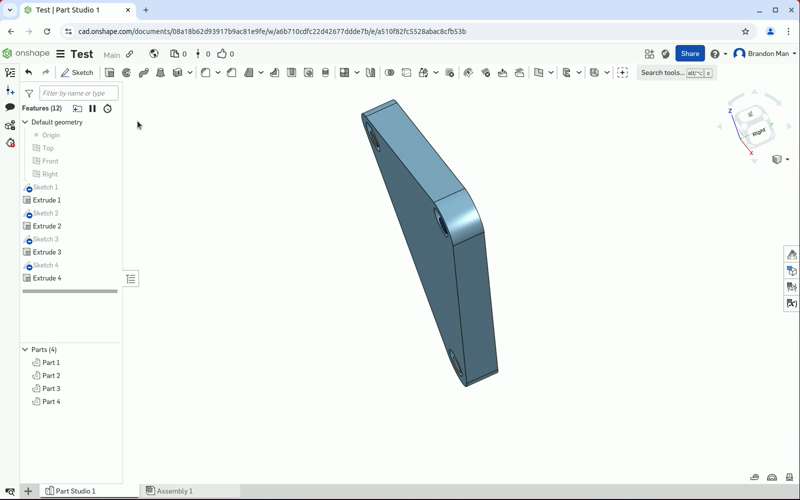
key(down, 2)
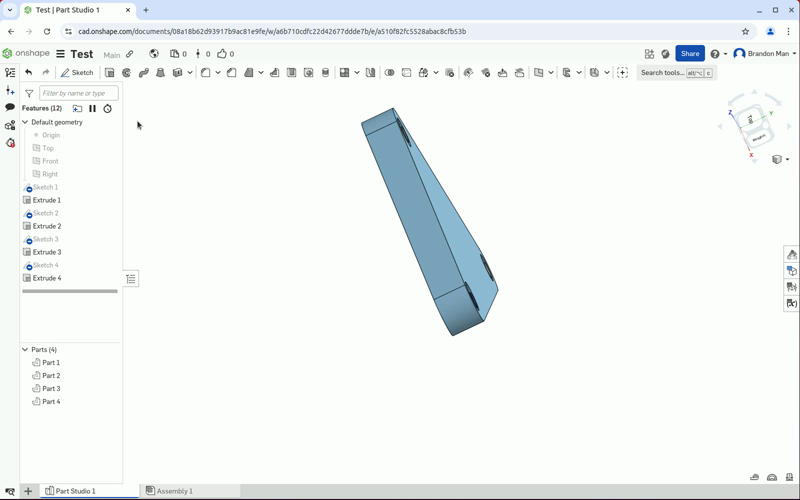
key(up, 2)
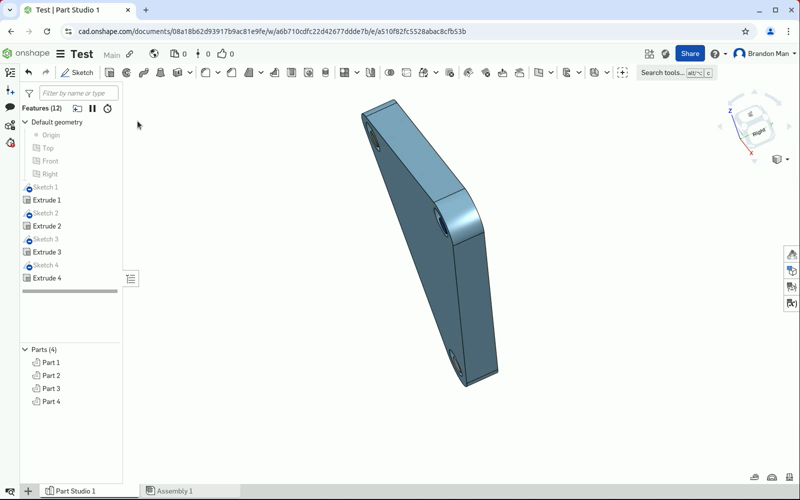
key(right, 2)
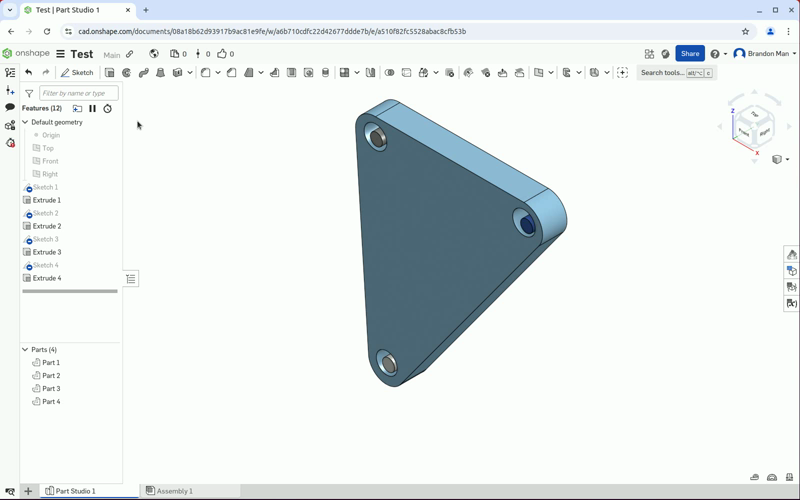
mouse_move(73, 189)
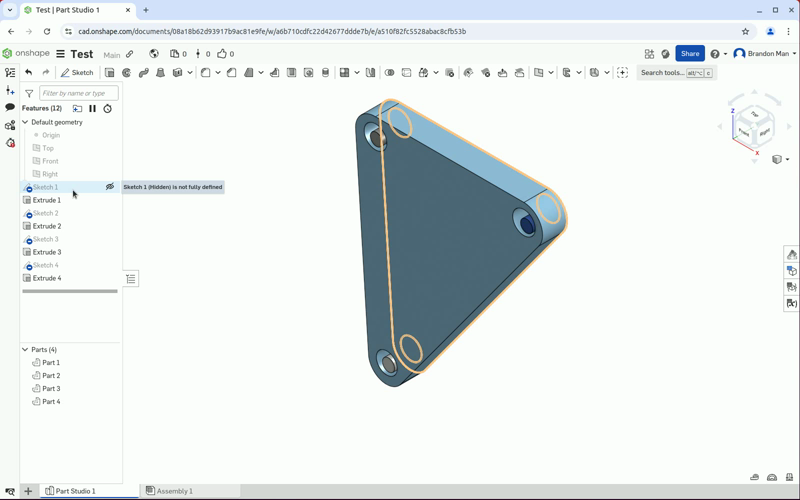
click(73, 189)